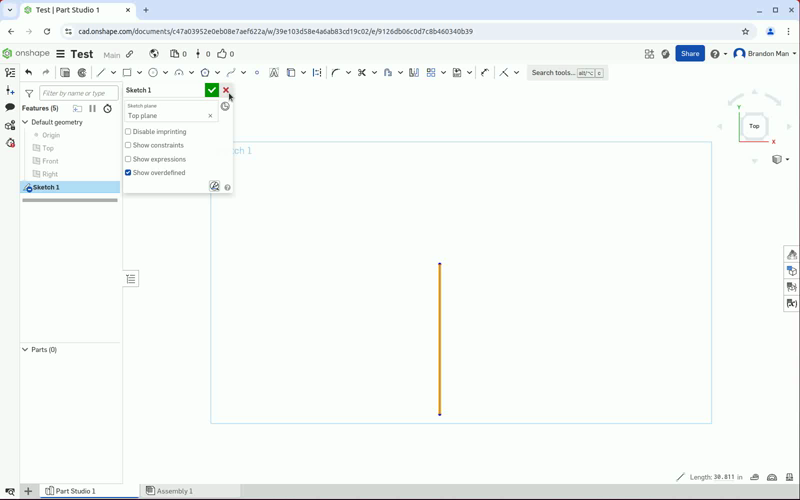
key(shift+h)
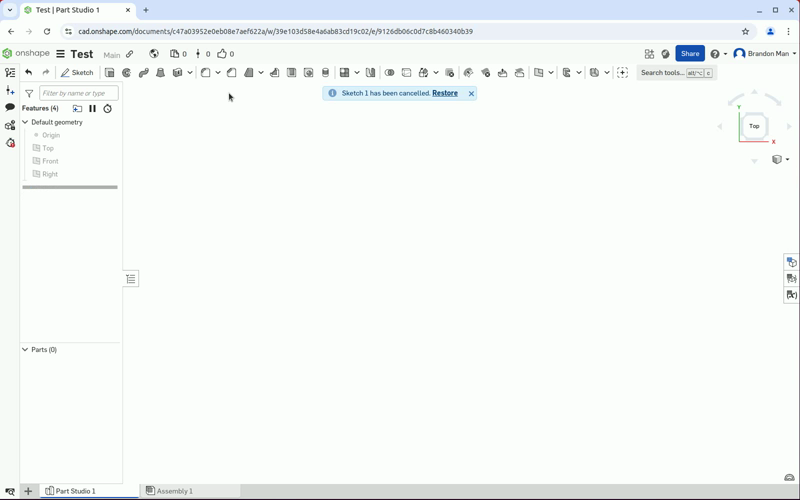
mouse_move(73, 352)
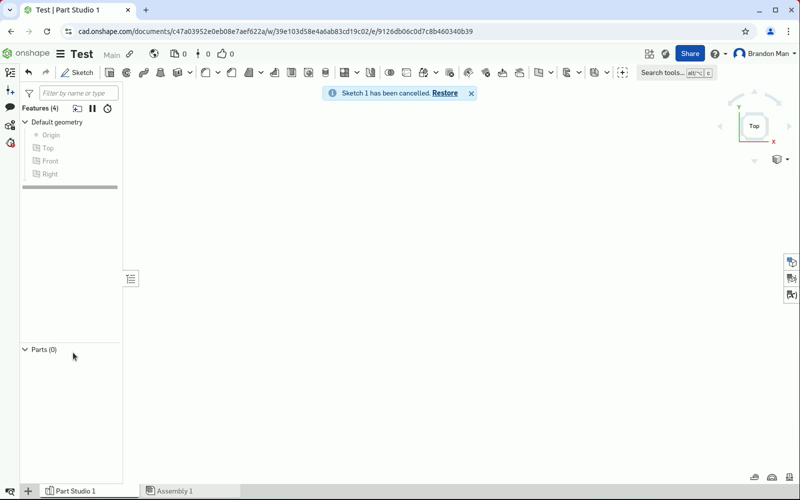
key(y)
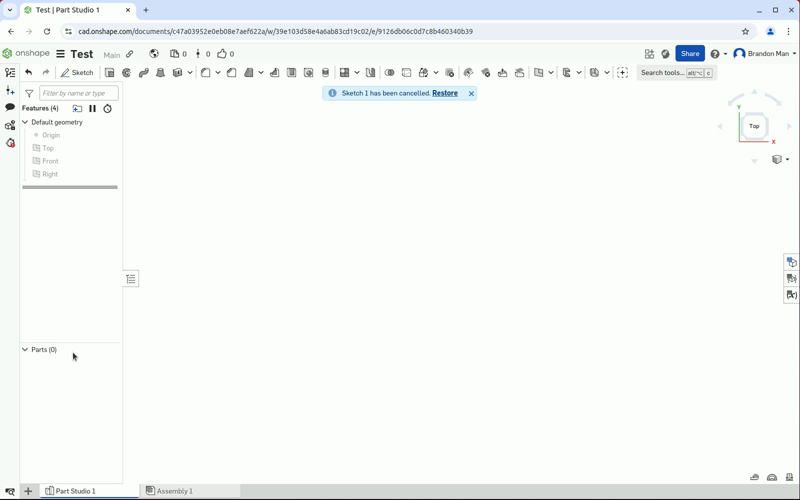
key(shift+p)
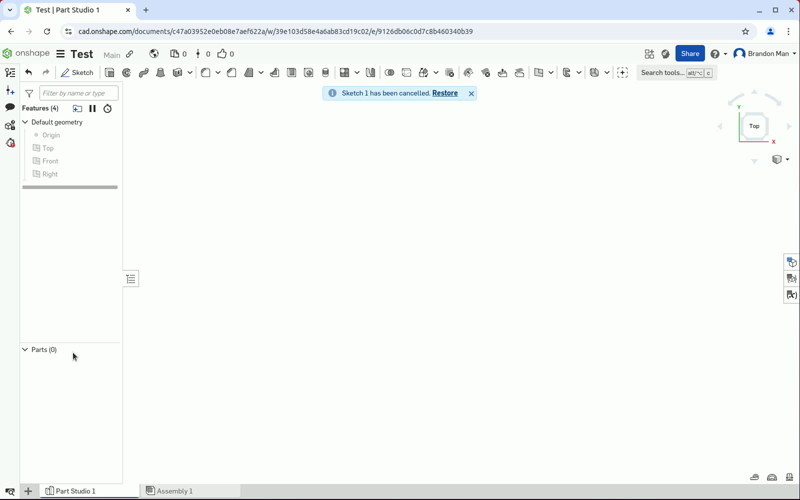
key(space)
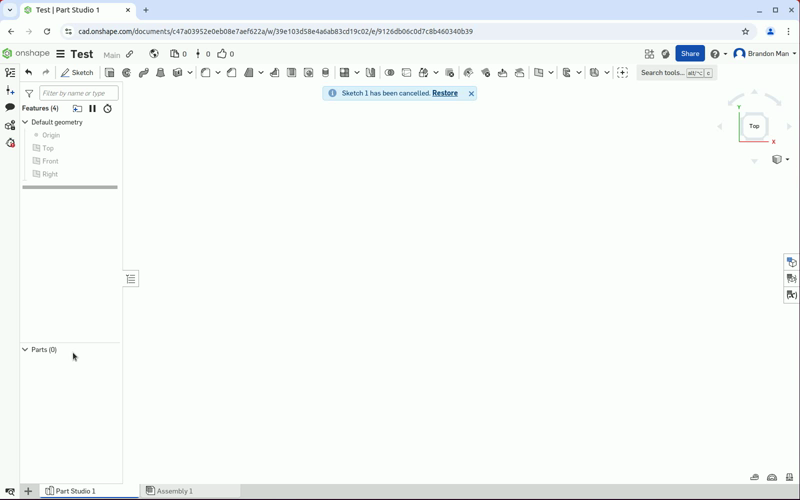
key_down(shift)
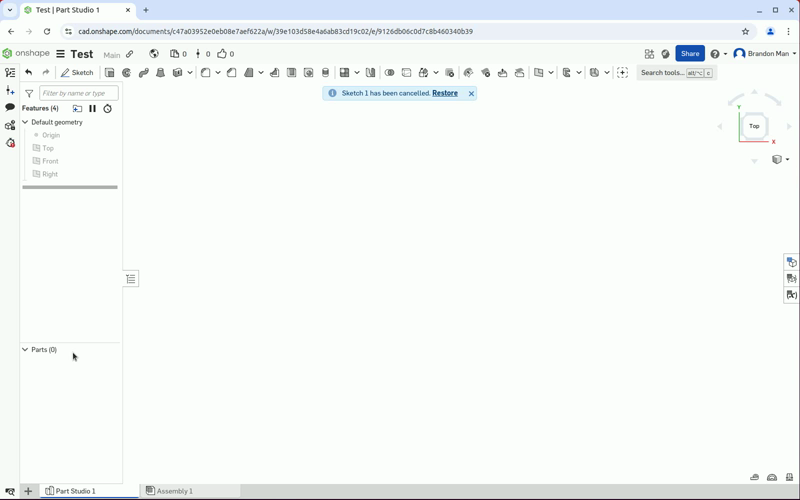
key(up)
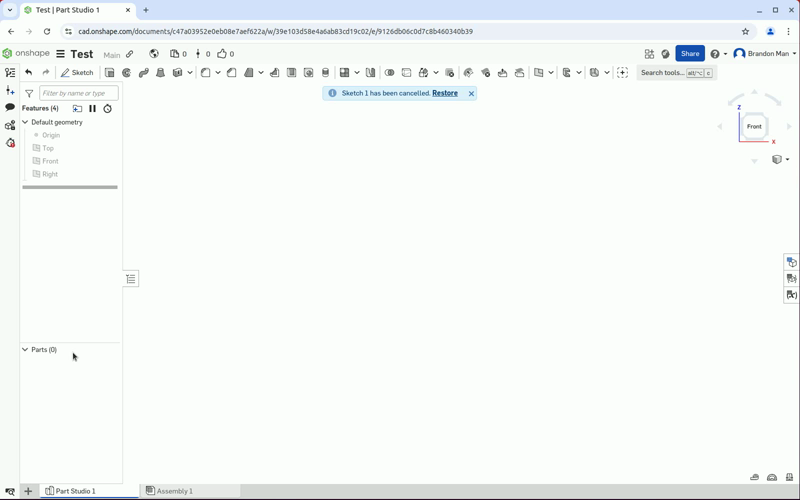
key_up(shift)
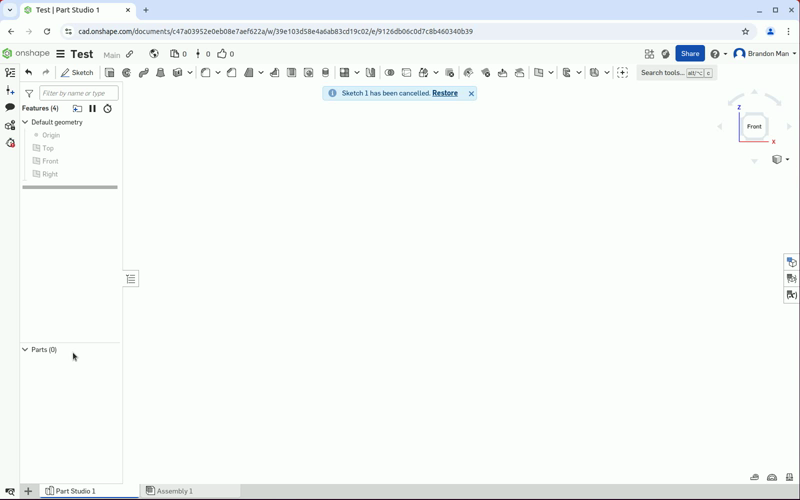
mouse_move(73, 352)
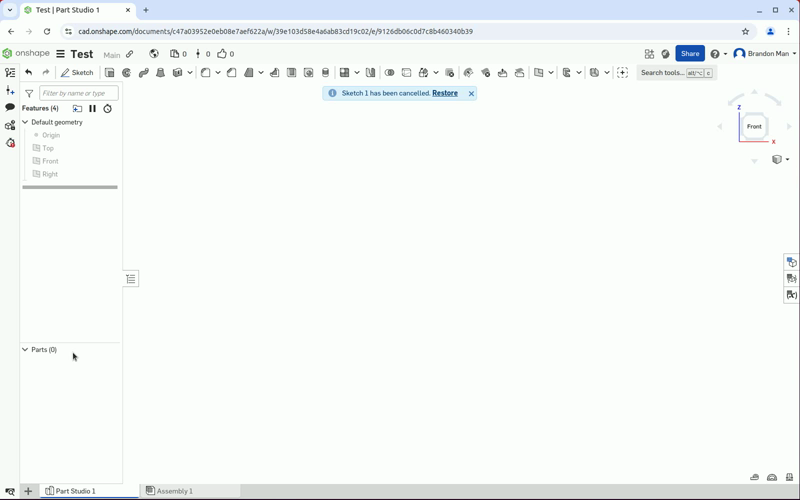
key(shift+y)
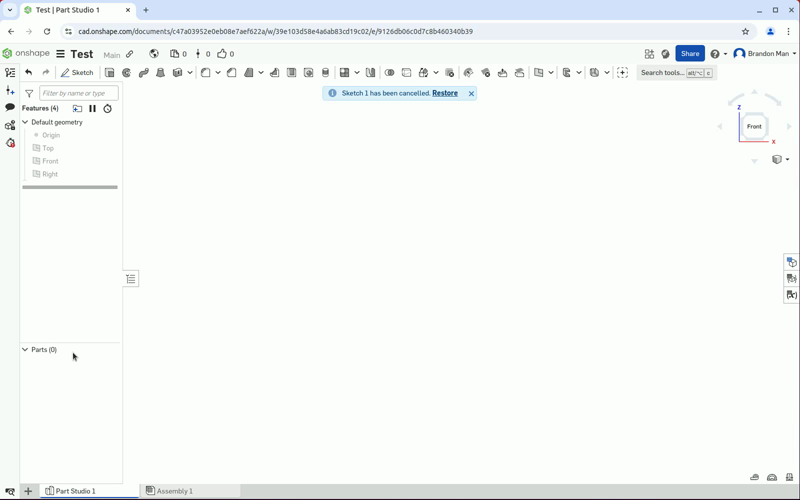
key(shift+s)
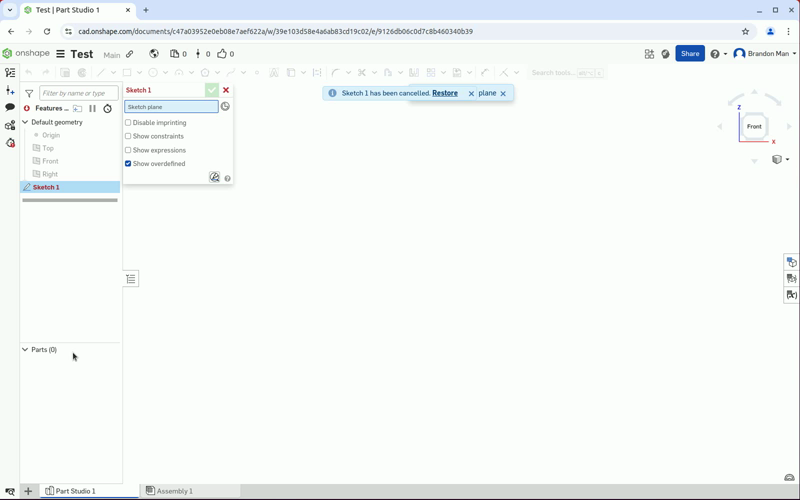
mouse_move(73, 163)
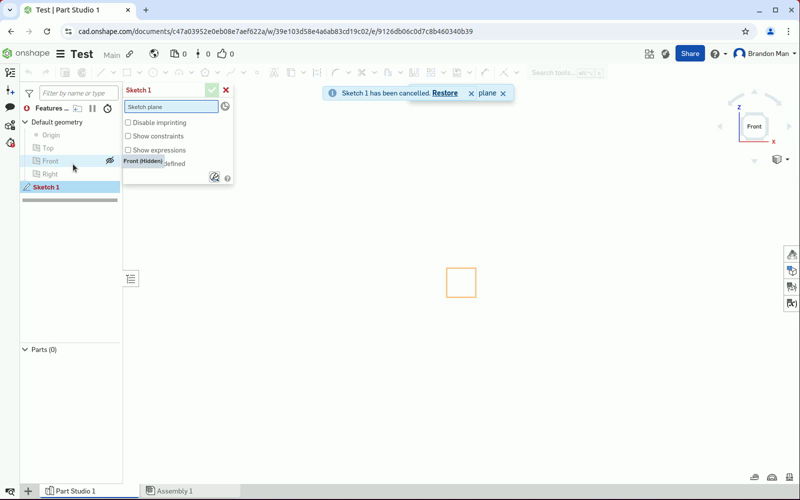
click(73, 163)
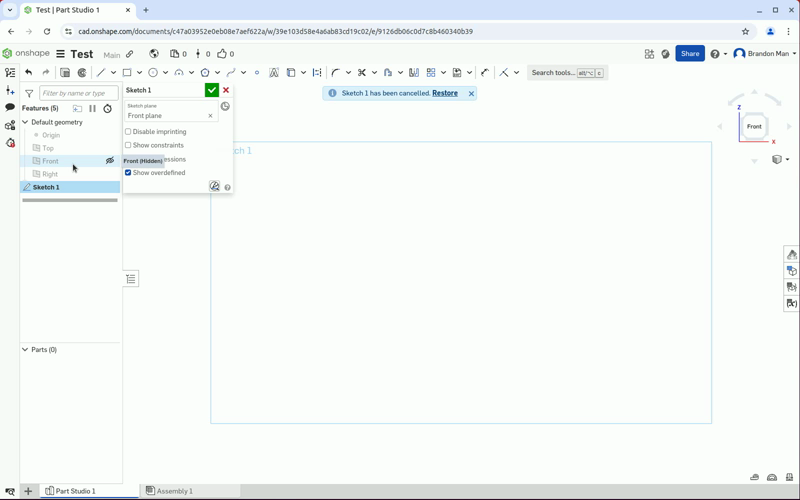
mouse_move(73, 352)
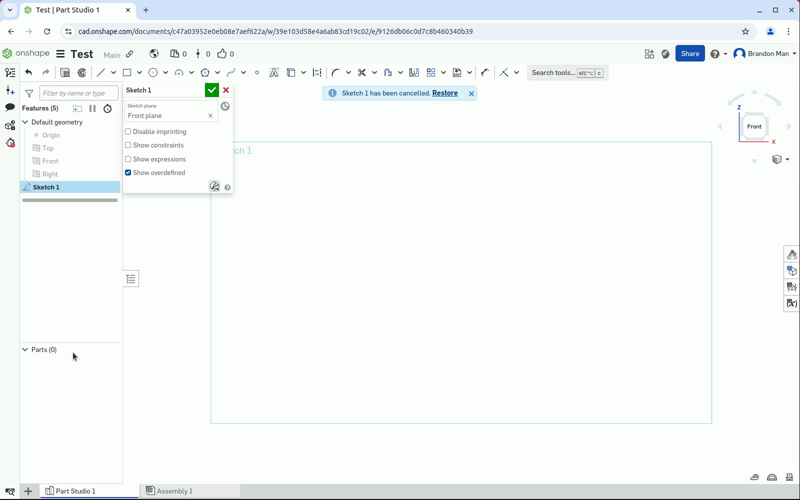
key(y)
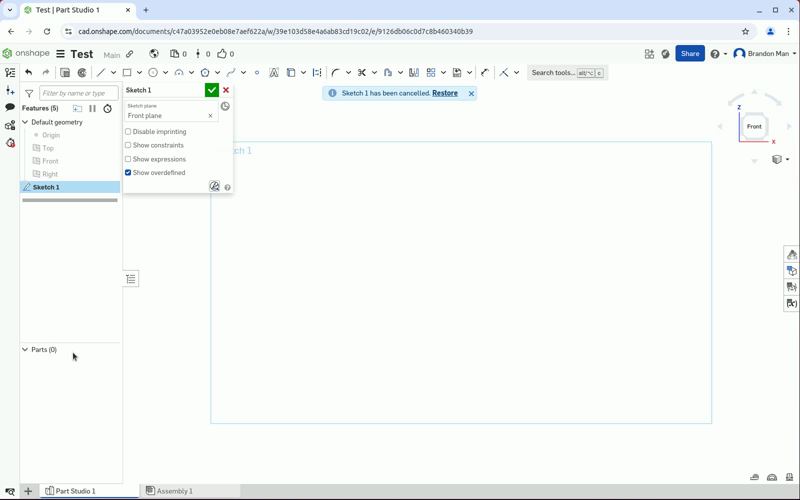
key(l)
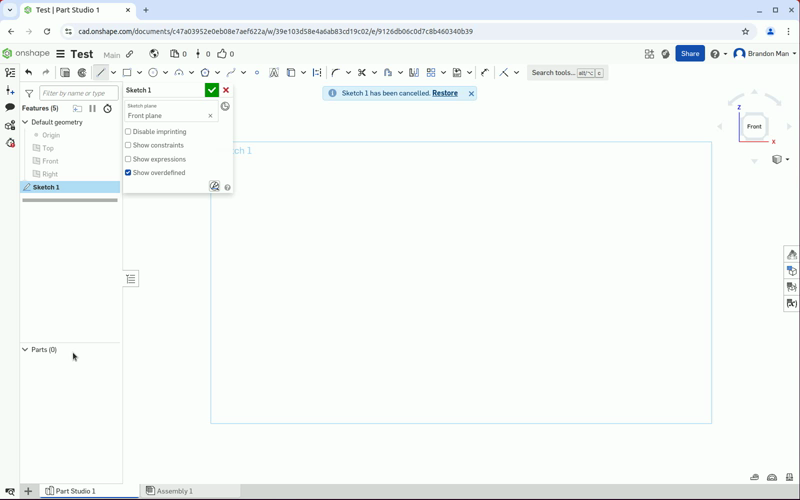
key_down(shift)
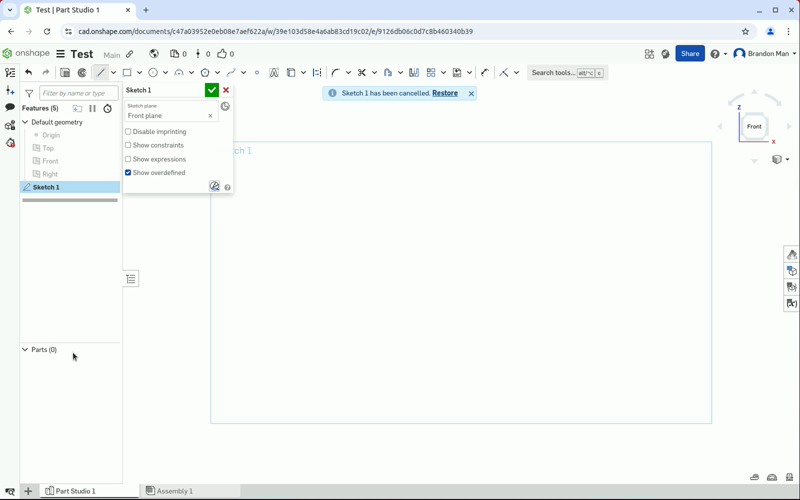
mouse_move(355, 368)
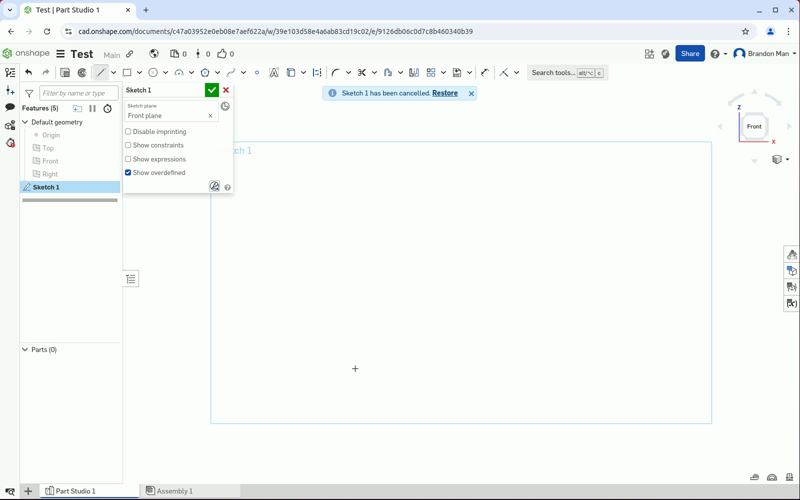
click(355, 368)
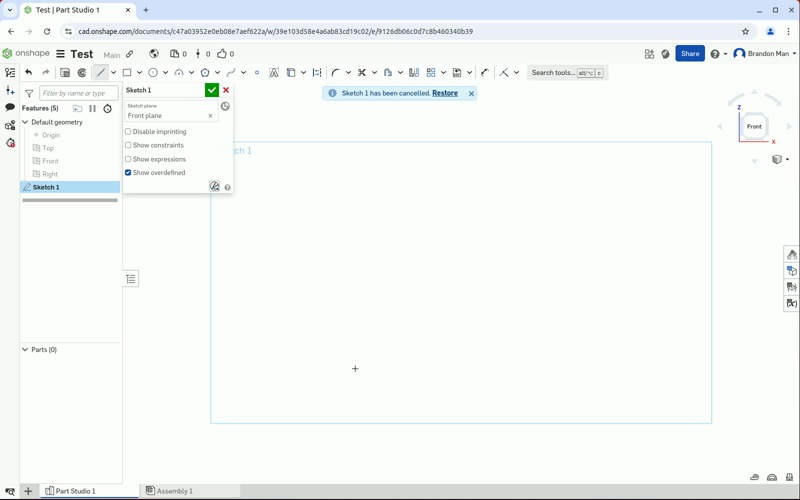
key_up(shift)
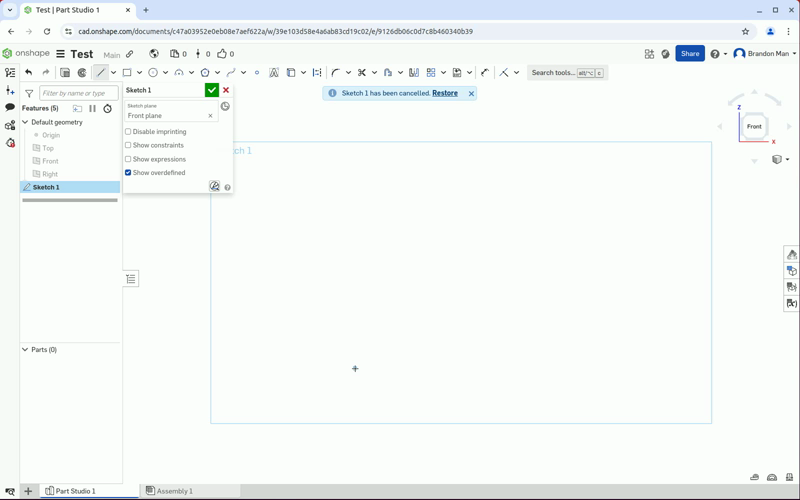
key_down(shift)
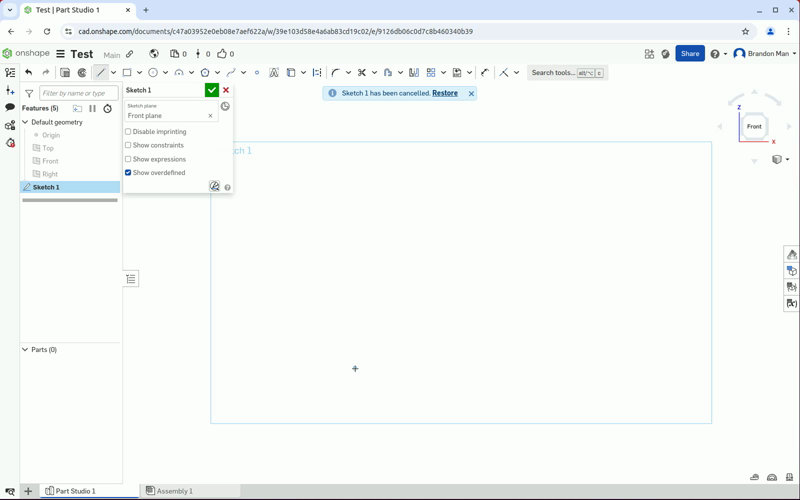
mouse_move(564, 368)
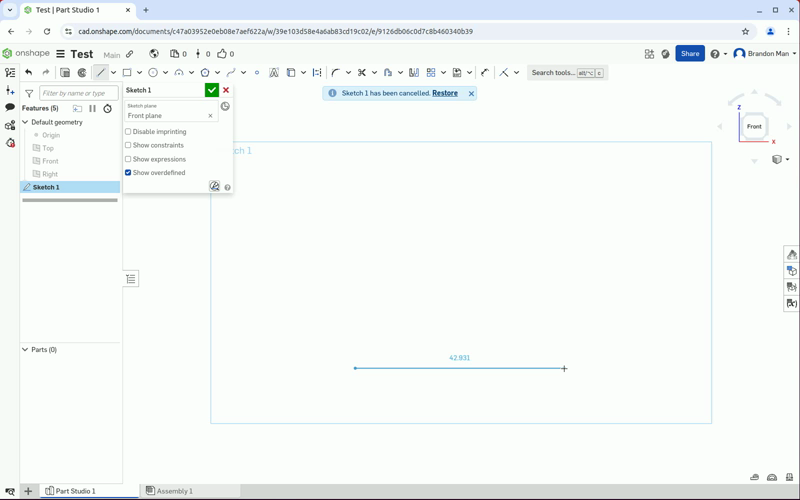
click(564, 368)
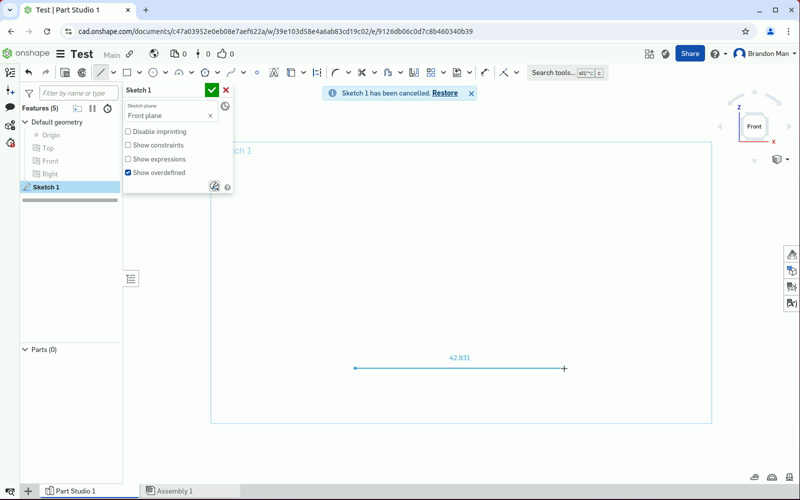
key_up(shift)
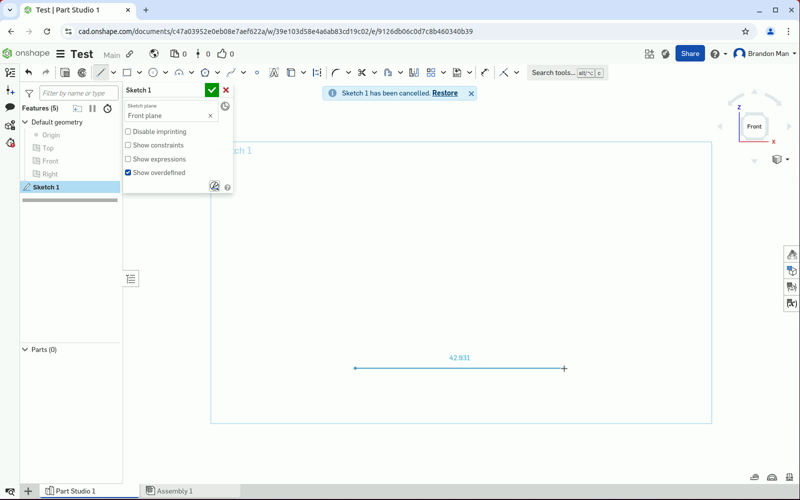
key_down(shift)
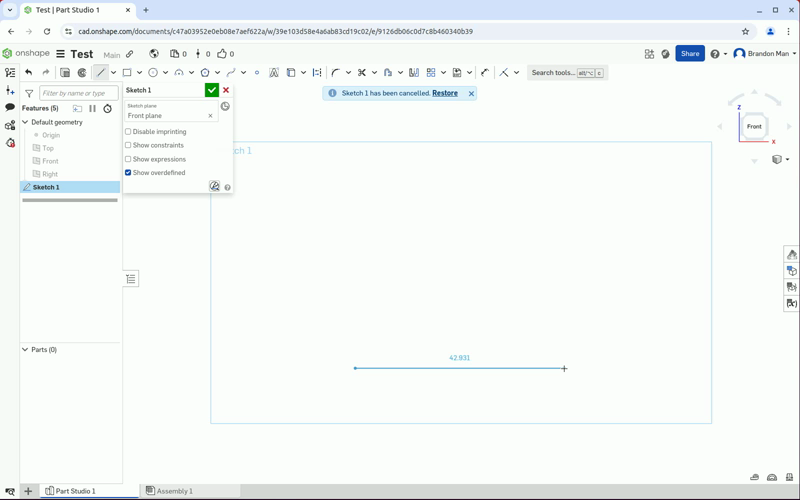
mouse_move(564, 227)
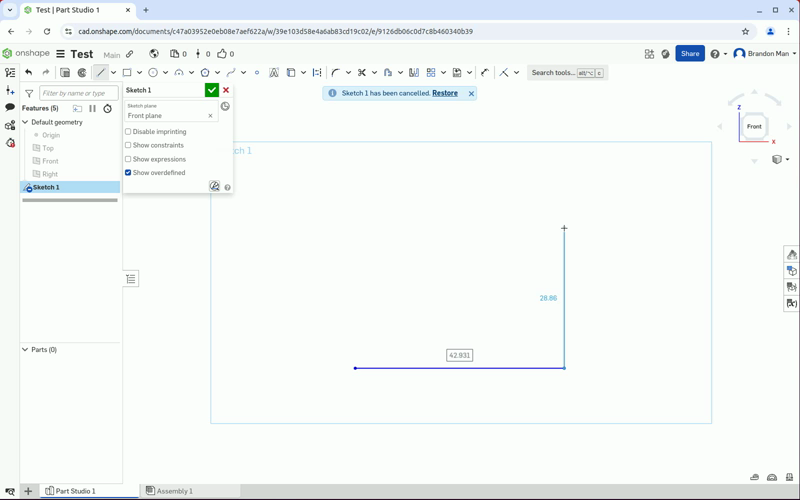
click(564, 227)
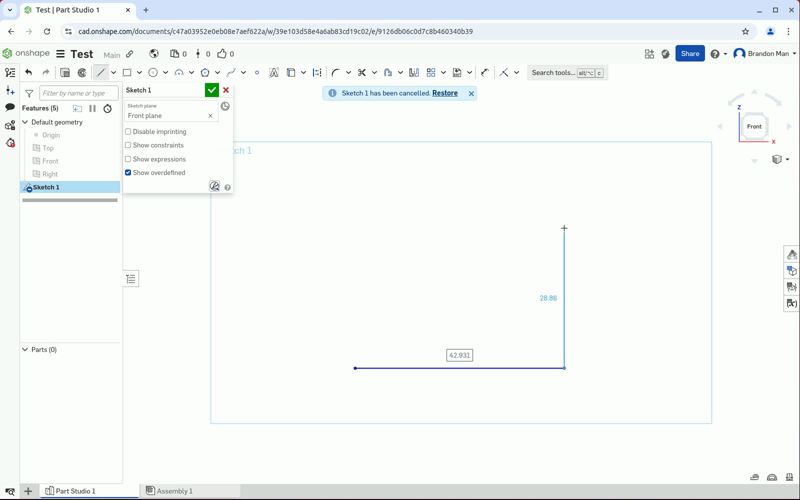
key_up(shift)
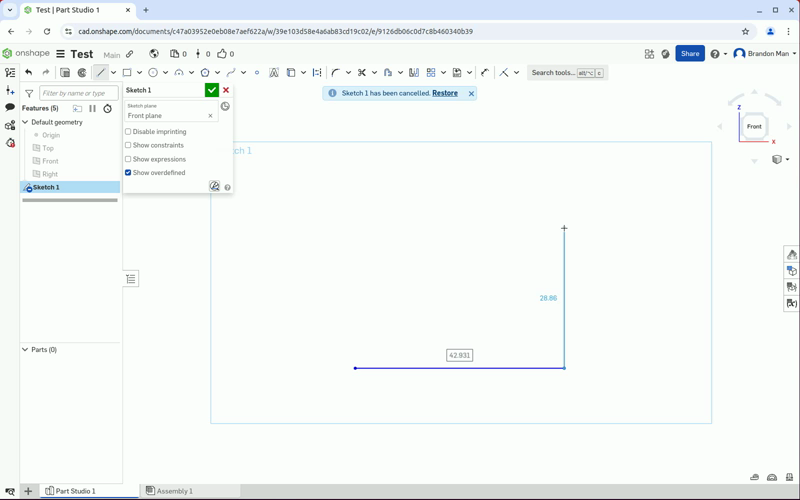
key_down(shift)
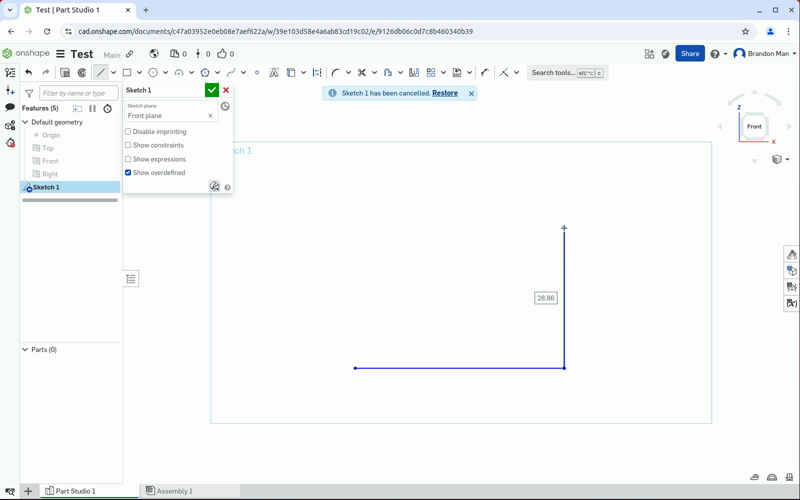
mouse_move(355, 227)
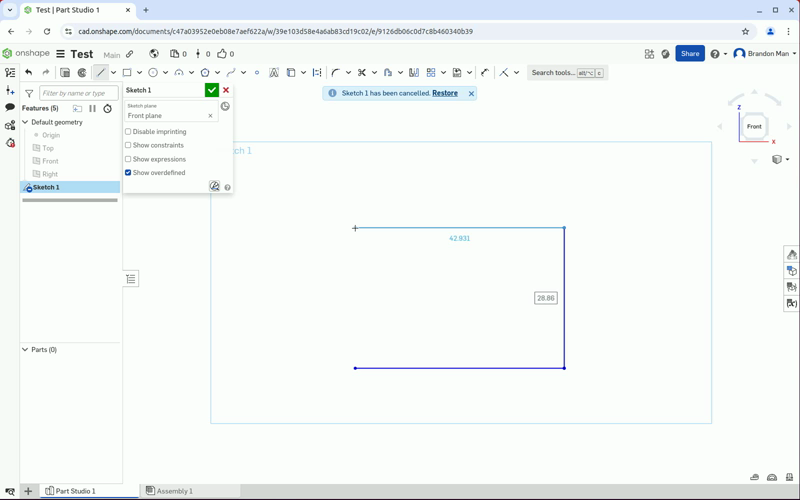
click(355, 227)
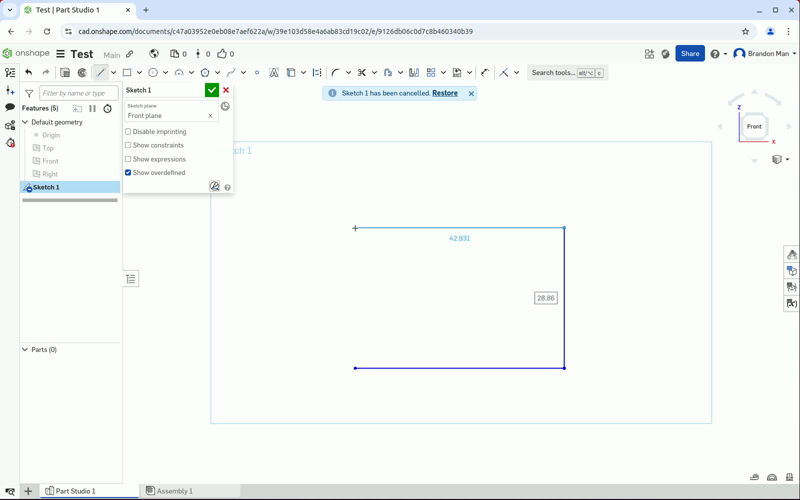
key_up(shift)
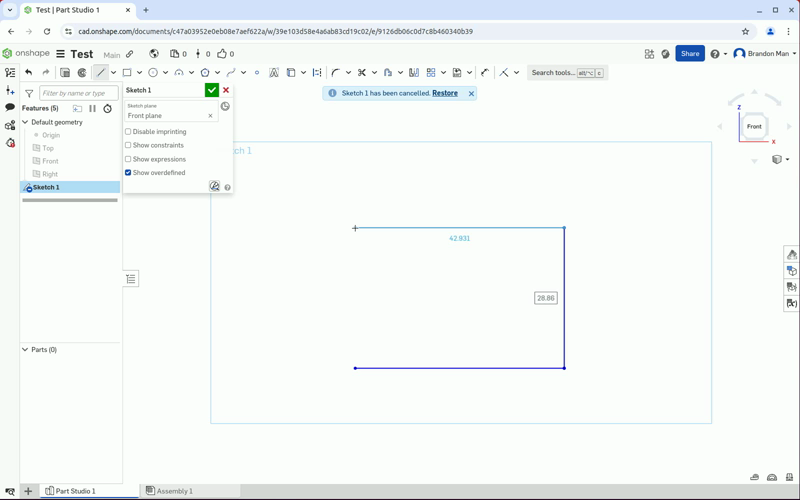
key_down(shift)
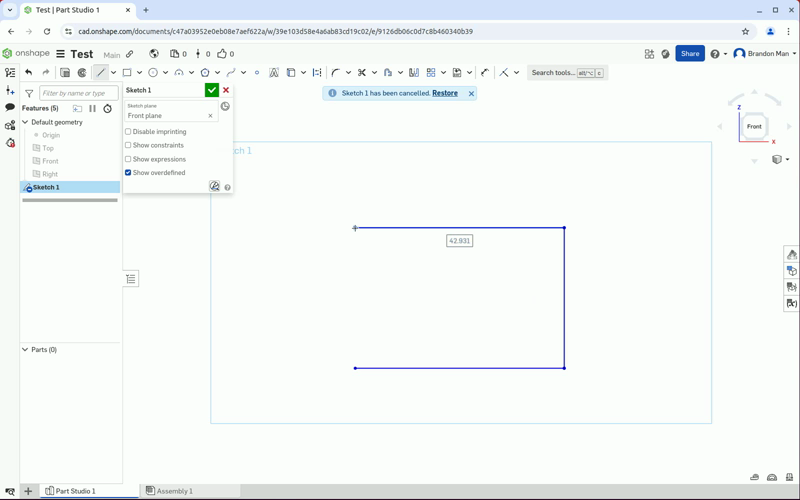
mouse_move(355, 368)
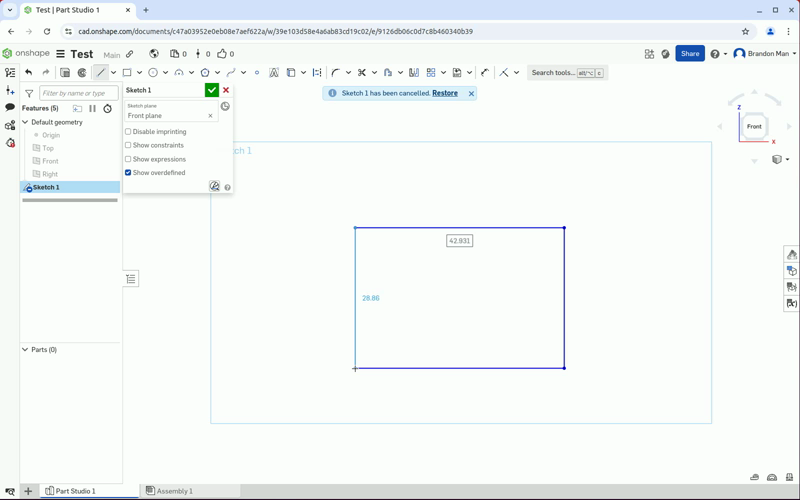
key_up(shift)
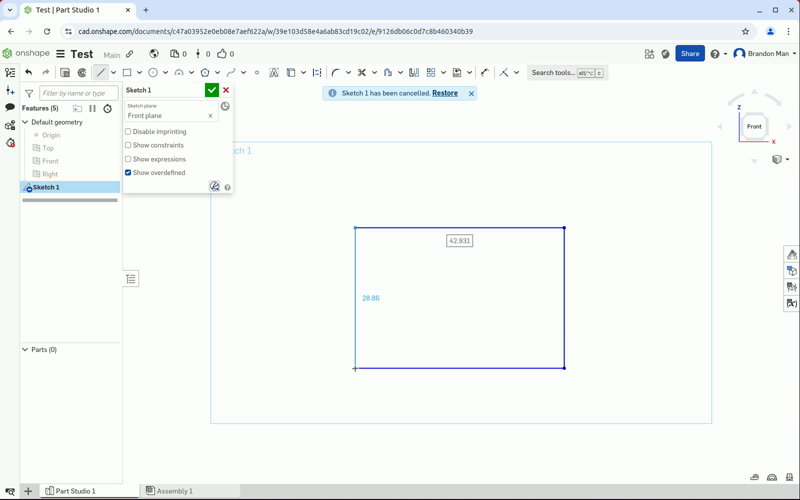
click(355, 368)
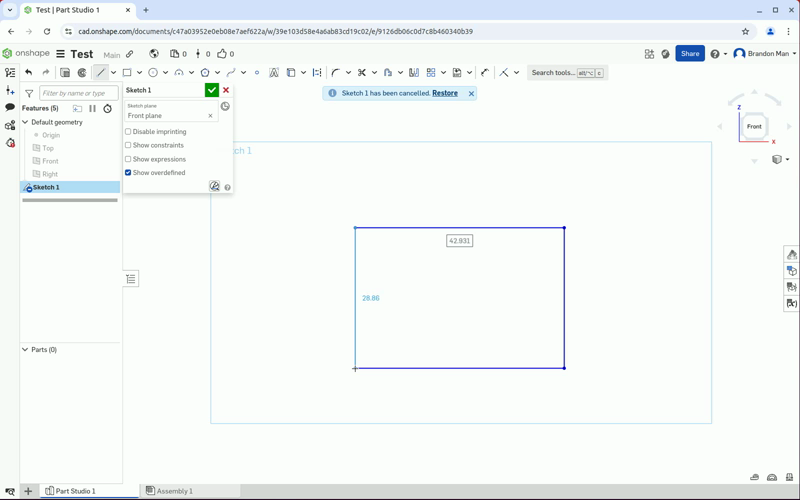
key(esc)
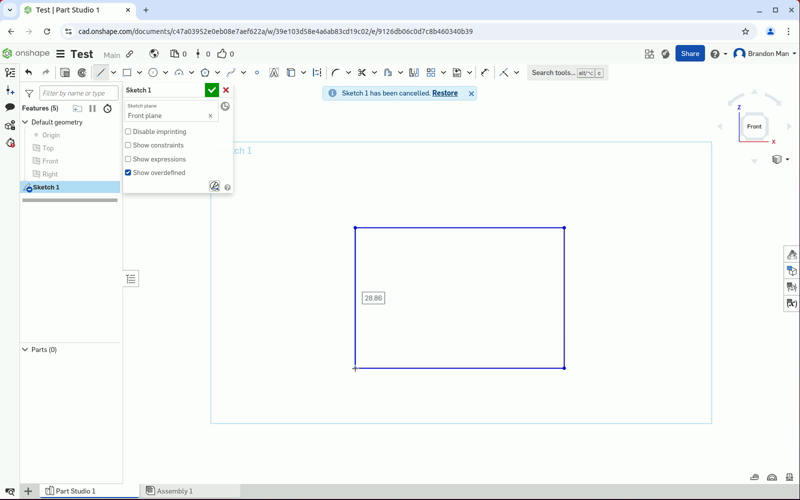
mouse_move(429, 288)
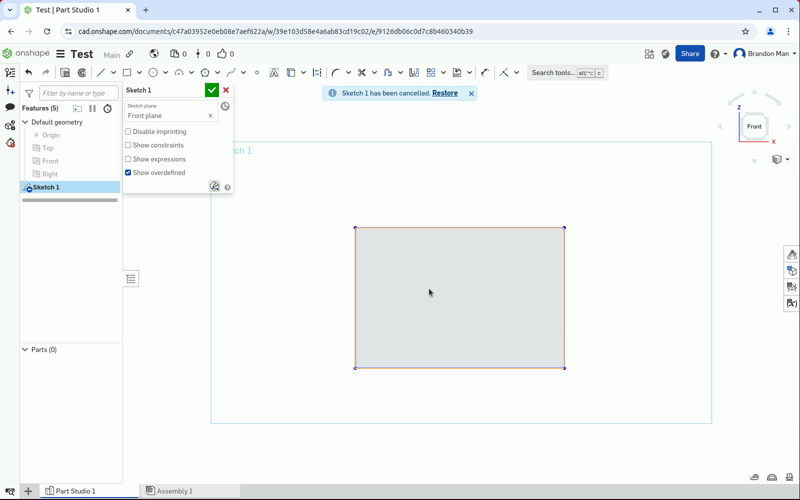
click(429, 288)
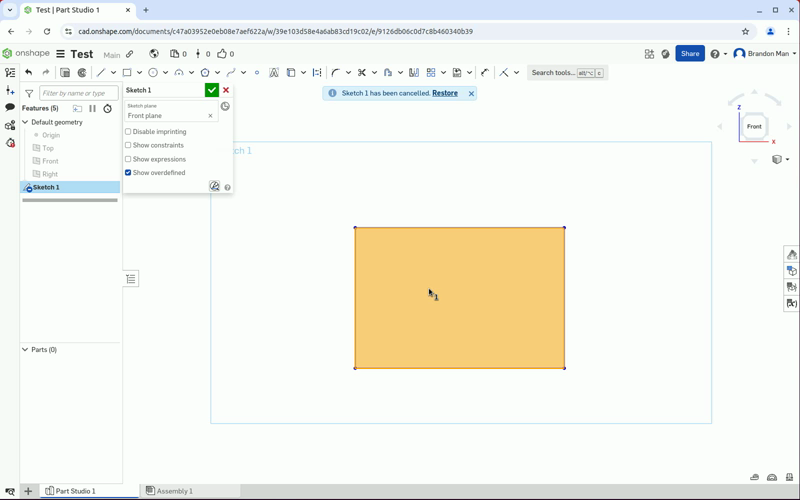
mouse_move(73, 352)
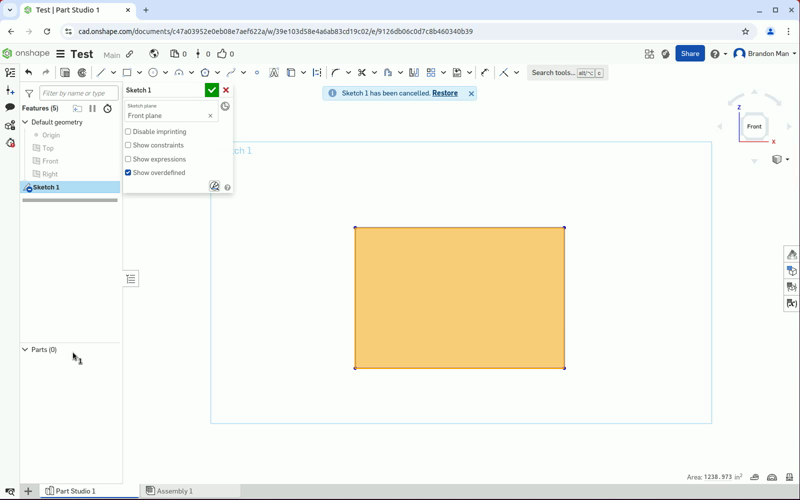
key(shift+y)
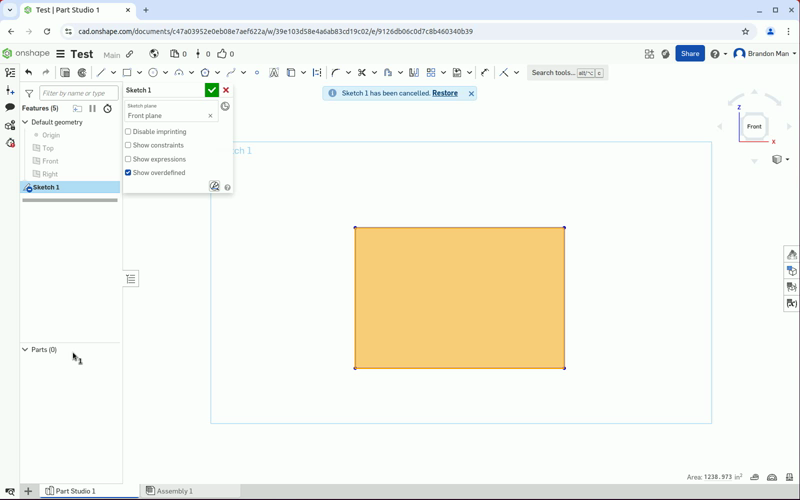
key(shift+e)
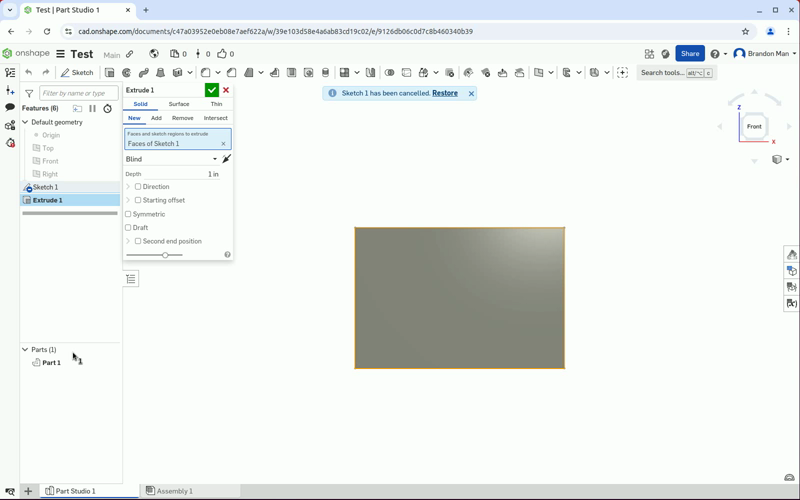
mouse_move(143, 106)
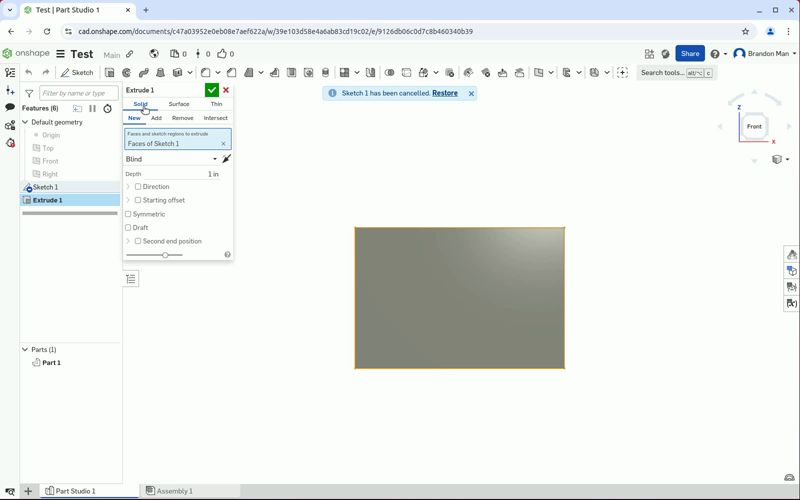
click(143, 106)
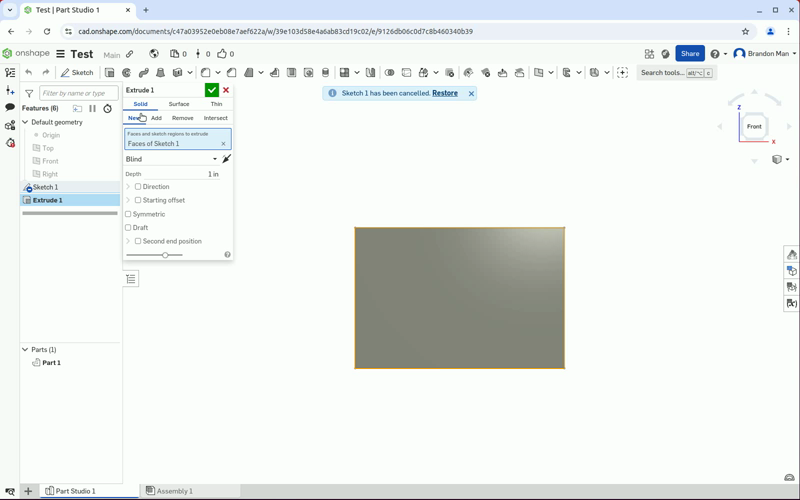
mouse_move(137, 120)
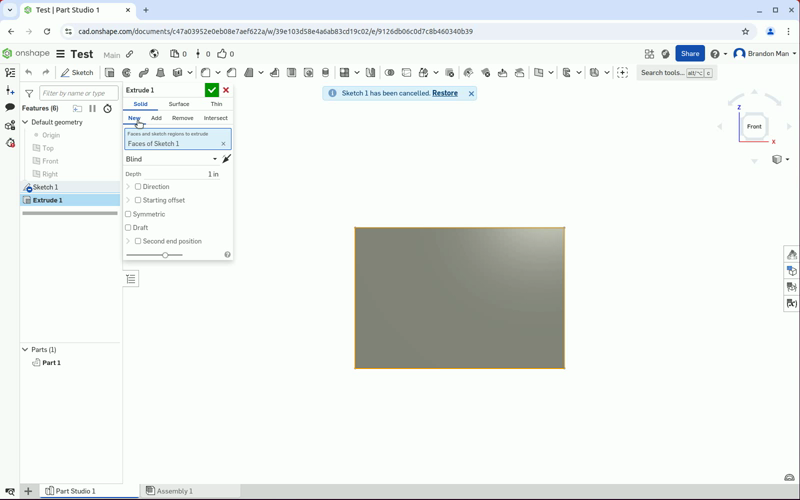
click(137, 120)
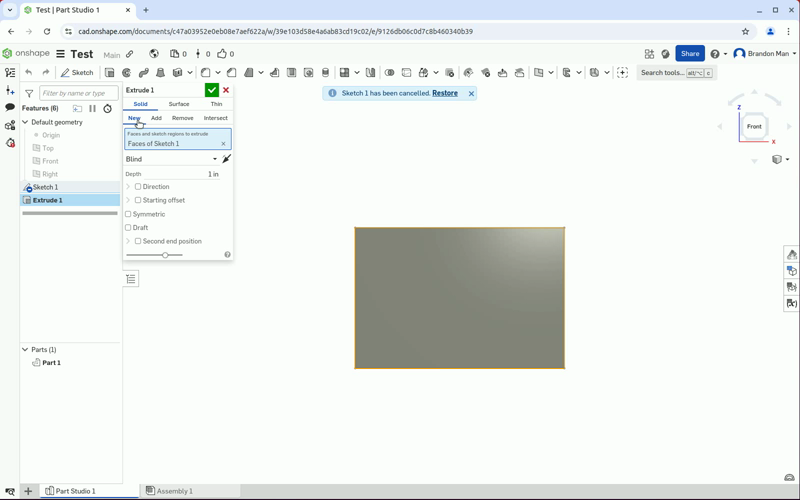
key(tab, 4)
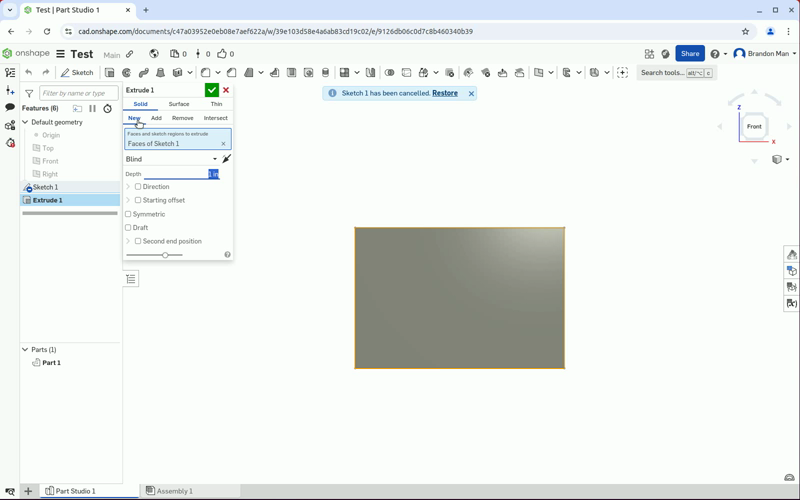
text(1.926)
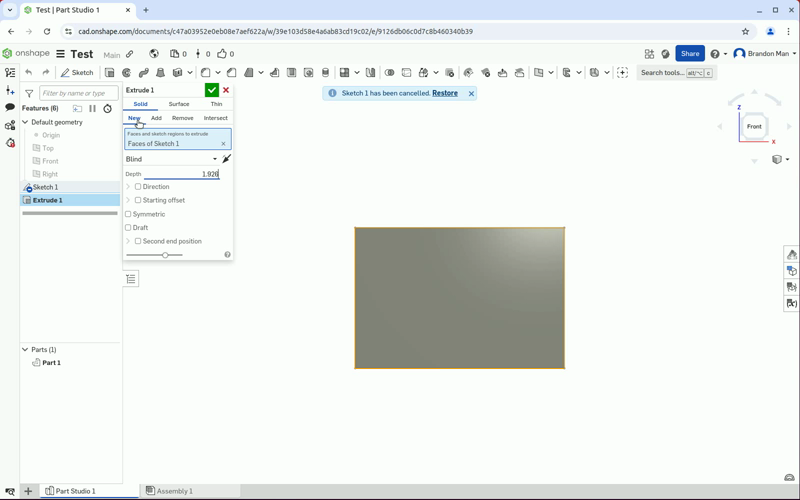
key(enter)
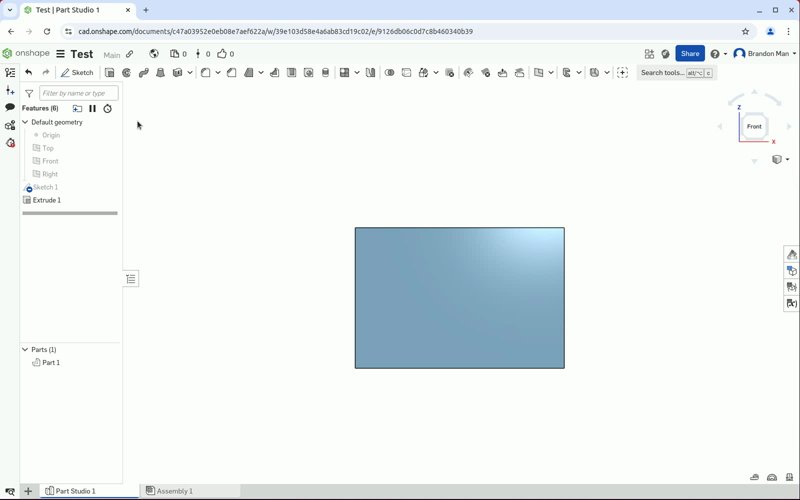
key(shift+h)
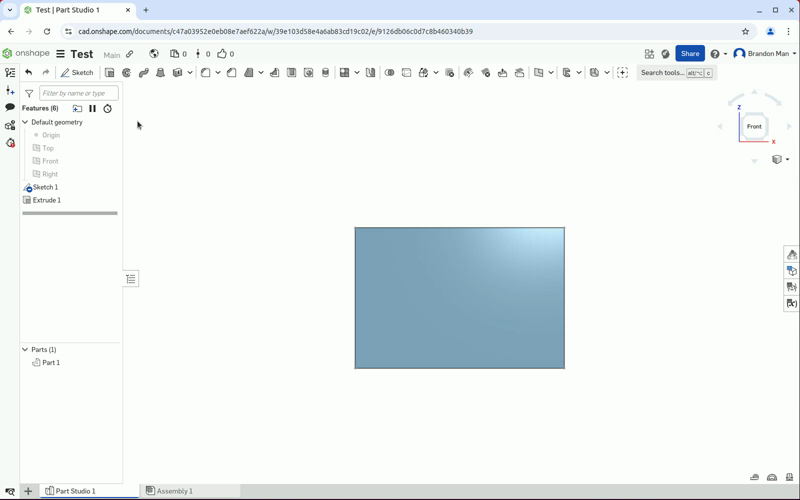
key(shift+h)
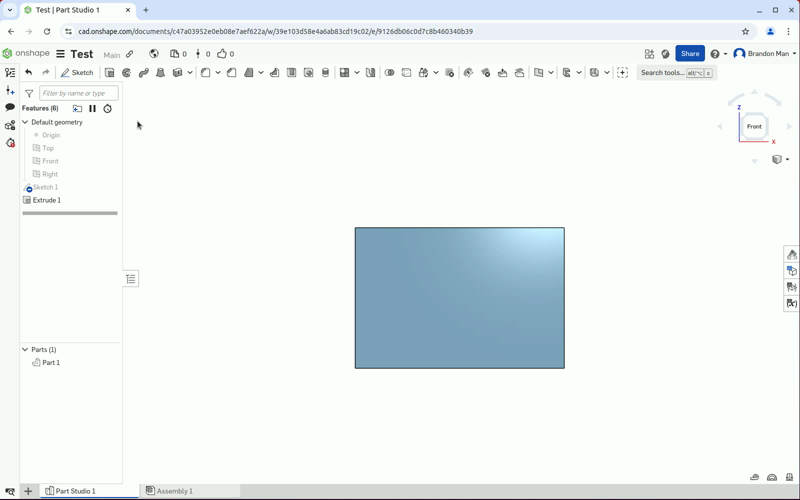
mouse_move(73, 189)
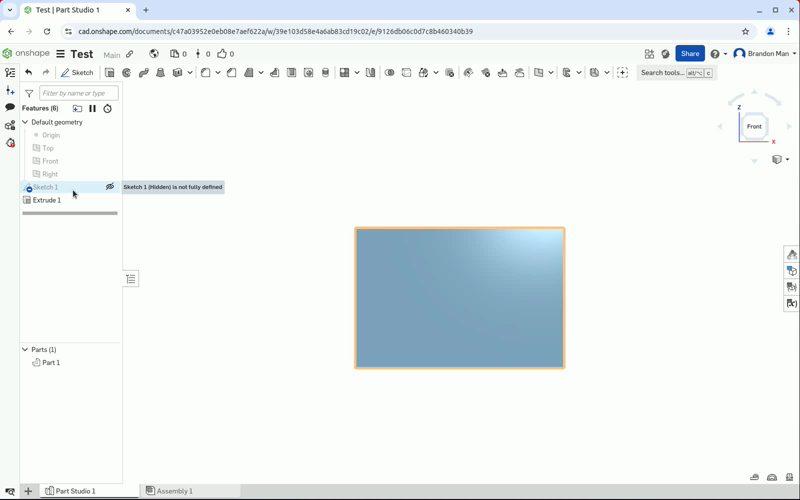
click(73, 189)
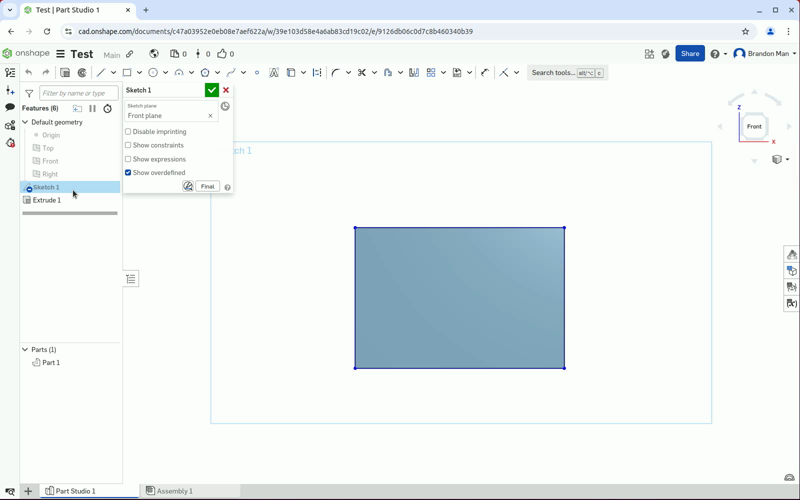
mouse_move(229, 92)
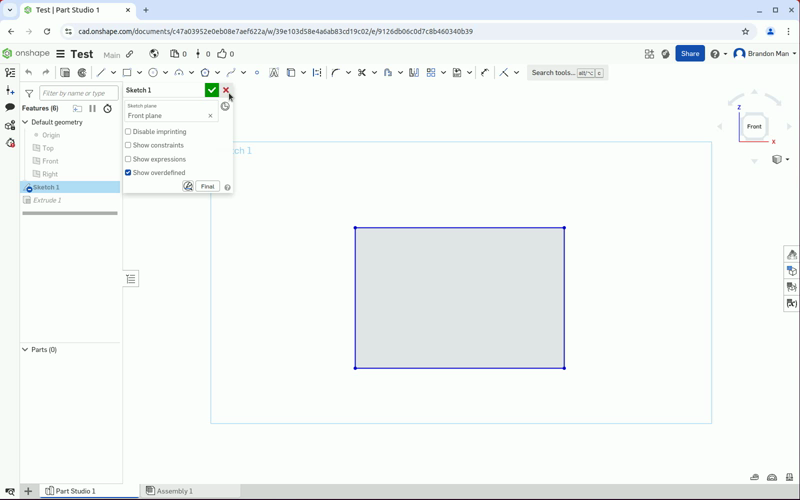
click(229, 92)
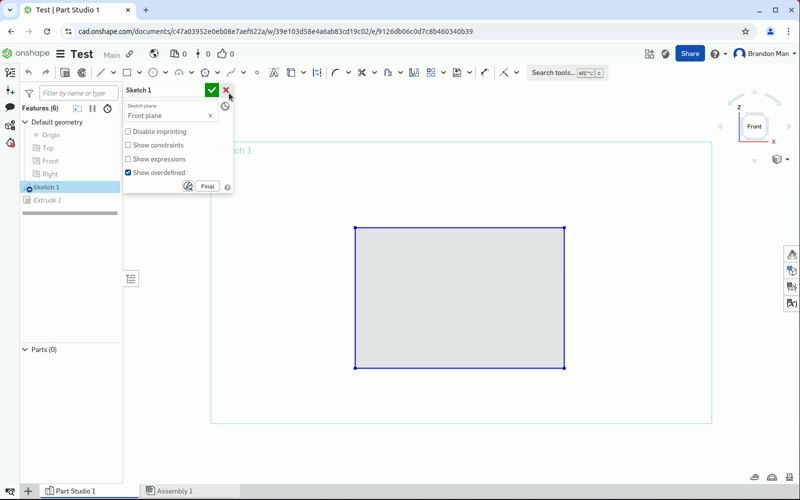
key(shift+s)
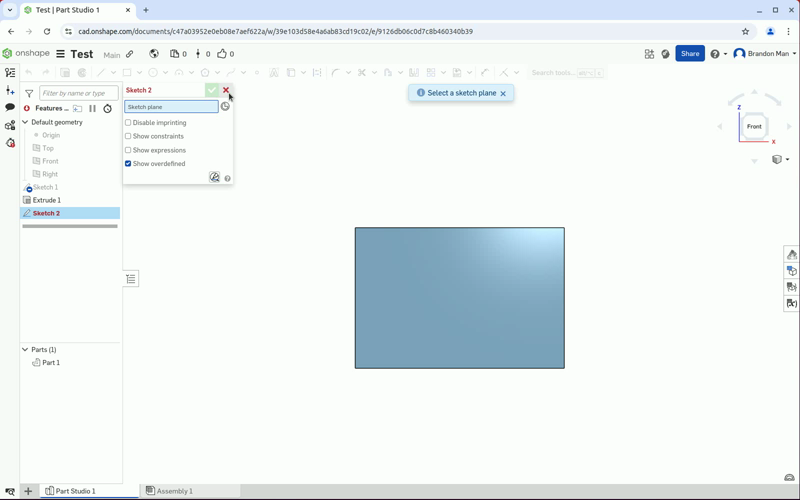
mouse_move(73, 163)
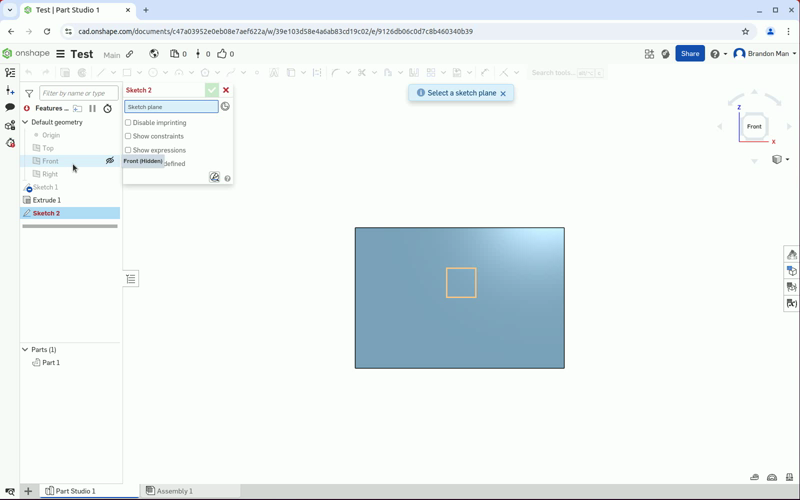
click(73, 163)
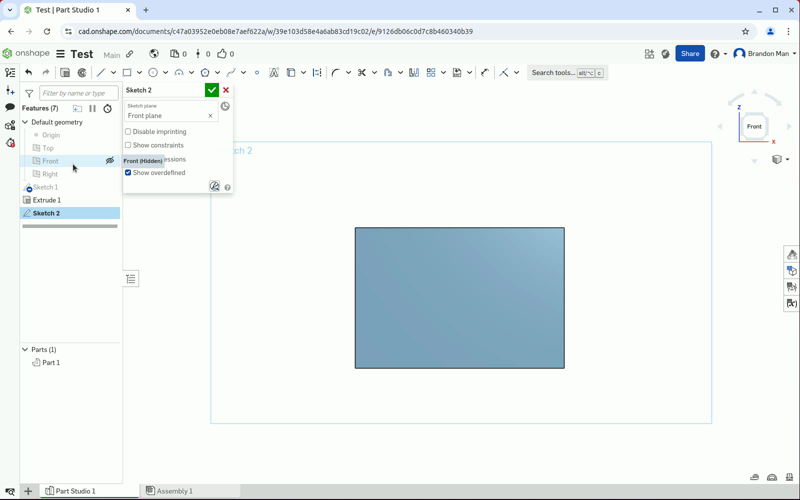
mouse_move(73, 352)
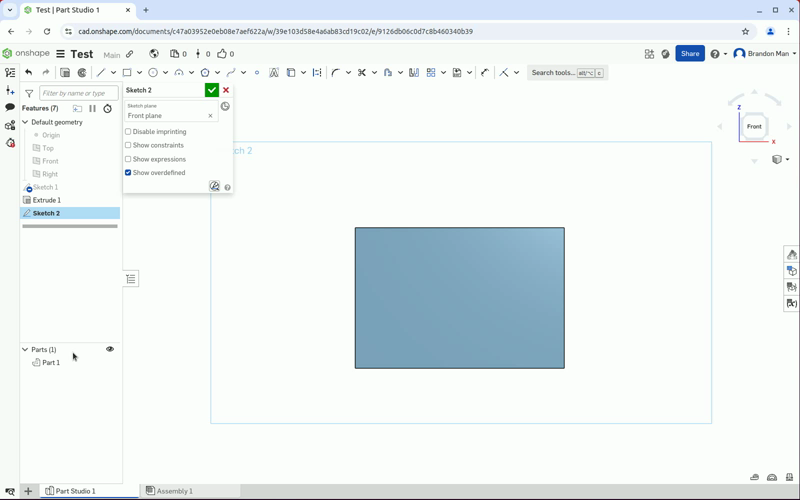
key(y)
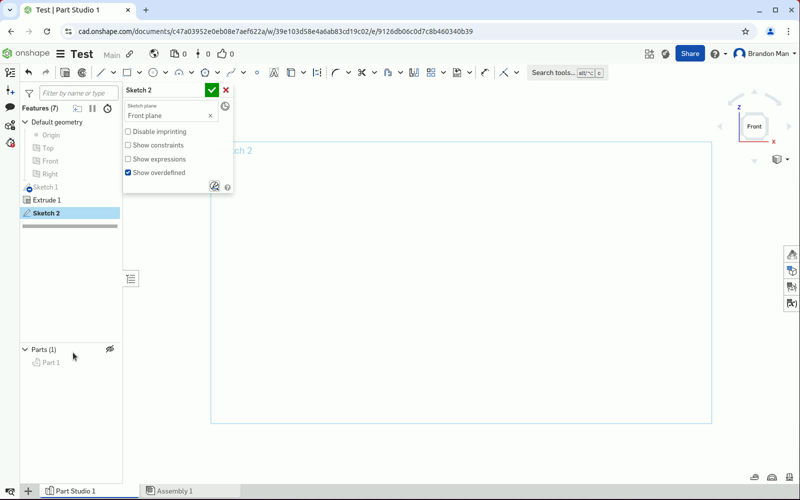
key(l)
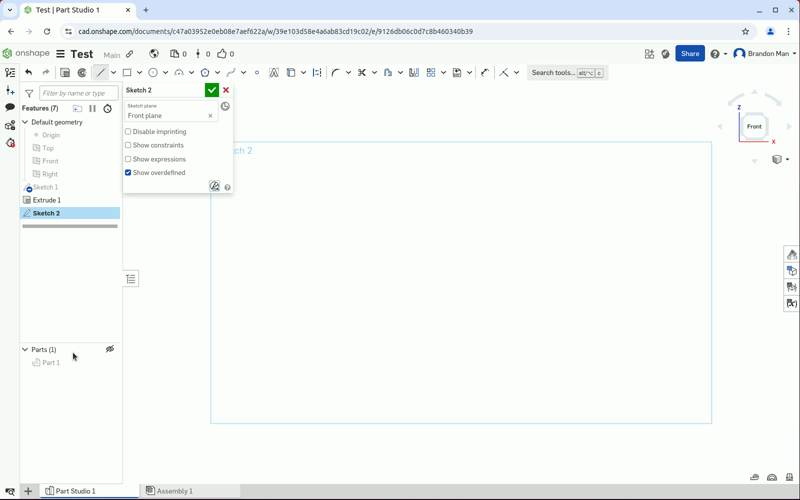
key_down(shift)
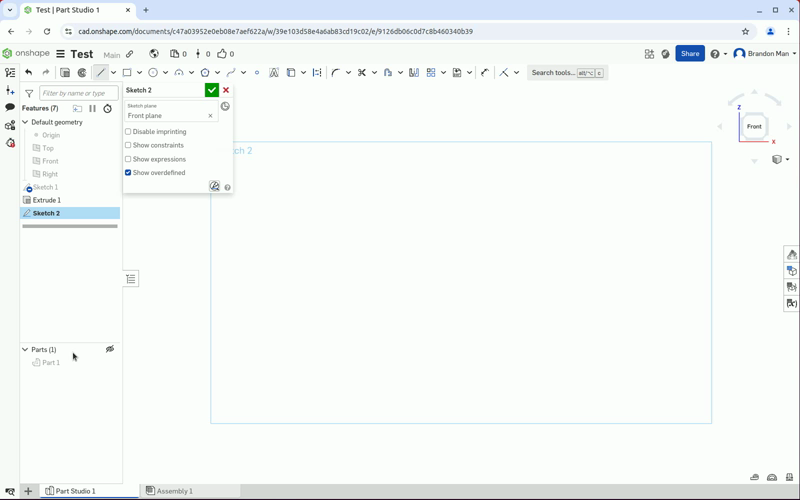
mouse_move(355, 368)
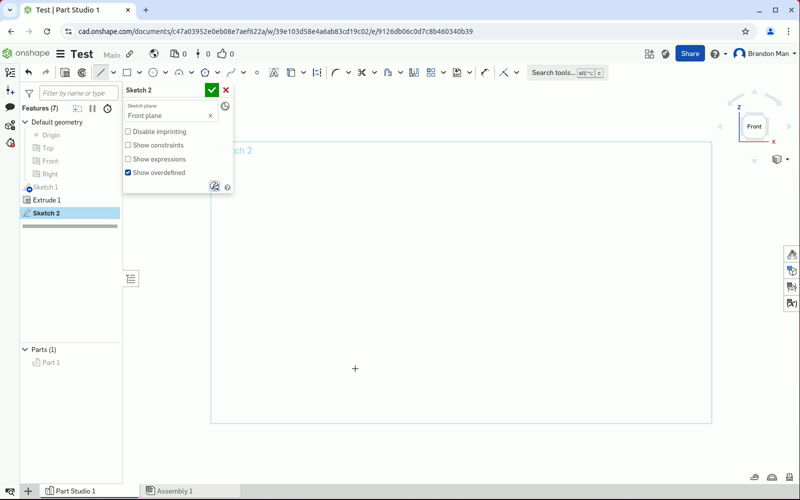
click(355, 368)
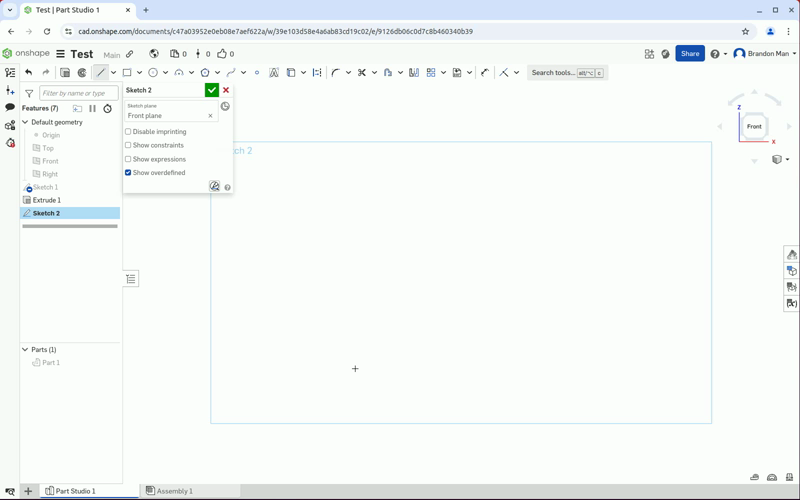
key_up(shift)
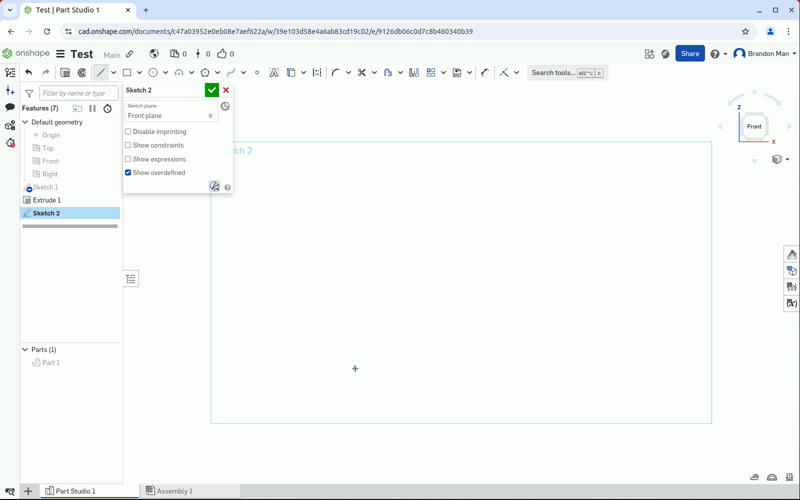
key_down(shift)
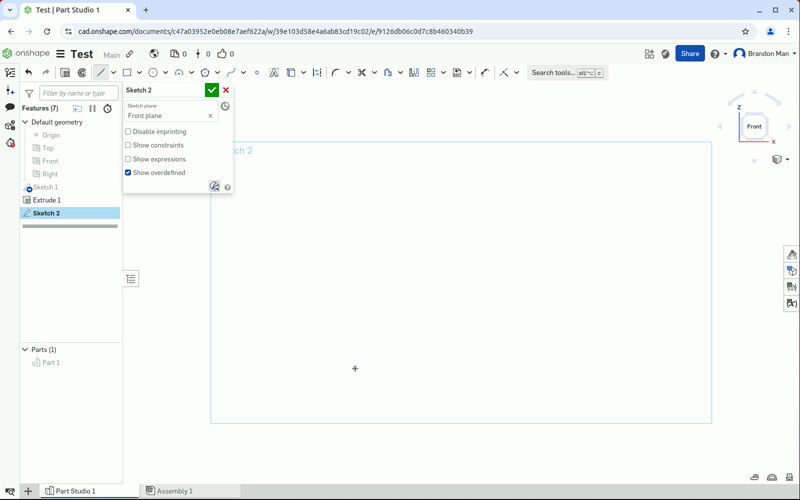
mouse_move(385, 368)
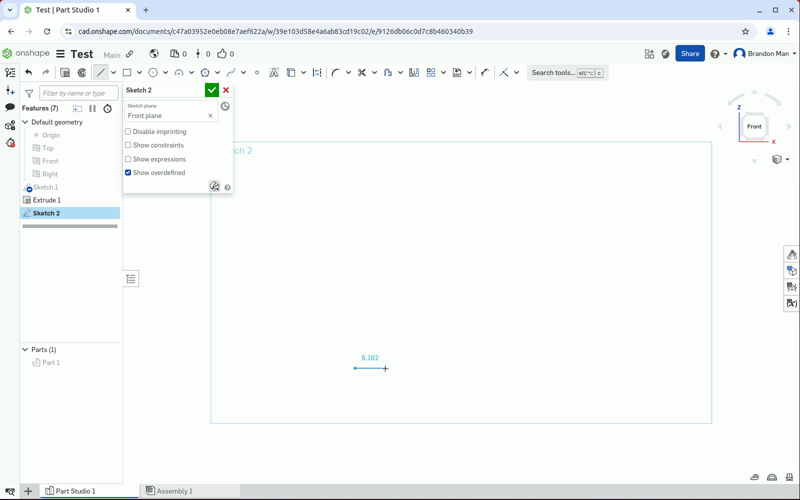
mouse_move(384, 368)
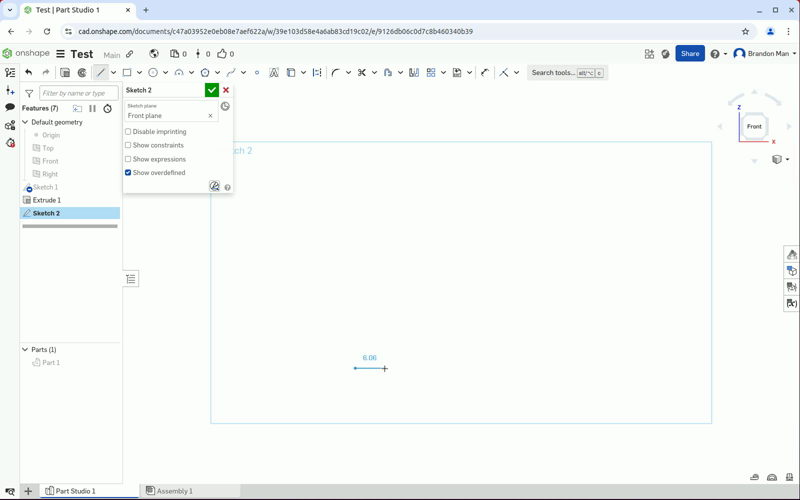
click(384, 368)
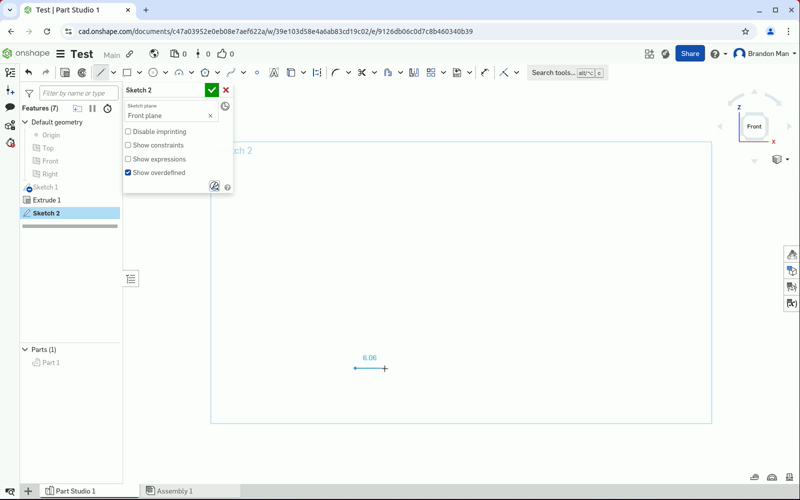
key_up(shift)
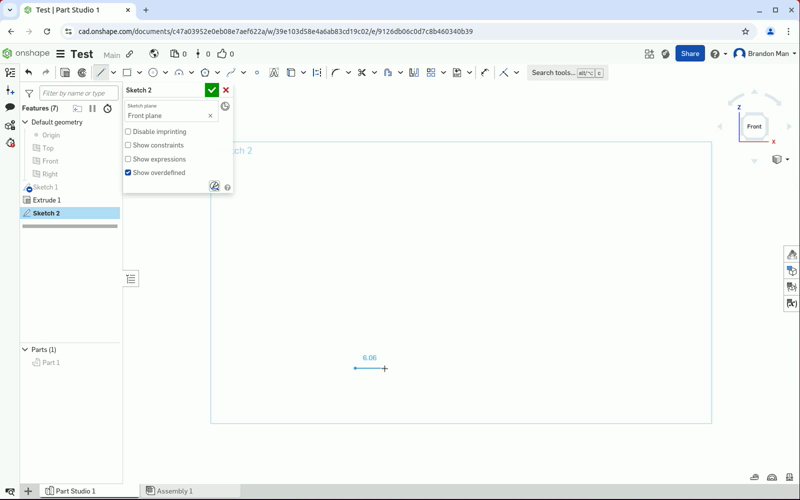
key_down(shift)
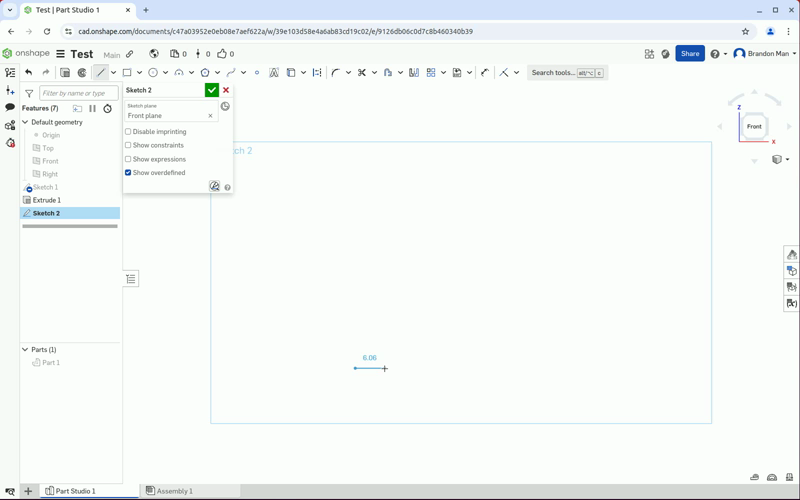
mouse_move(384, 228)
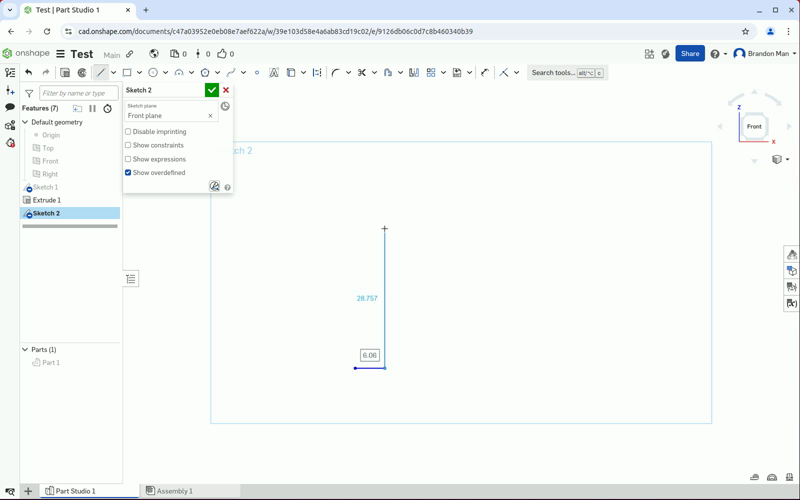
click(384, 228)
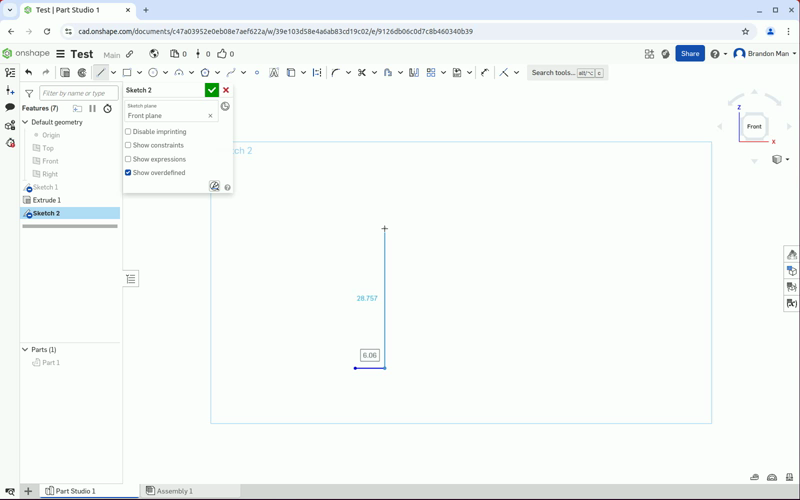
key_up(shift)
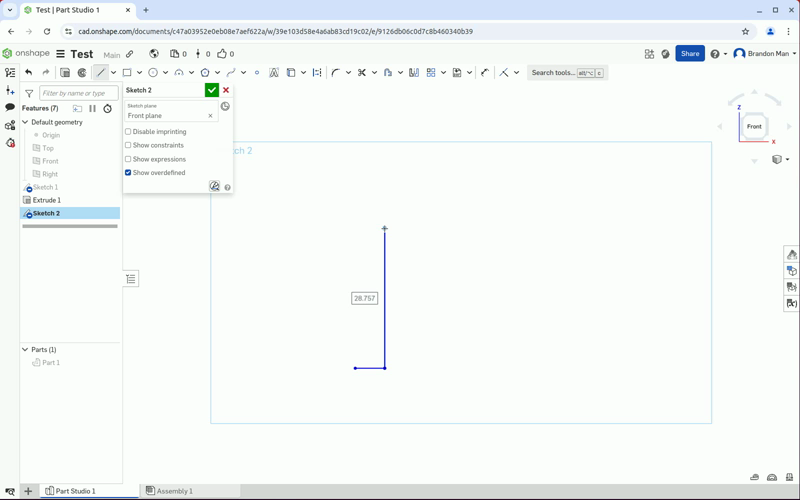
key_down(shift)
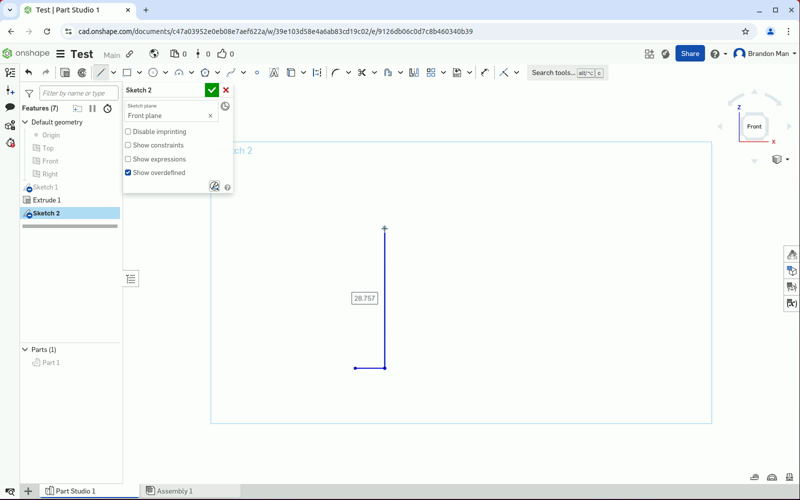
mouse_move(414, 228)
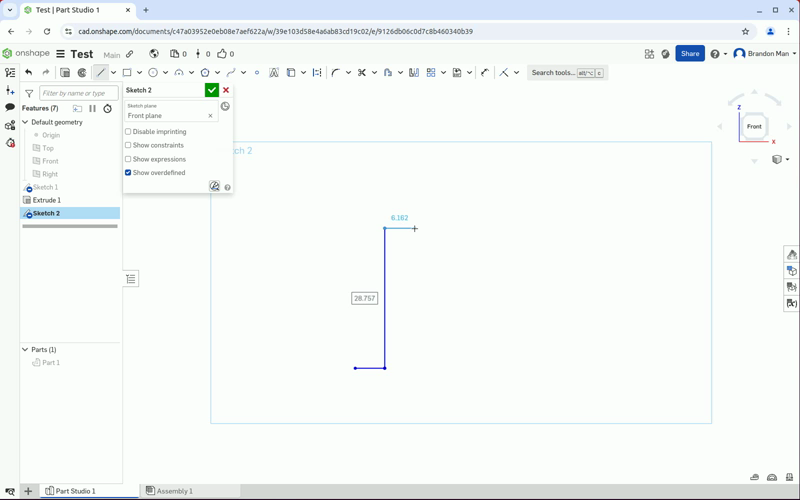
mouse_move(355, 228)
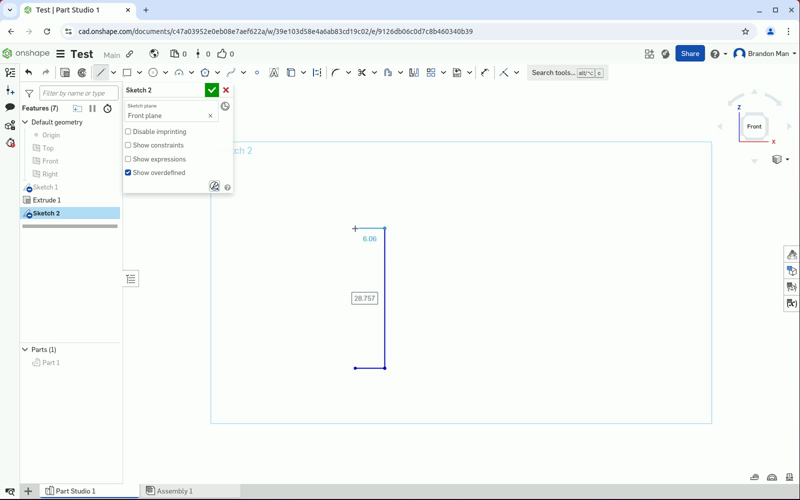
click(355, 228)
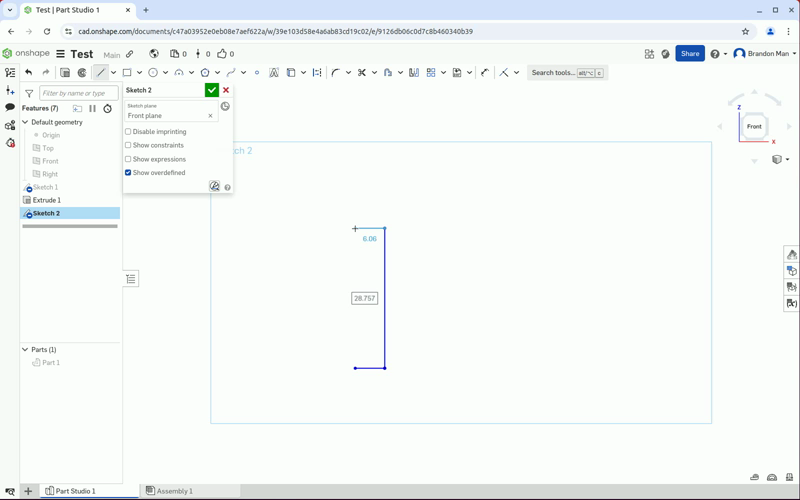
key_up(shift)
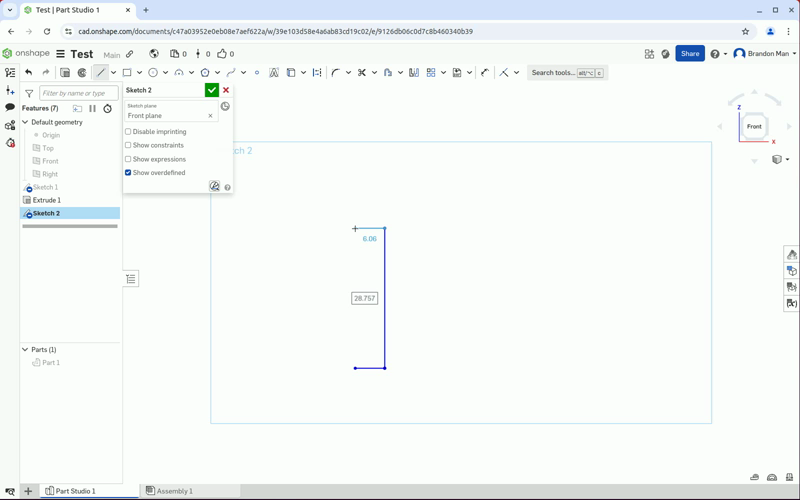
key_down(shift)
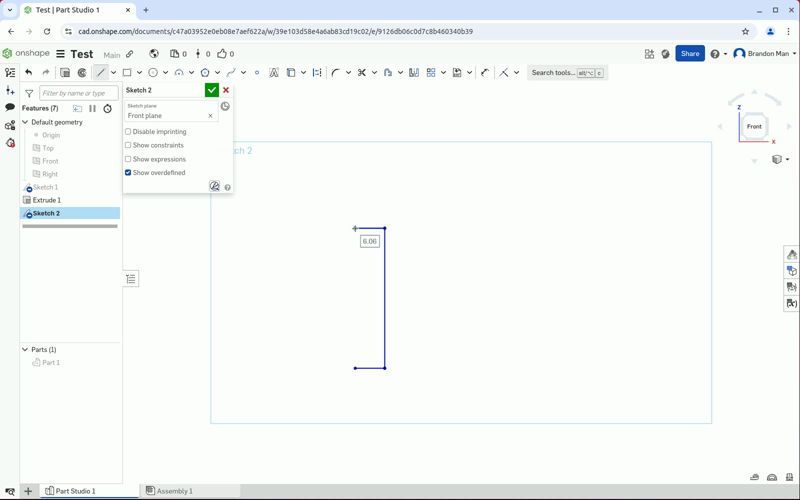
mouse_move(355, 368)
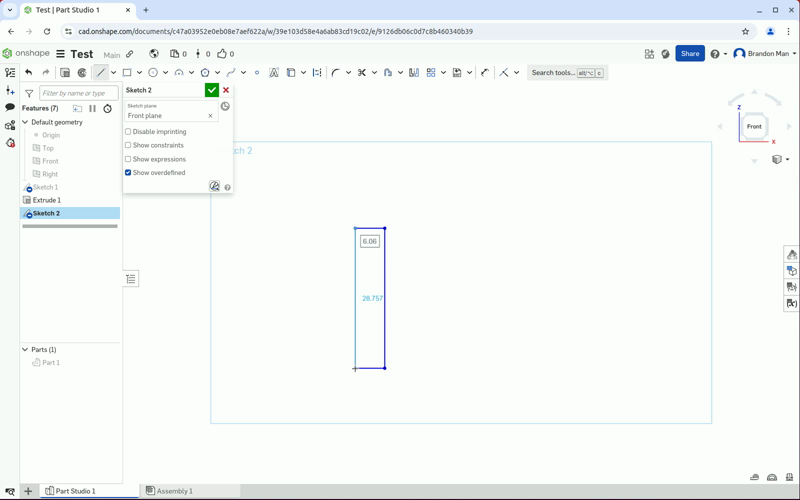
key_up(shift)
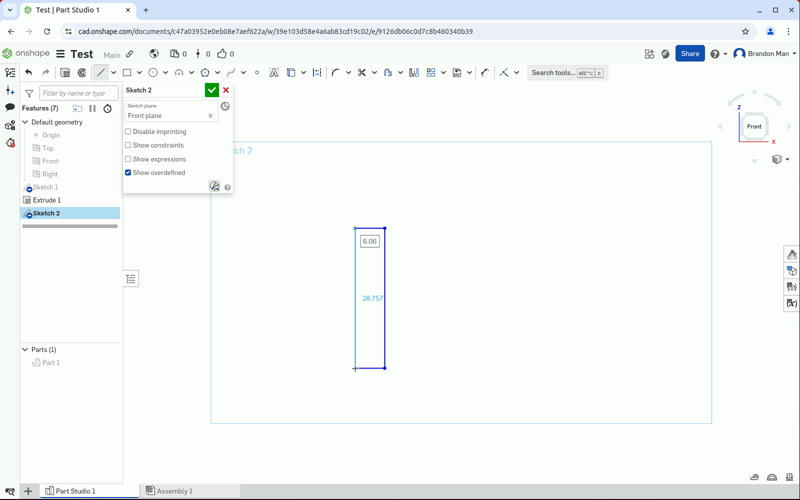
click(355, 368)
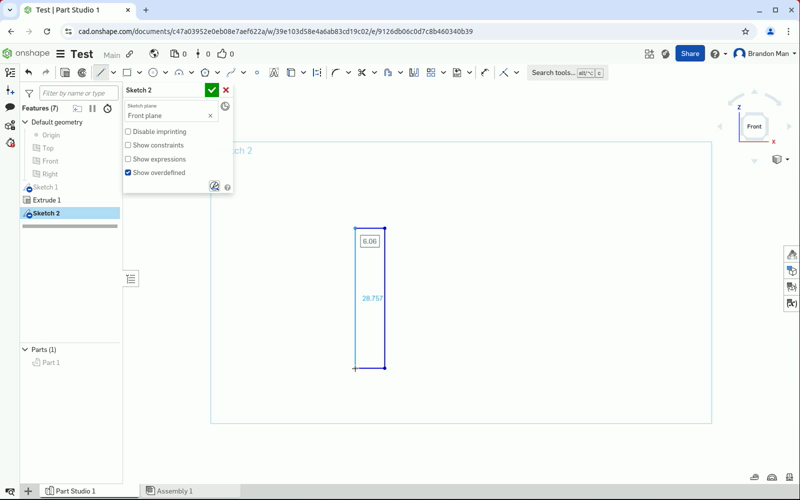
key(esc)
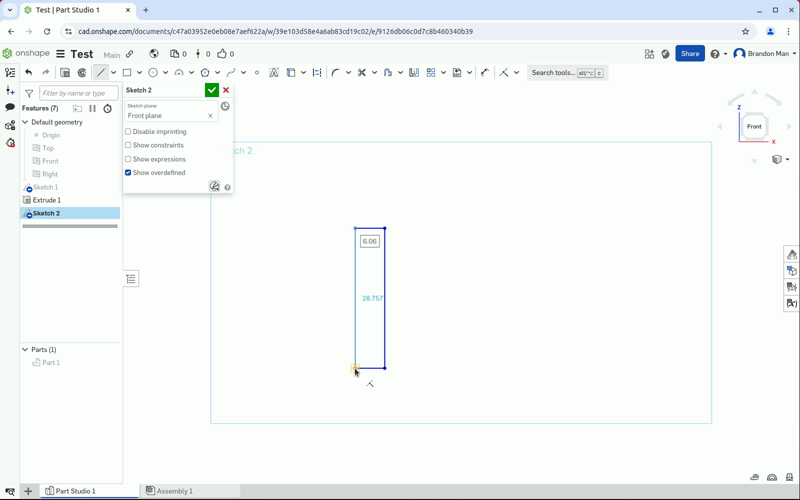
mouse_move(360, 331)
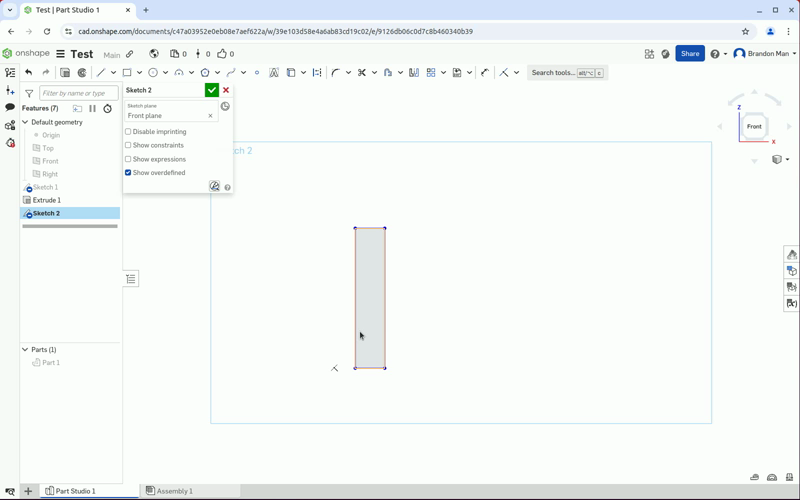
click(360, 331)
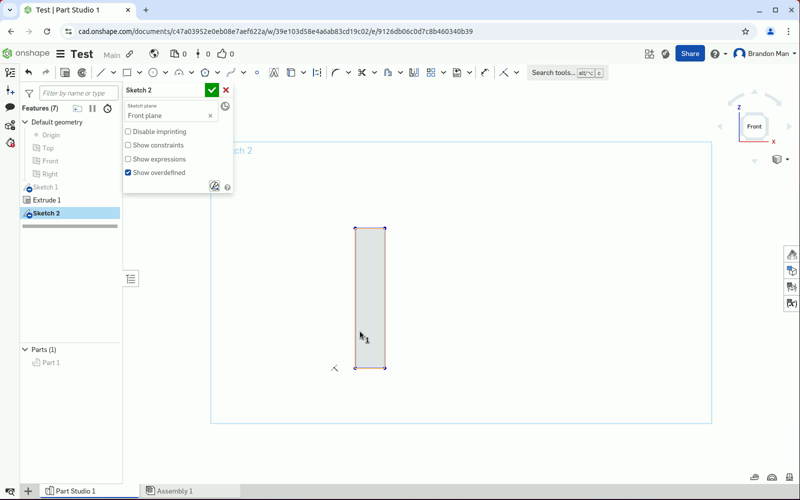
mouse_move(73, 352)
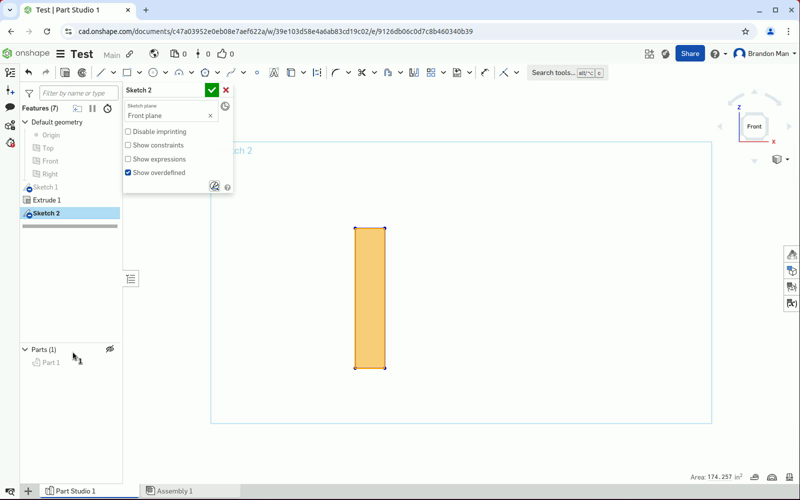
key(shift+y)
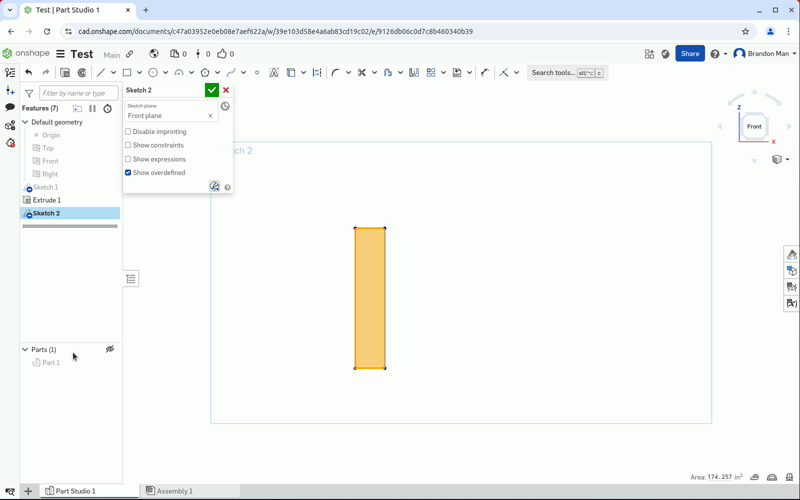
key(shift+e)
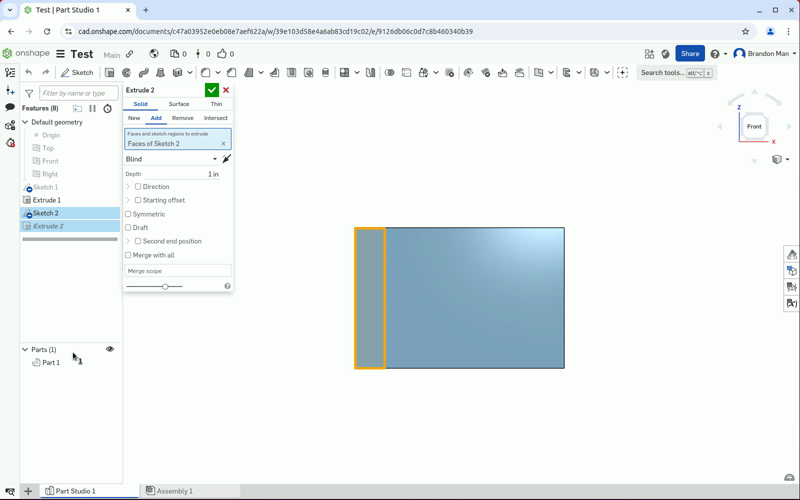
mouse_move(143, 106)
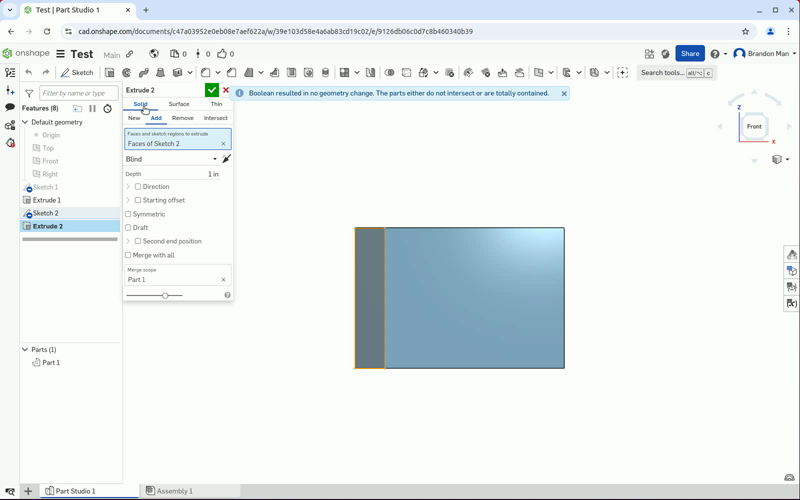
click(143, 106)
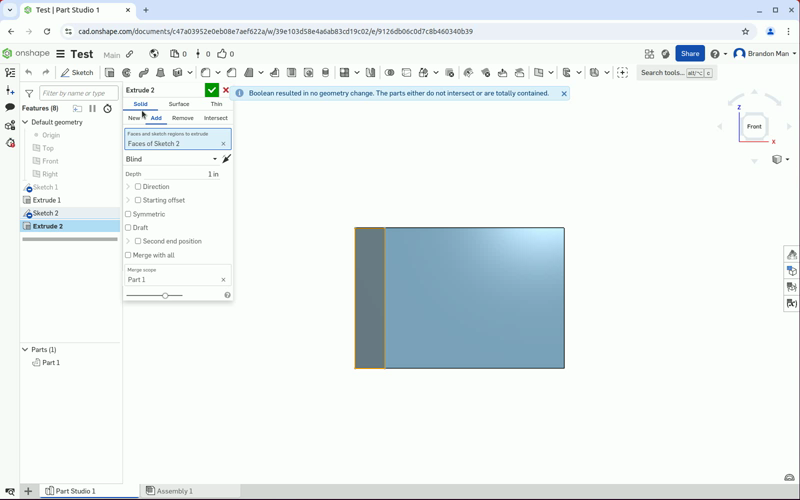
mouse_move(137, 120)
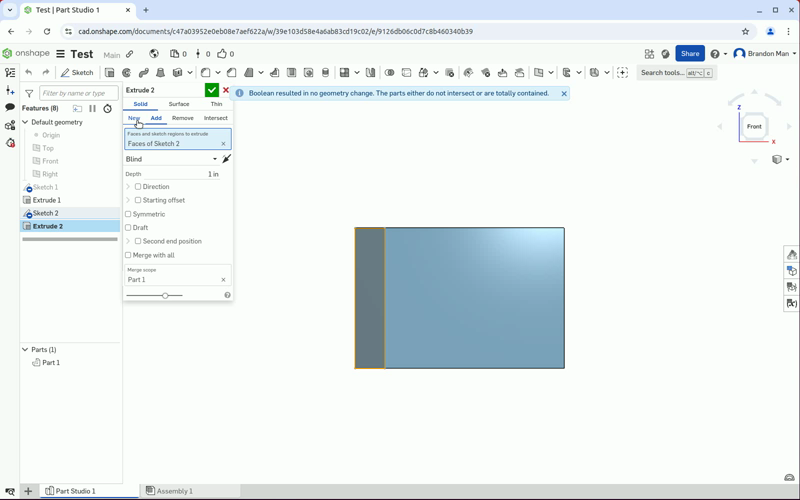
click(137, 120)
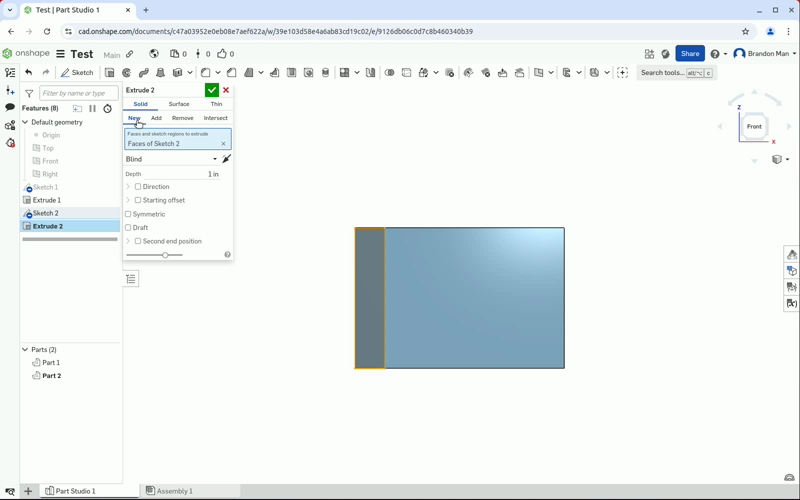
key(tab, 4)
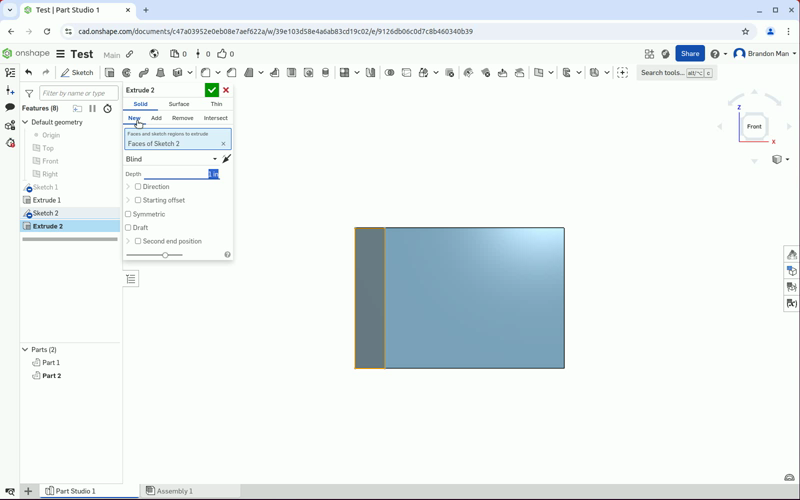
text(23.108)
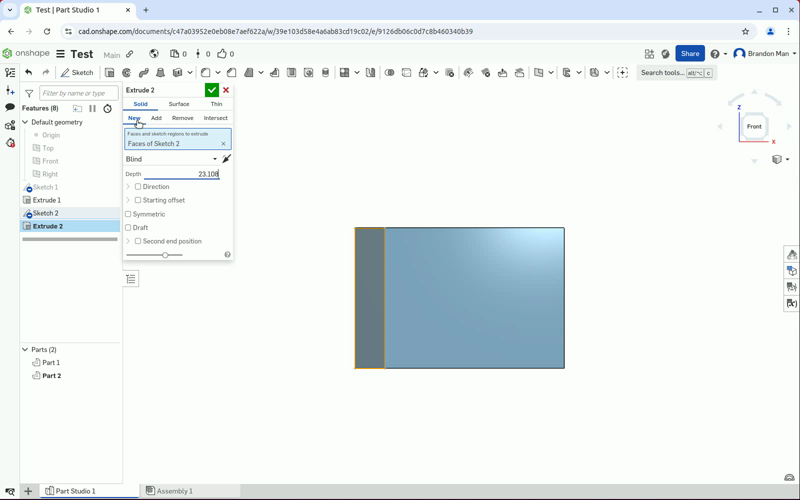
key(enter)
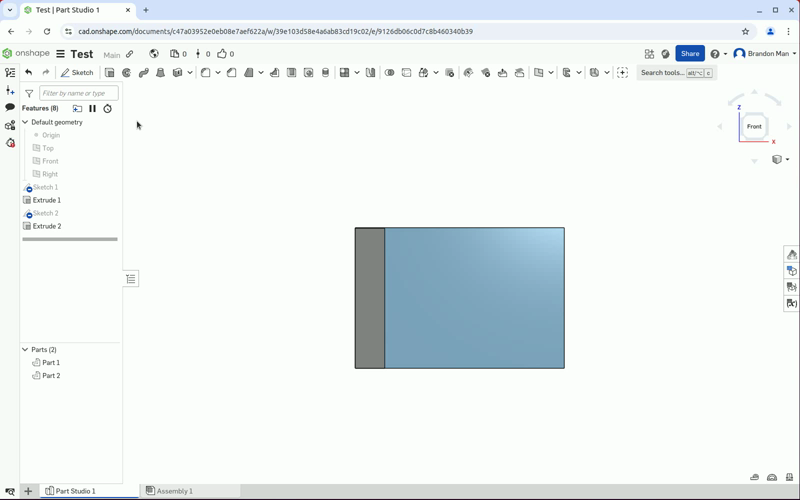
key(shift+h)
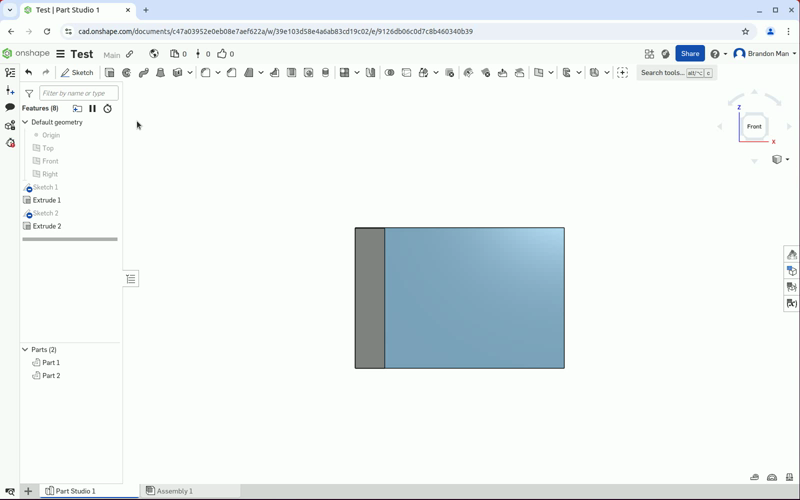
key(shift+h)
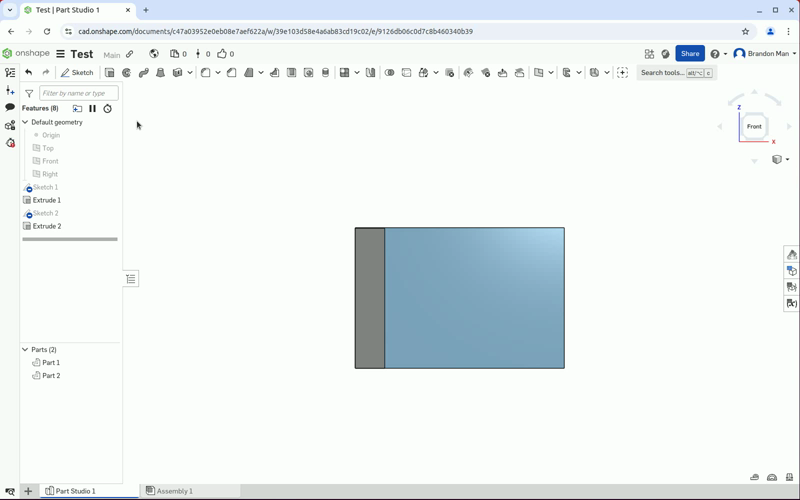
mouse_move(73, 189)
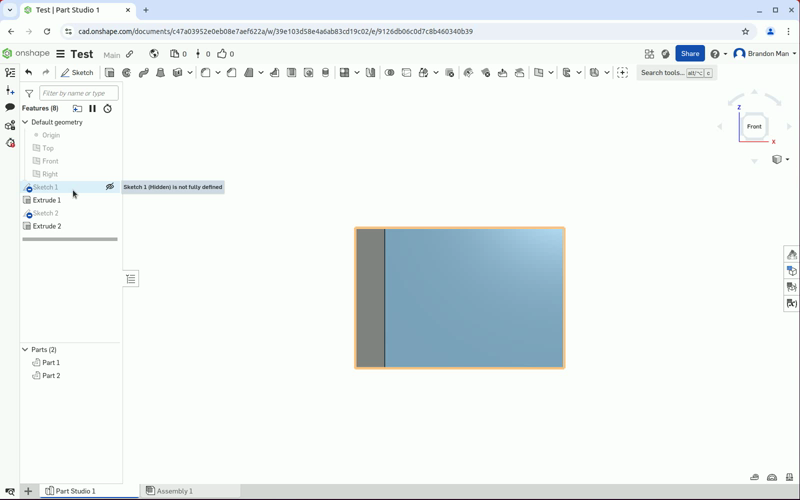
click(73, 189)
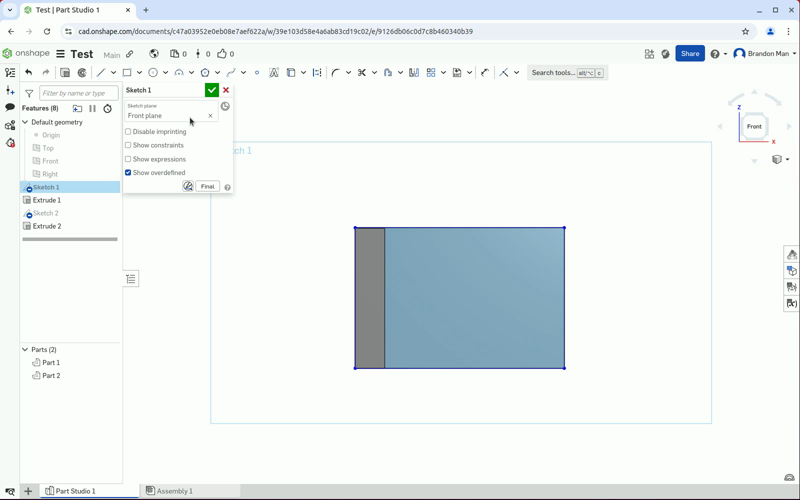
mouse_move(229, 92)
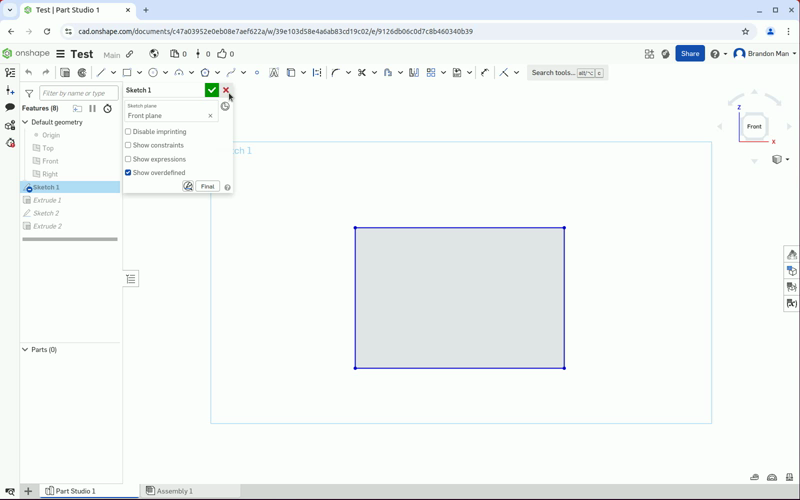
click(229, 92)
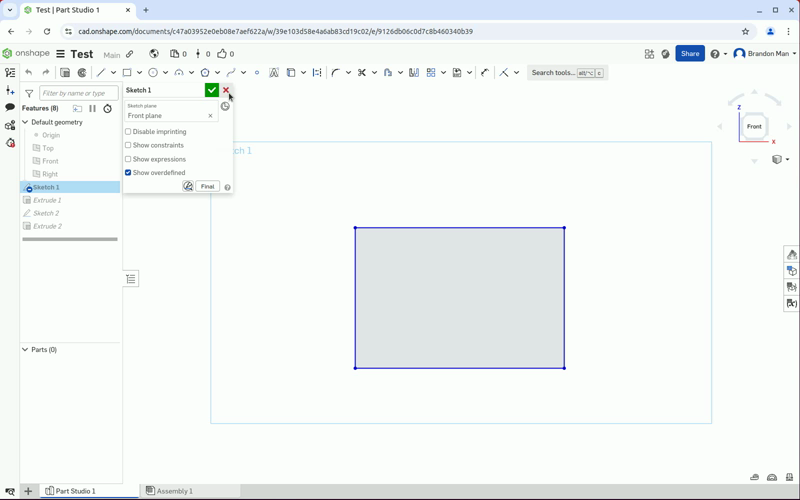
key(shift+s)
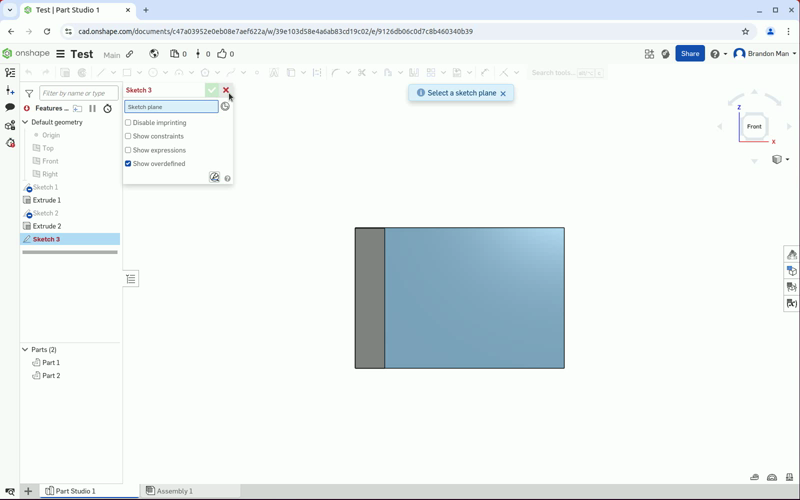
mouse_move(73, 163)
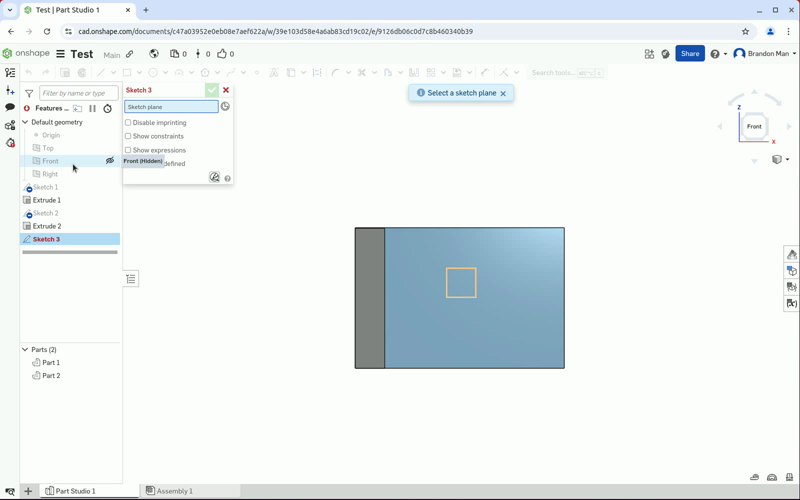
click(73, 163)
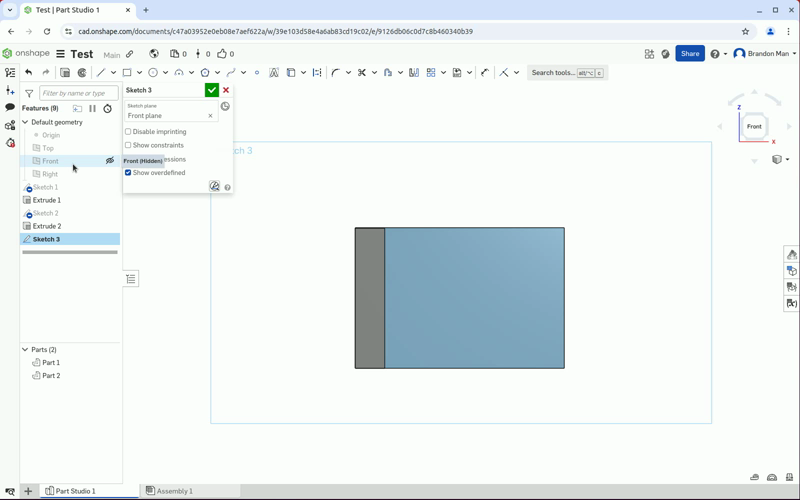
mouse_move(73, 352)
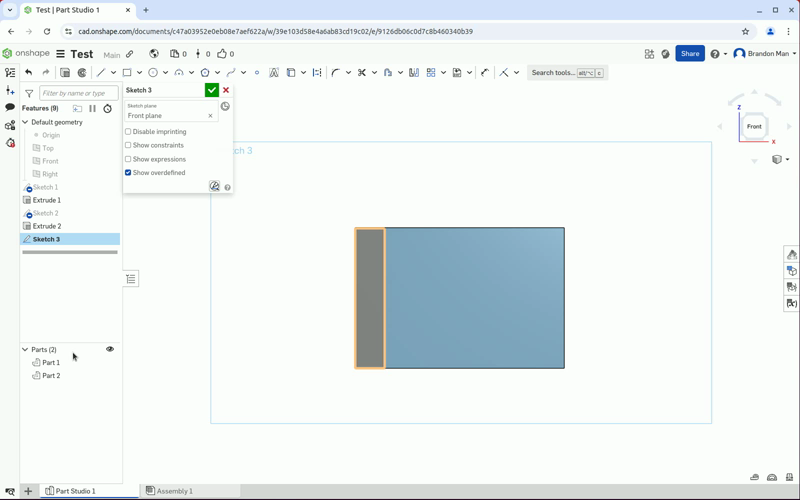
key(y)
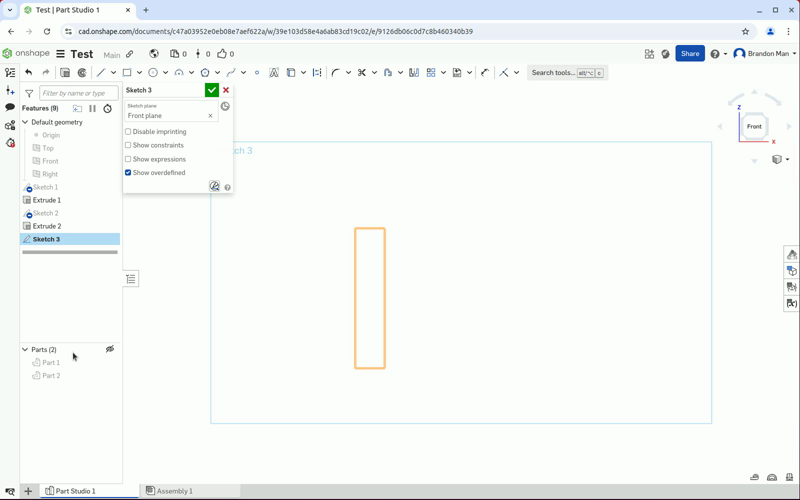
key(l)
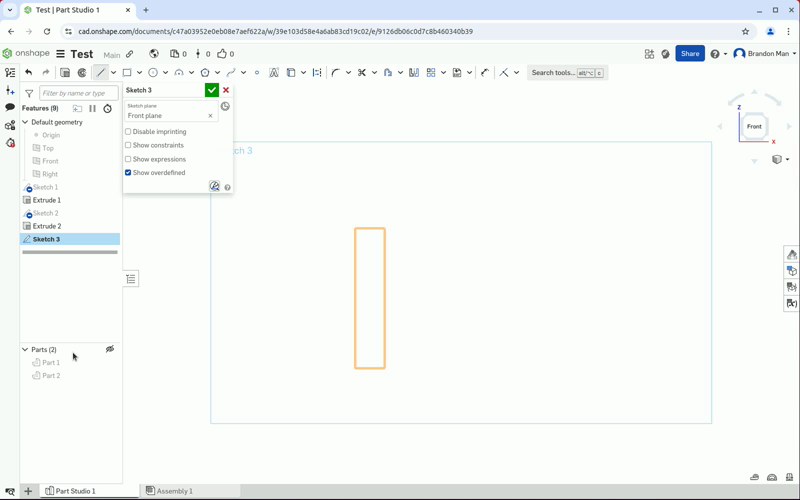
key_down(shift)
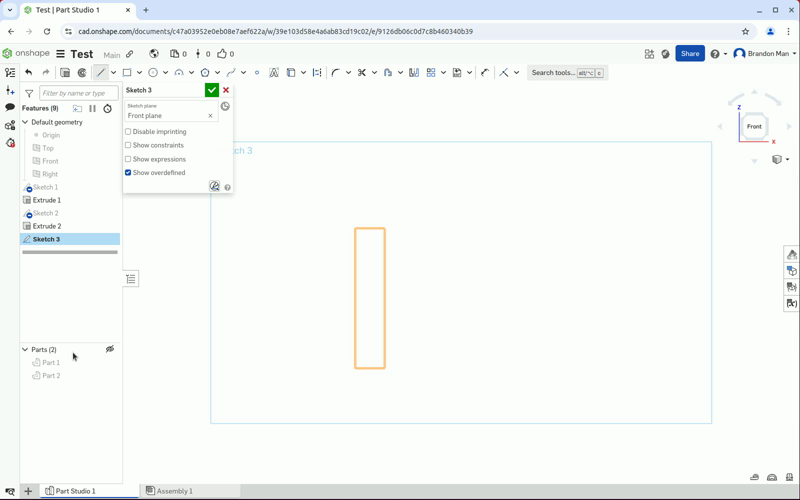
mouse_move(534, 368)
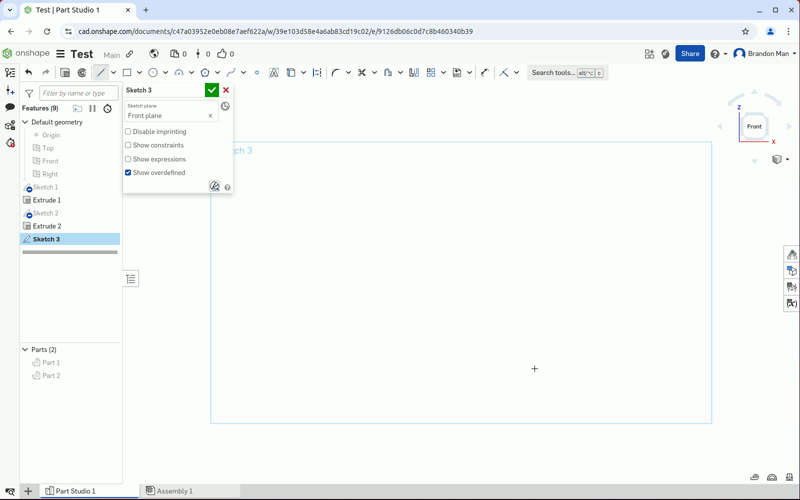
click(534, 368)
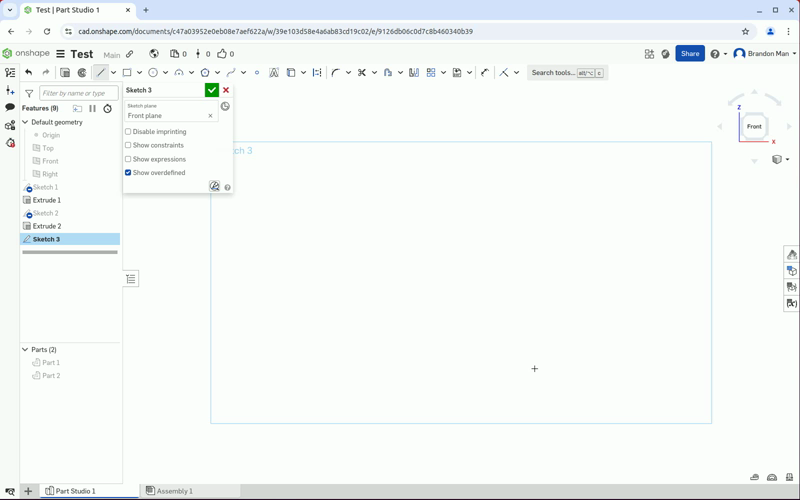
key_up(shift)
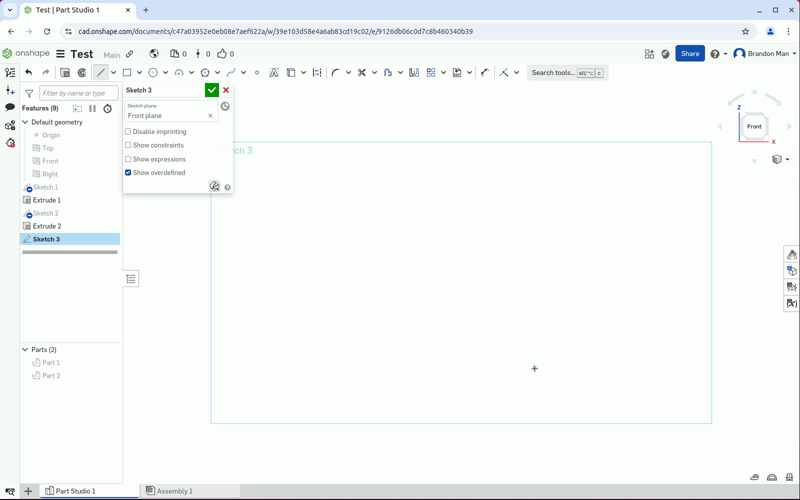
key_down(shift)
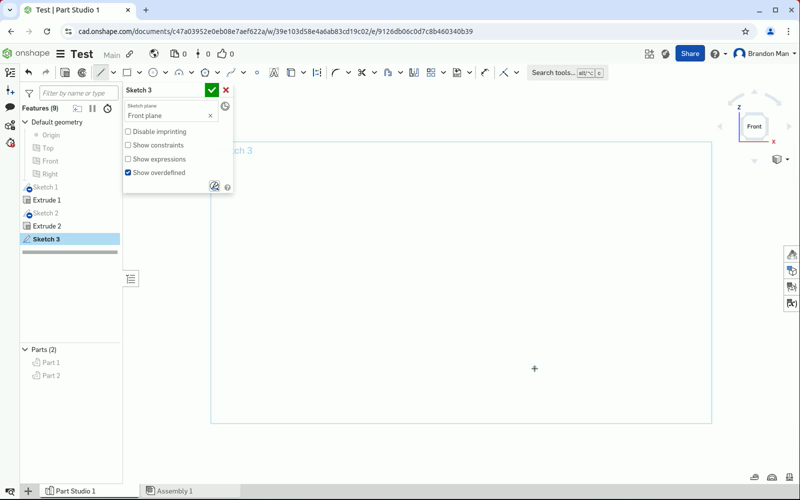
mouse_move(564, 368)
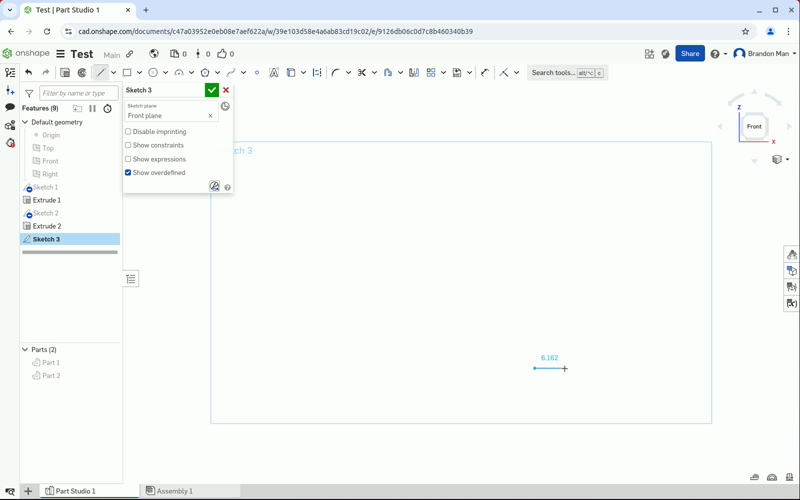
mouse_move(564, 368)
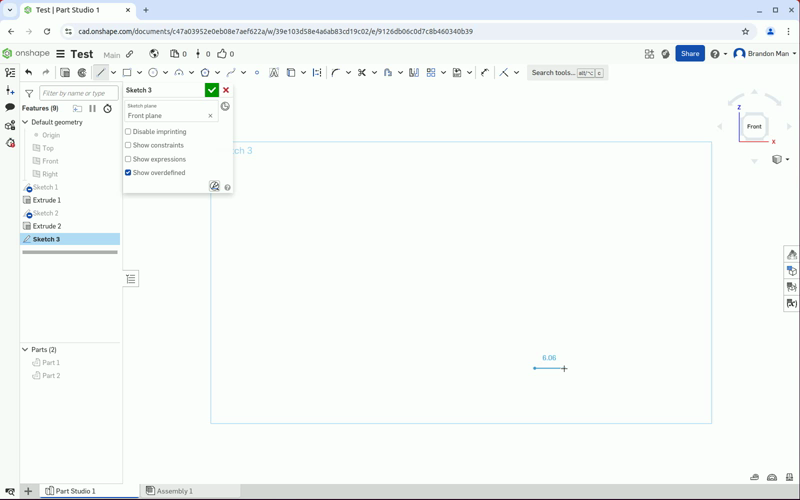
click(564, 368)
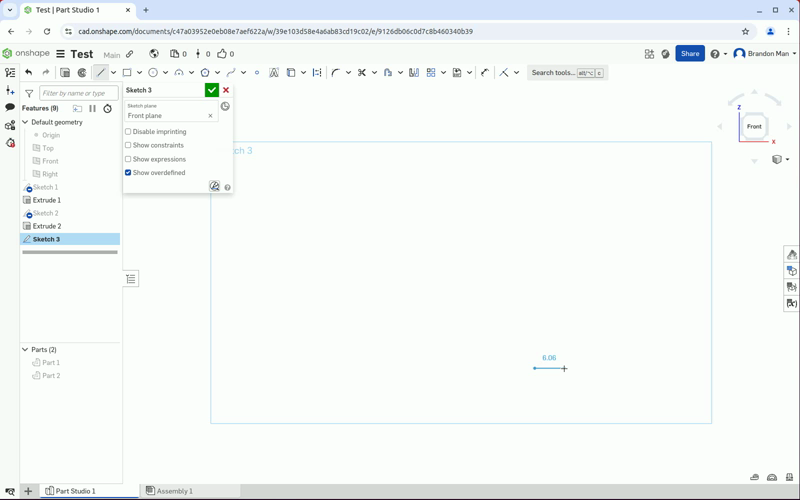
key_up(shift)
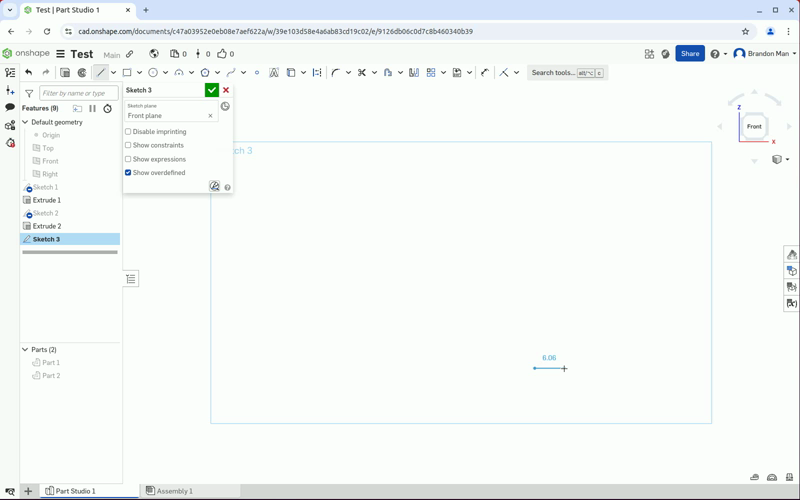
key_down(shift)
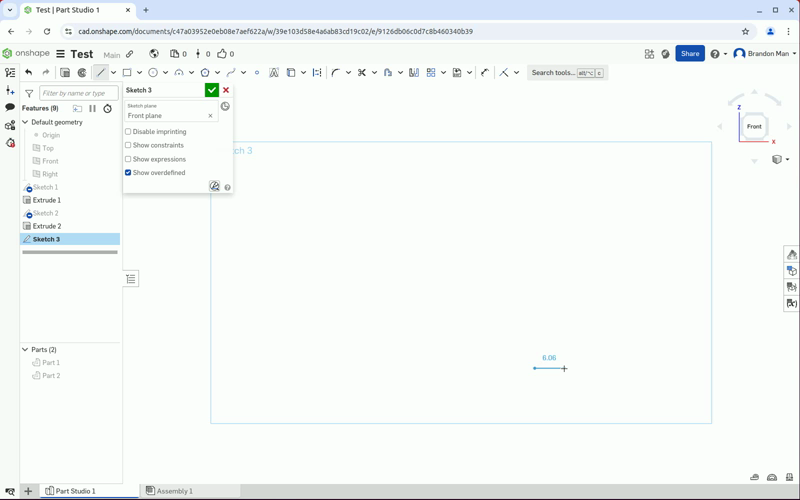
mouse_move(564, 228)
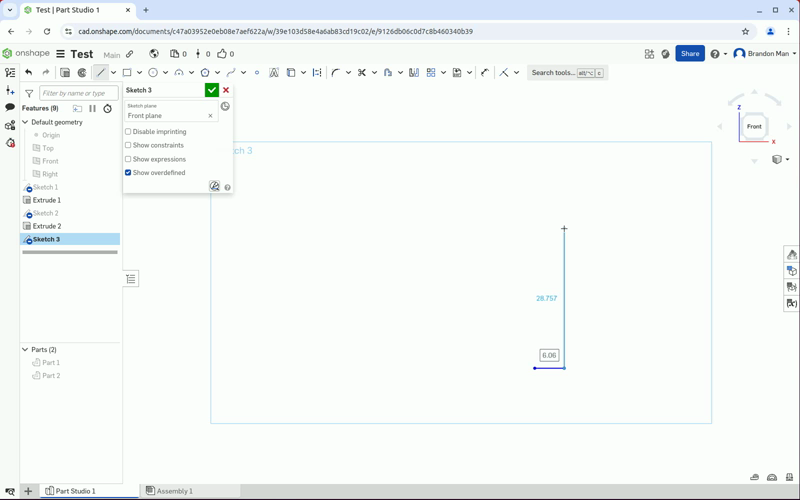
click(564, 228)
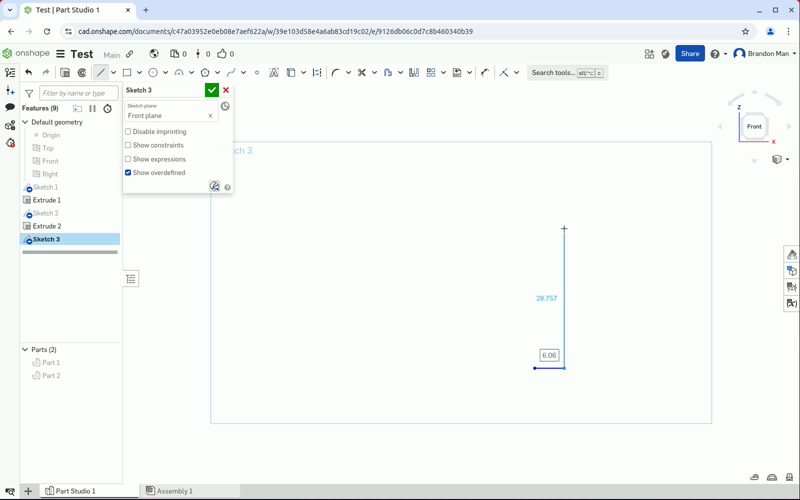
key_up(shift)
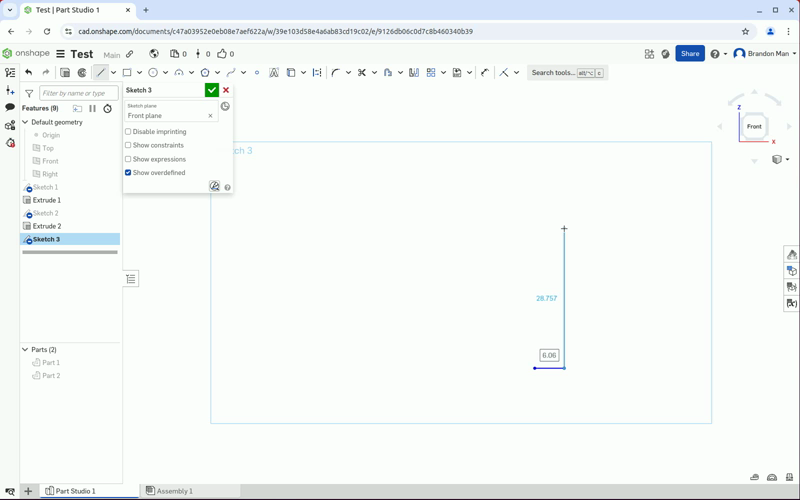
key_down(shift)
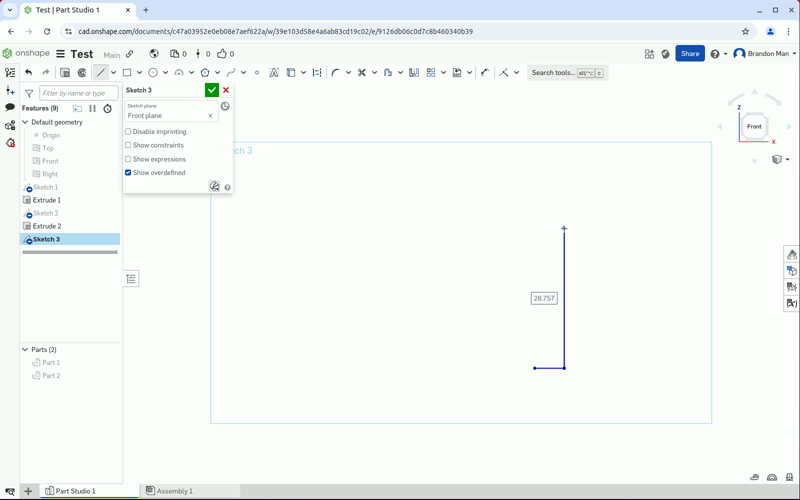
mouse_move(589, 228)
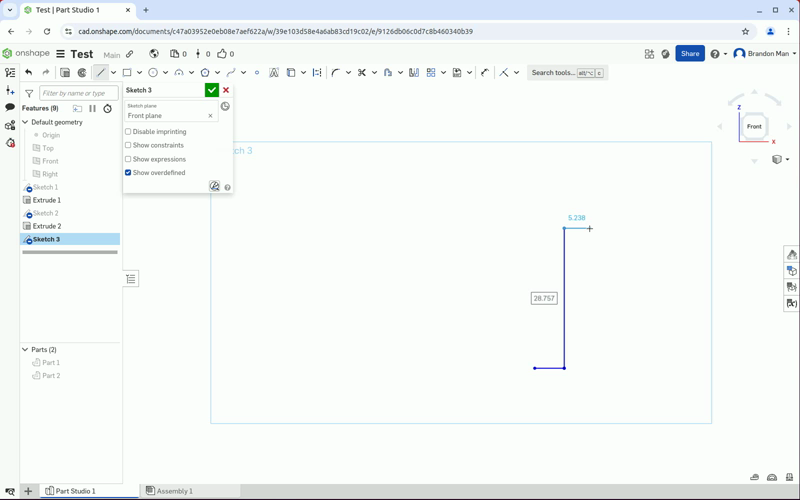
mouse_move(534, 228)
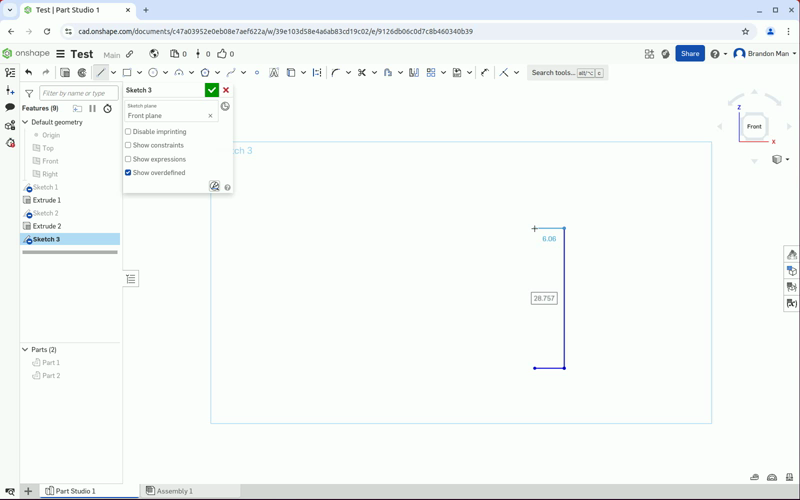
click(534, 228)
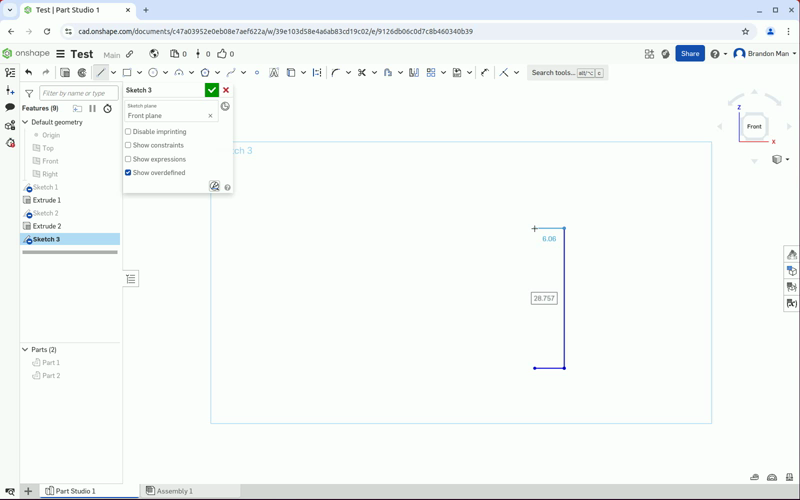
key_up(shift)
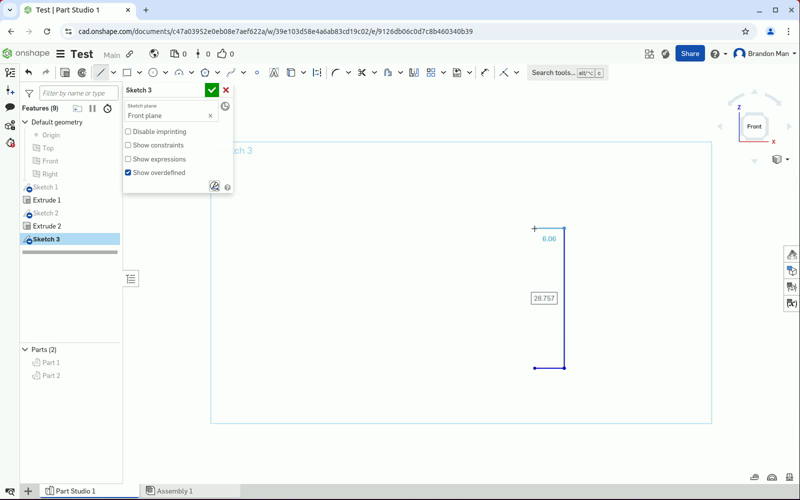
key_down(shift)
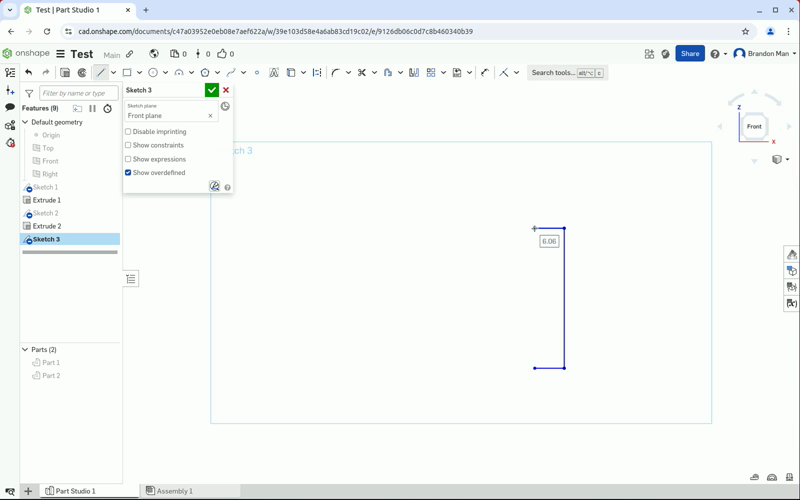
mouse_move(534, 368)
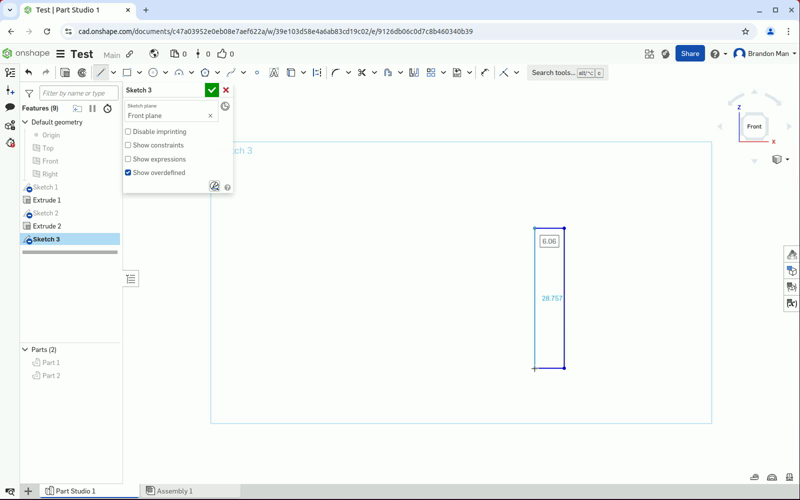
key_up(shift)
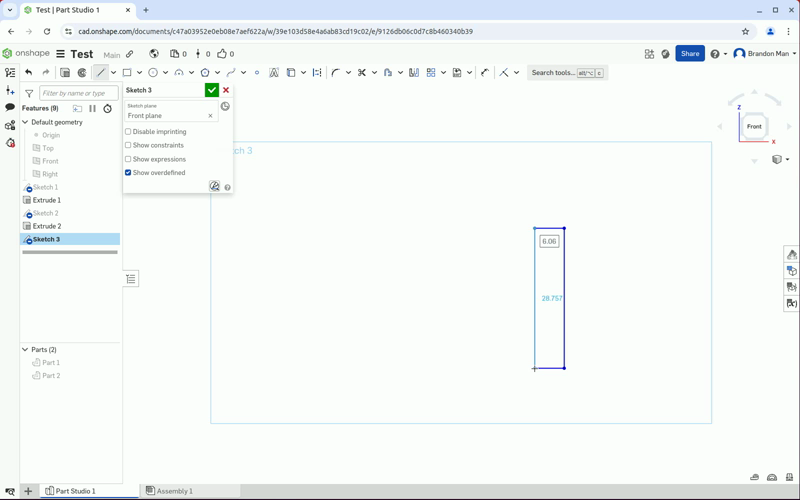
click(534, 368)
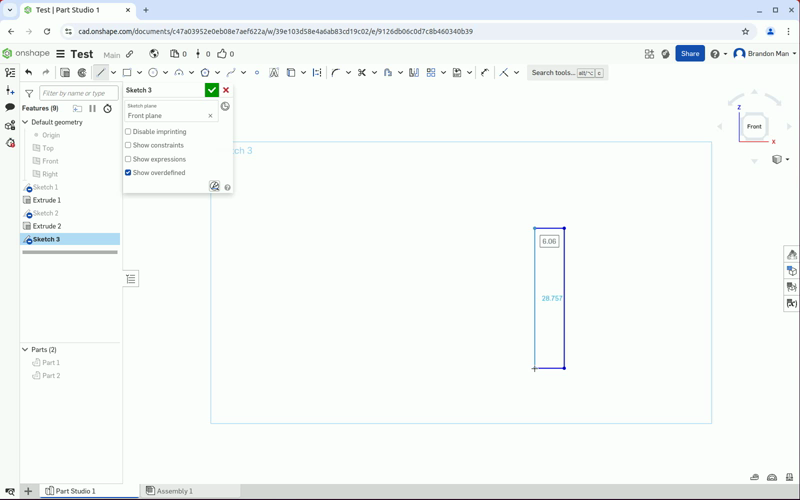
key(esc)
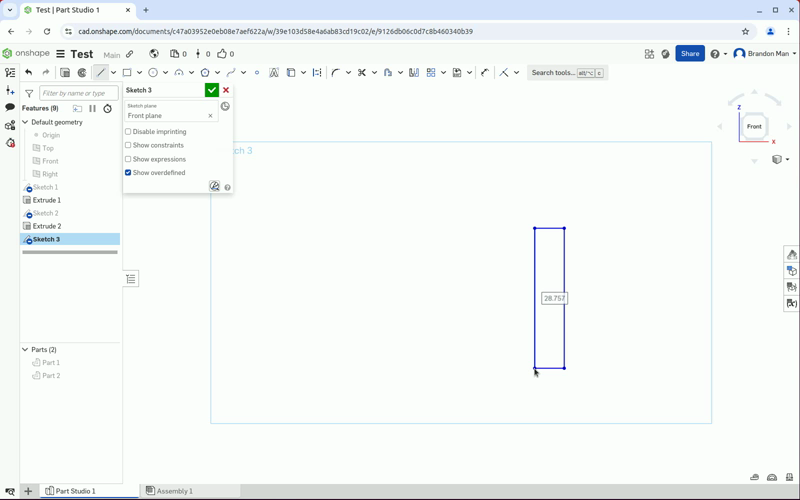
mouse_move(541, 337)
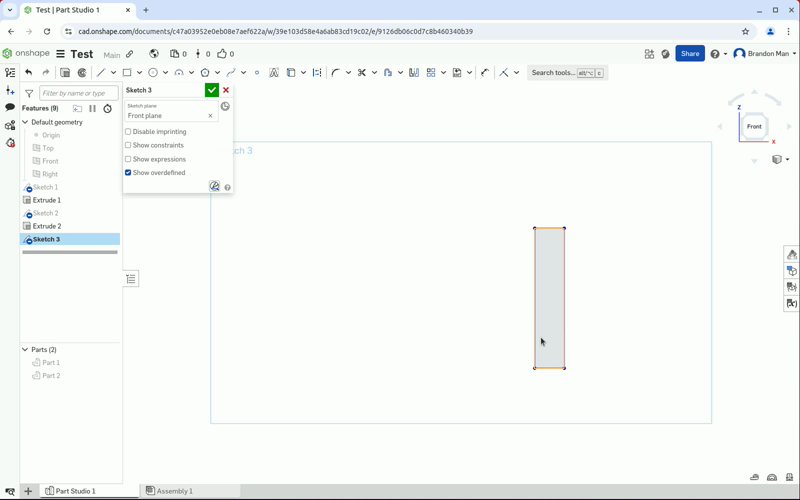
click(541, 337)
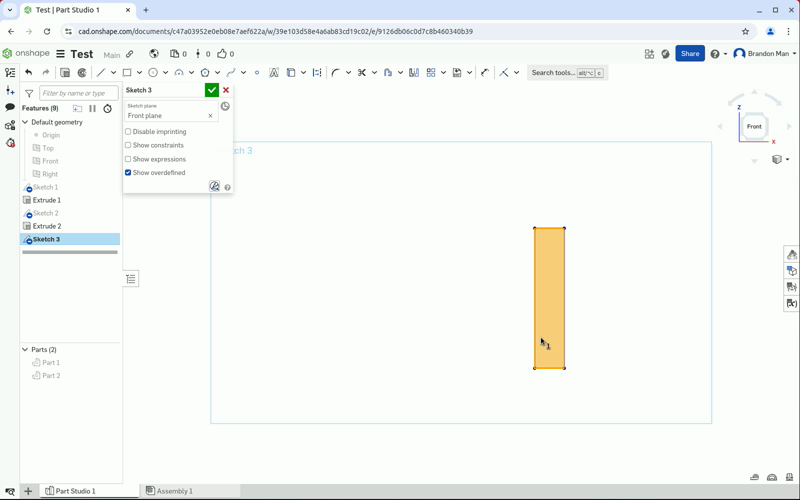
mouse_move(73, 352)
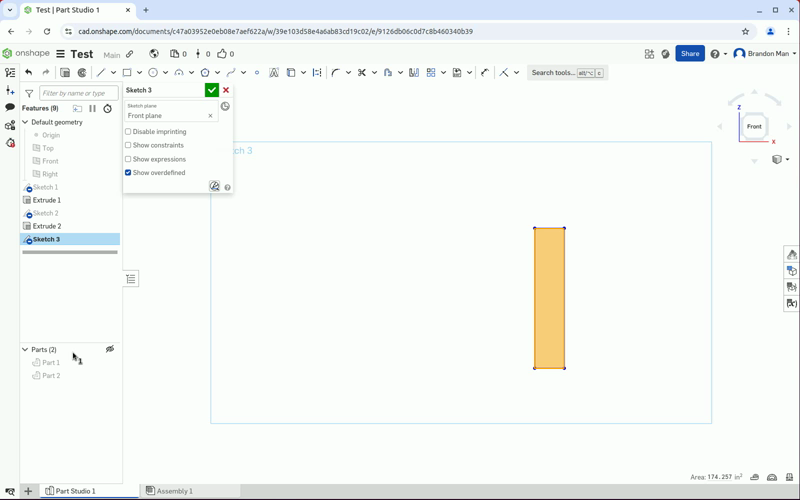
key(shift+y)
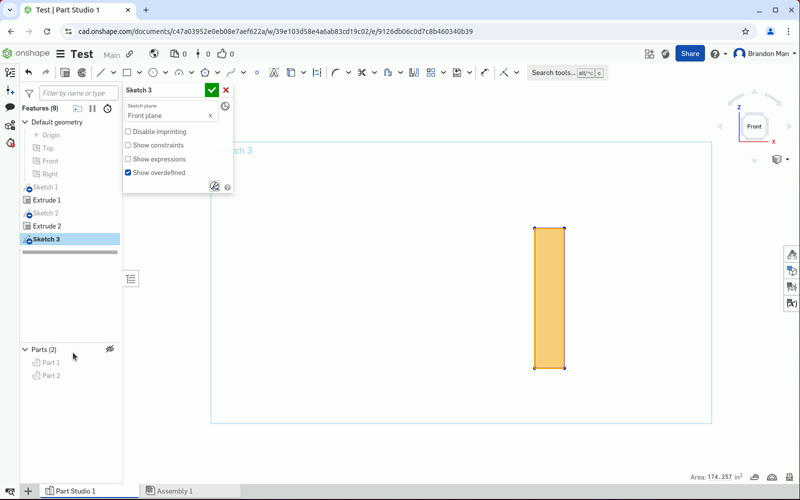
key(shift+e)
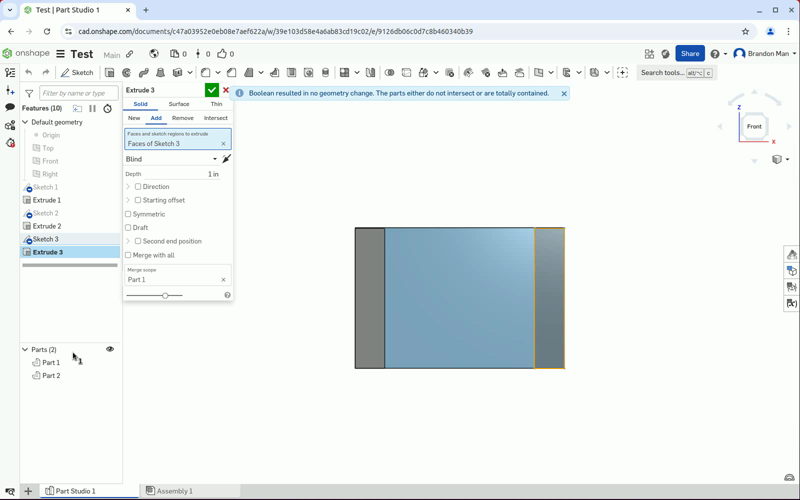
mouse_move(143, 106)
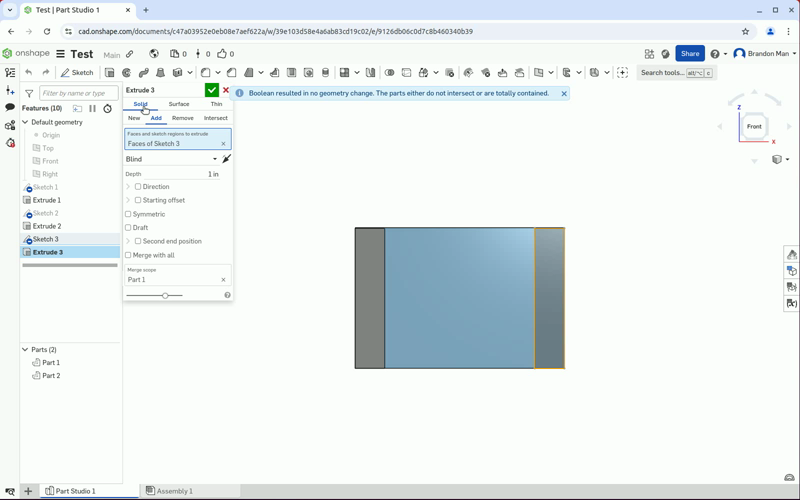
click(143, 106)
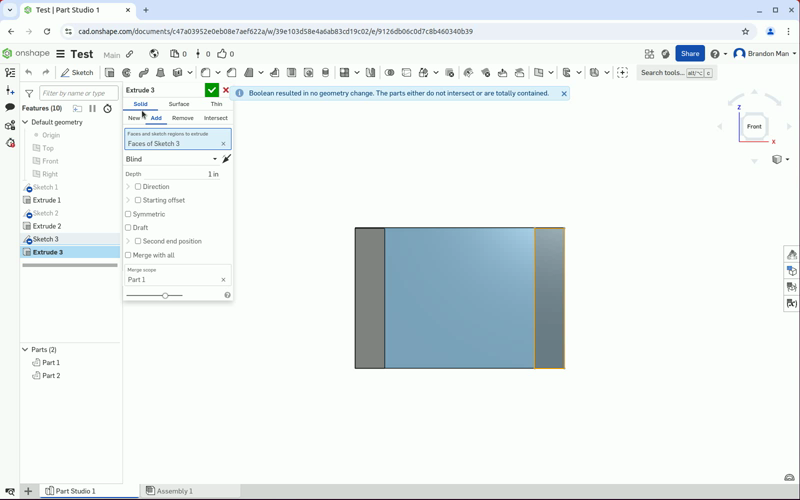
mouse_move(137, 120)
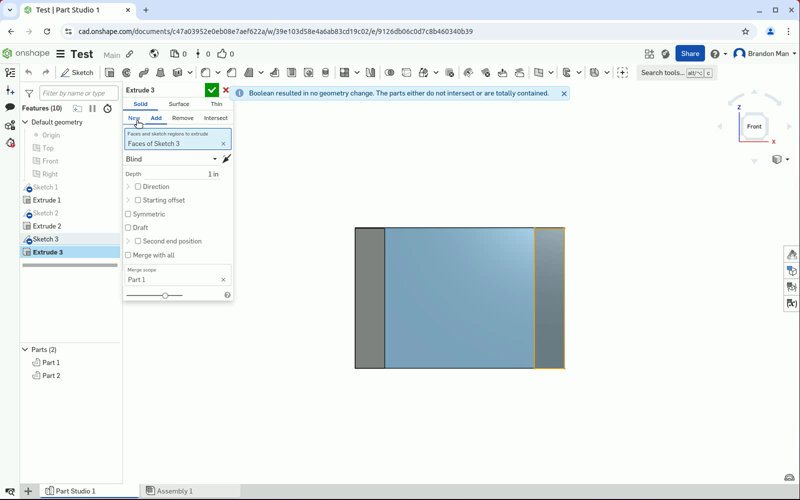
click(137, 120)
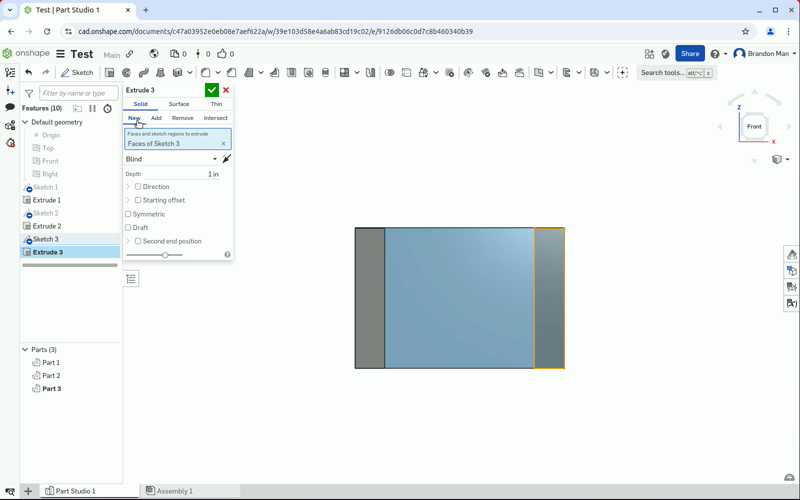
key(tab, 4)
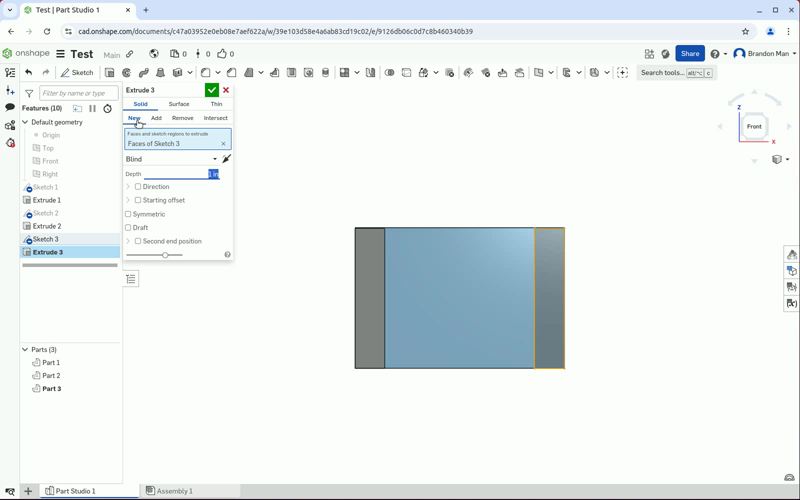
text(23.108)
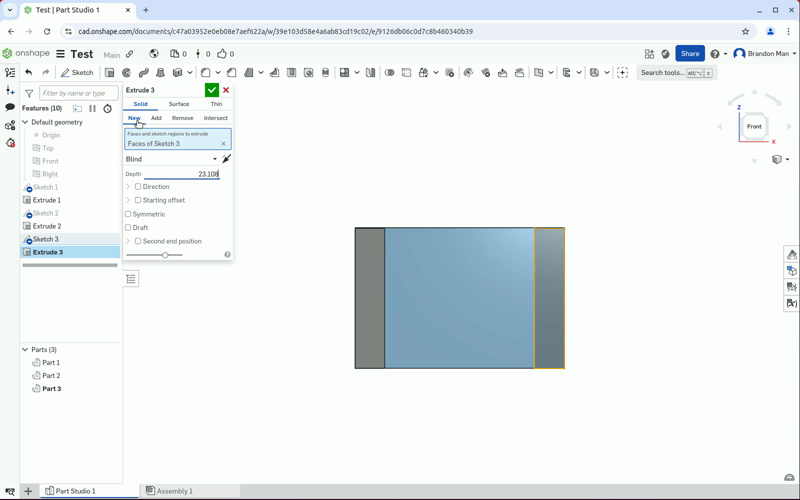
key(enter)
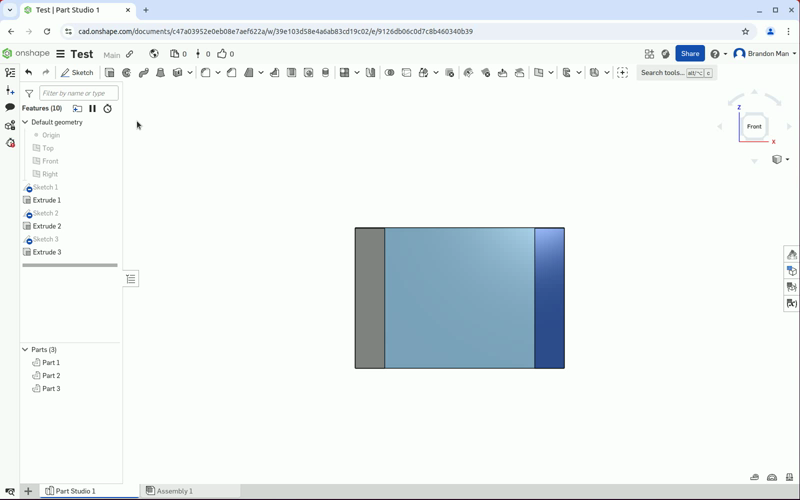
key(shift+h)
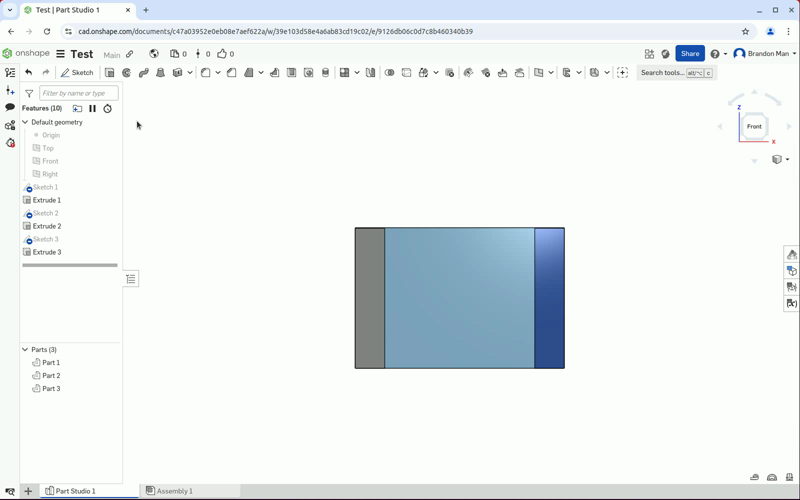
key(shift+h)
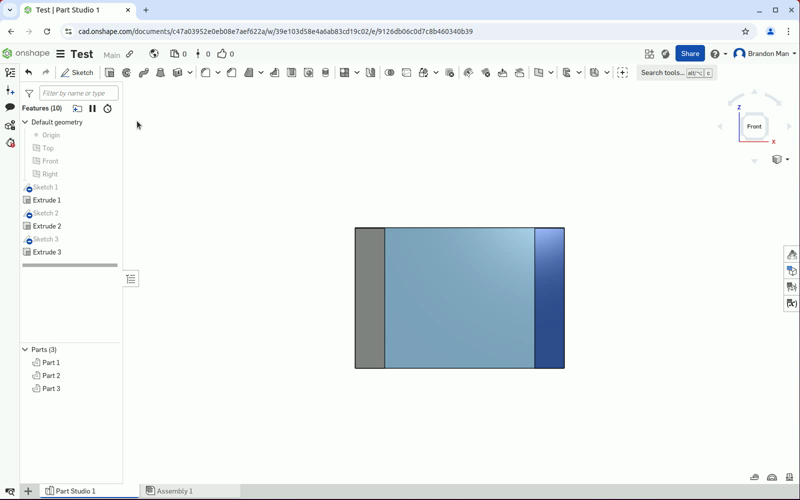
mouse_move(73, 189)
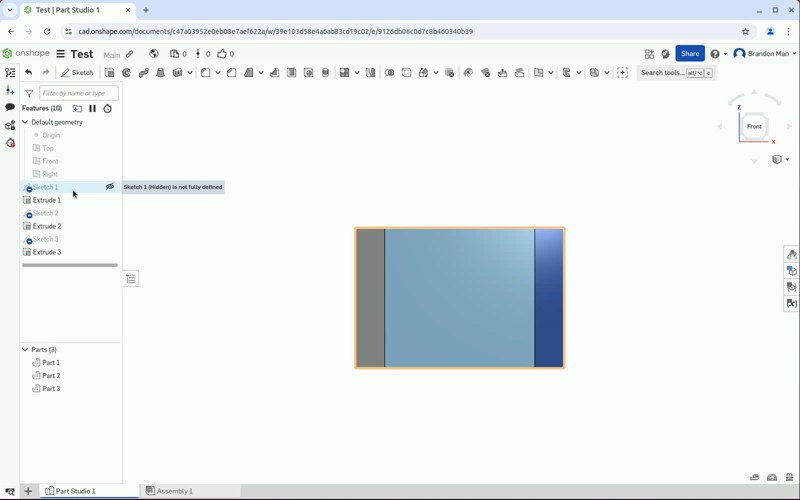
click(73, 189)
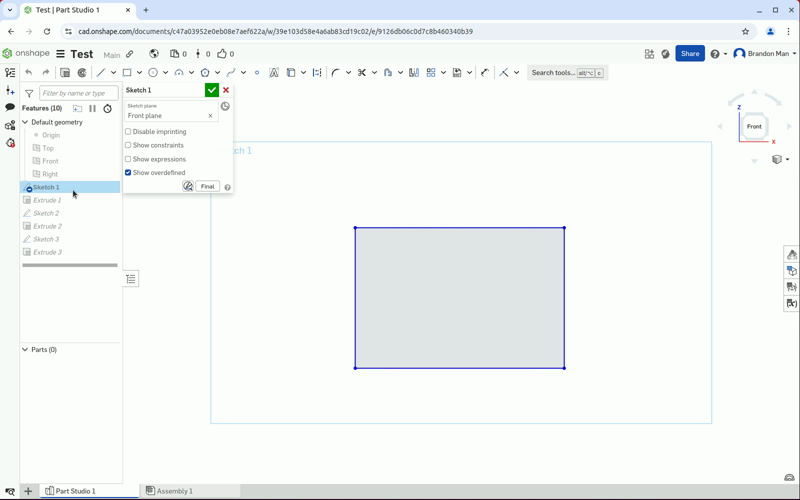
mouse_move(229, 92)
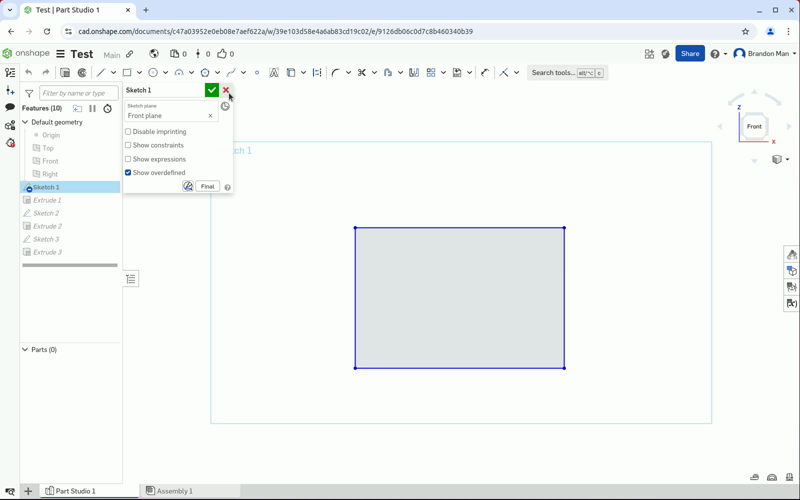
click(229, 92)
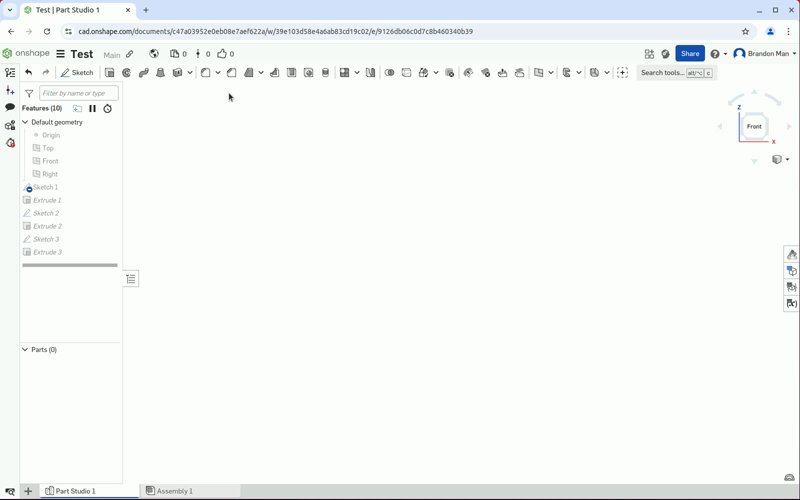
mouse_move(73, 352)
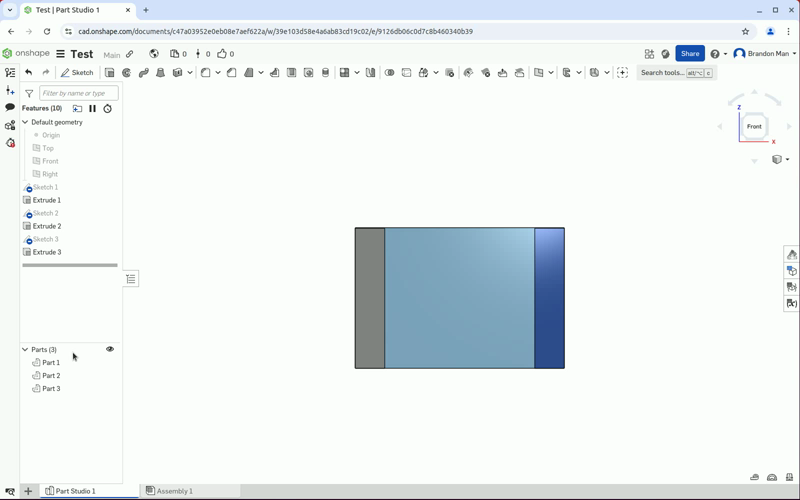
key(y)
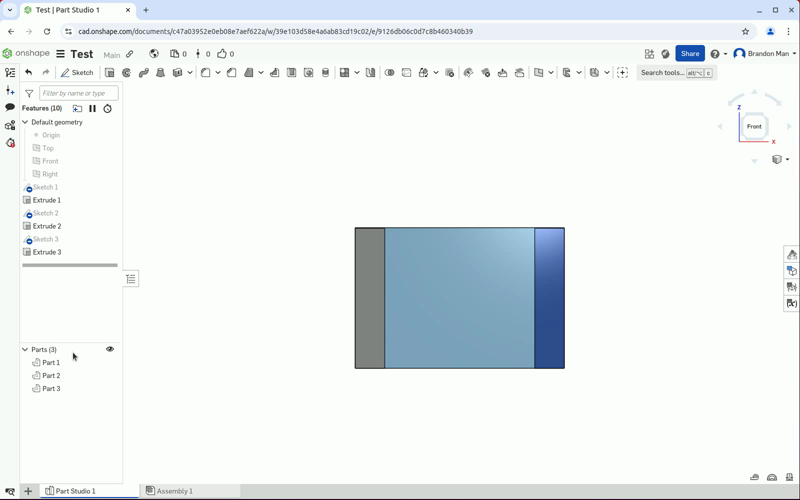
key(shift+p)
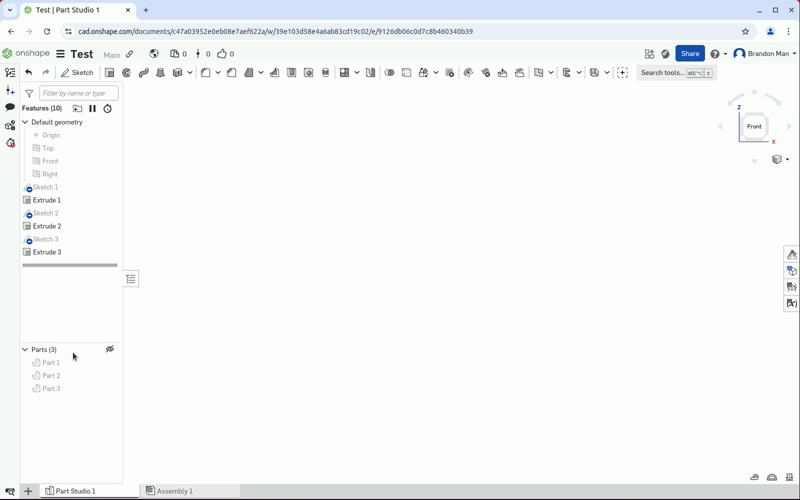
key(space)
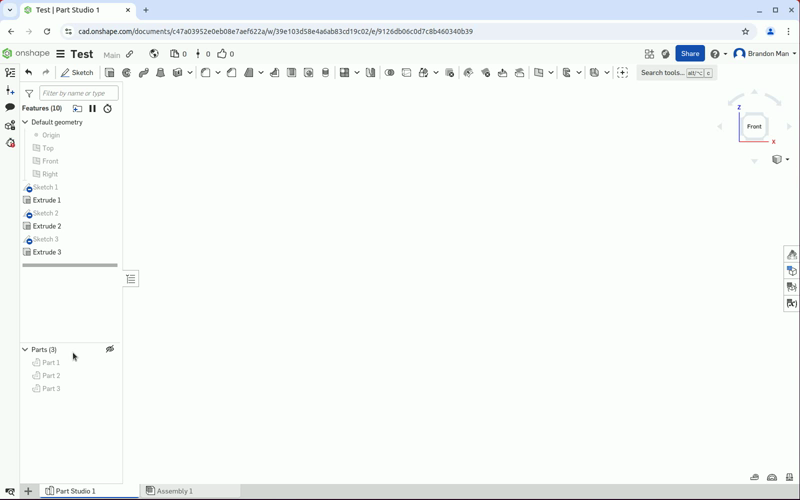
key_down(shift)
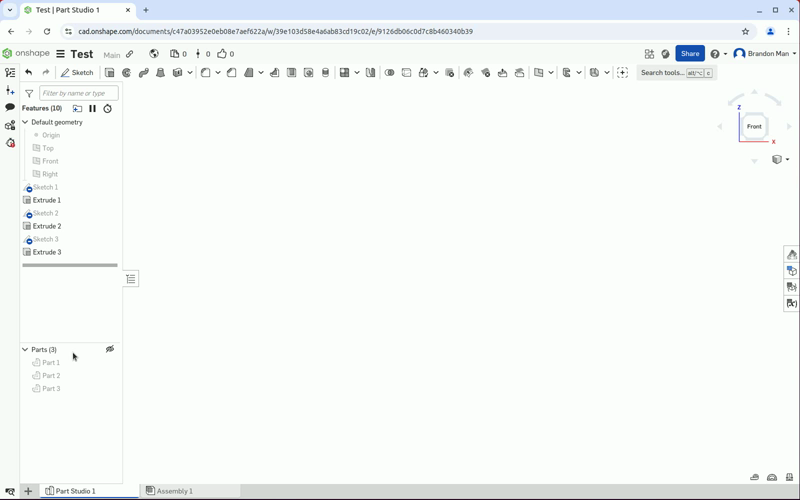
key(left)
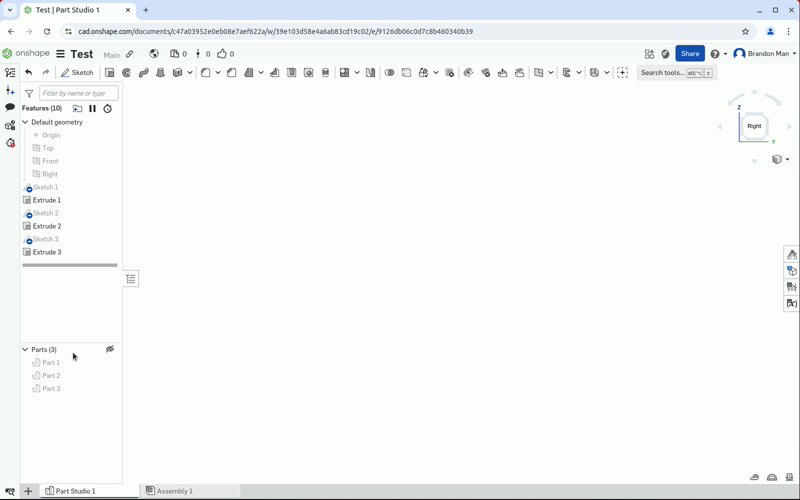
key_up(shift)
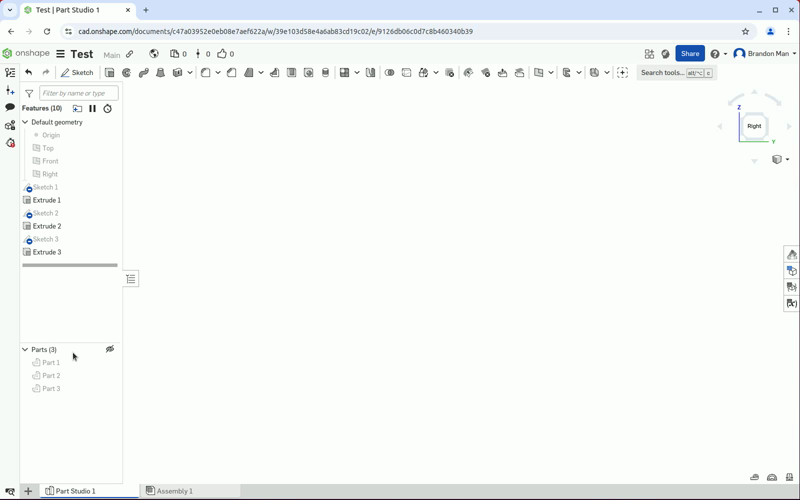
mouse_move(73, 352)
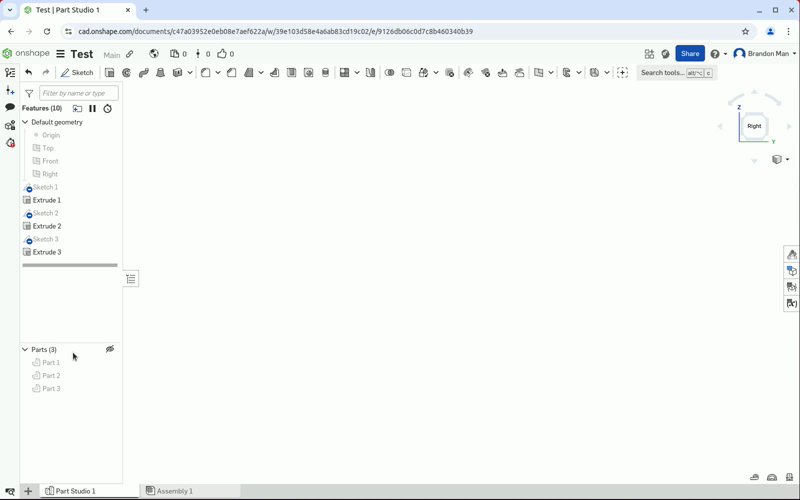
key(shift+y)
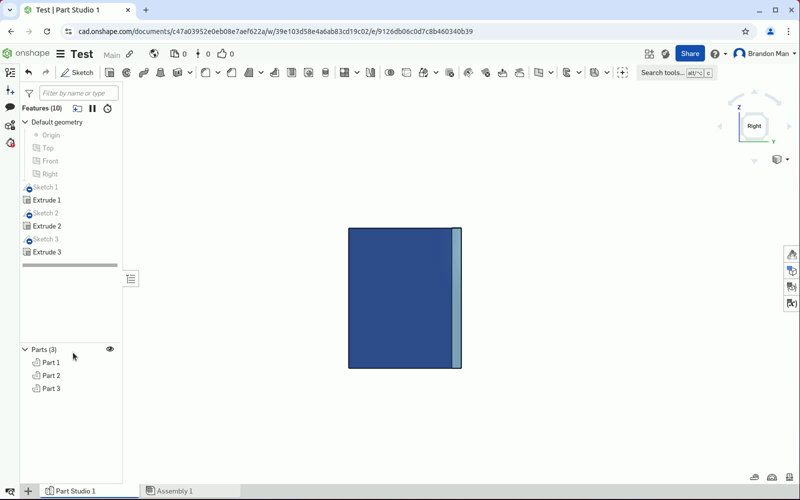
mouse_move(541, 75)
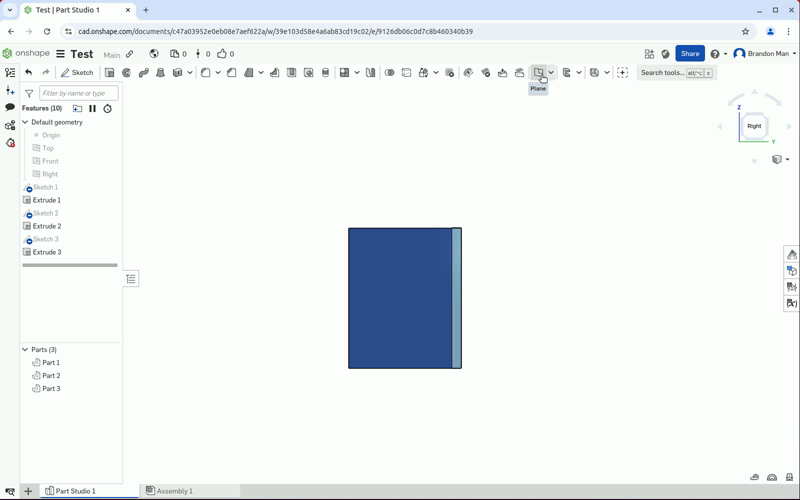
click(541, 75)
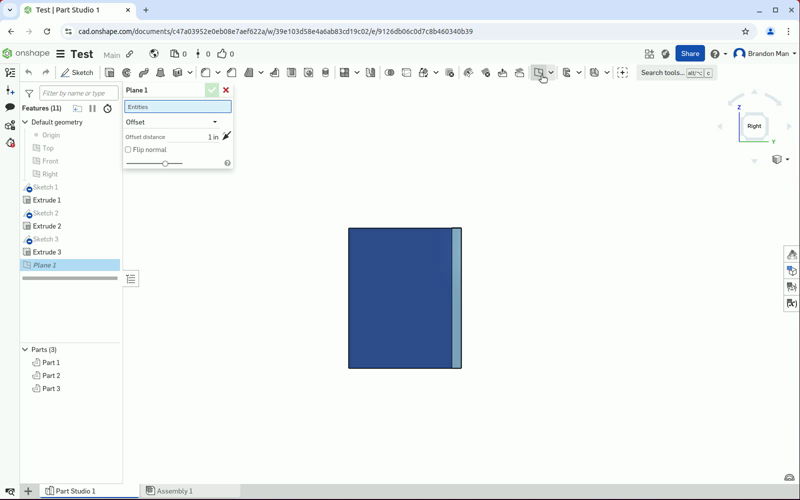
mouse_move(73, 176)
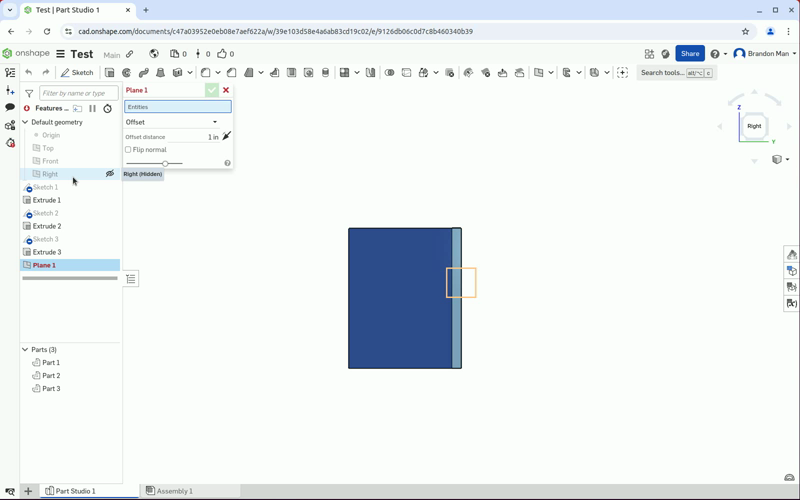
click(73, 176)
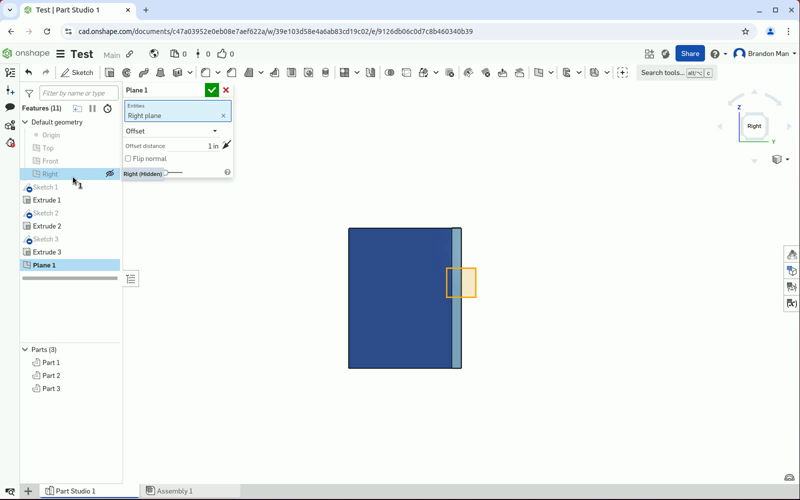
key(tab, 2)
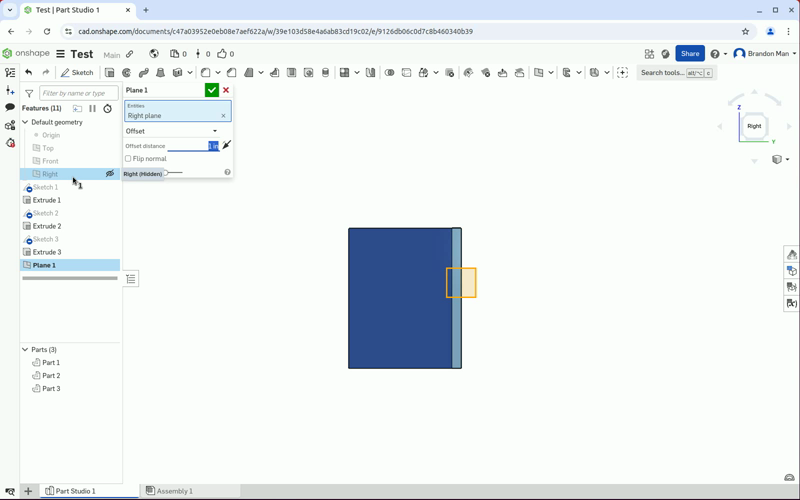
text(21.198)
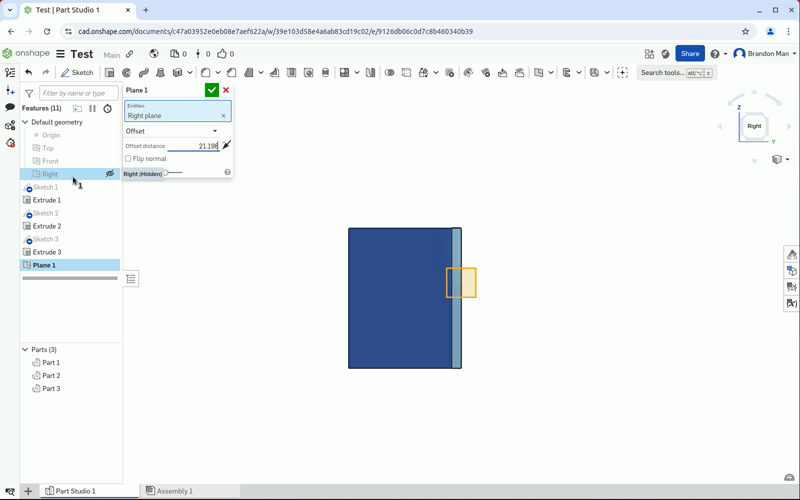
key(enter, 2)
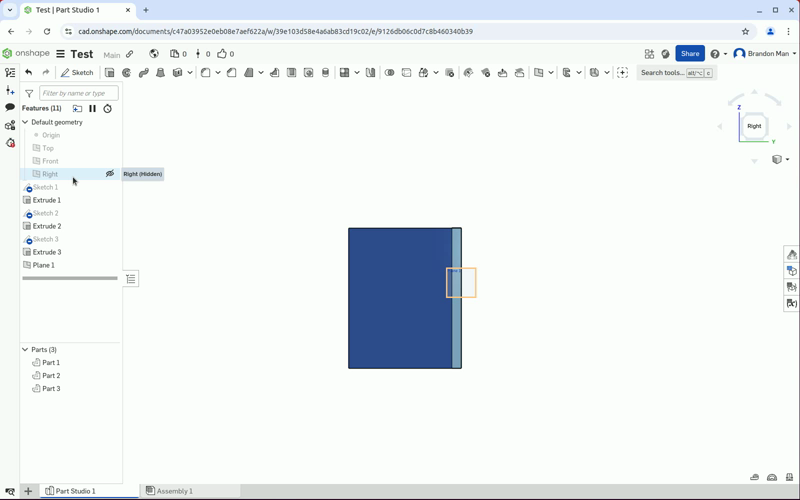
key(shift+s)
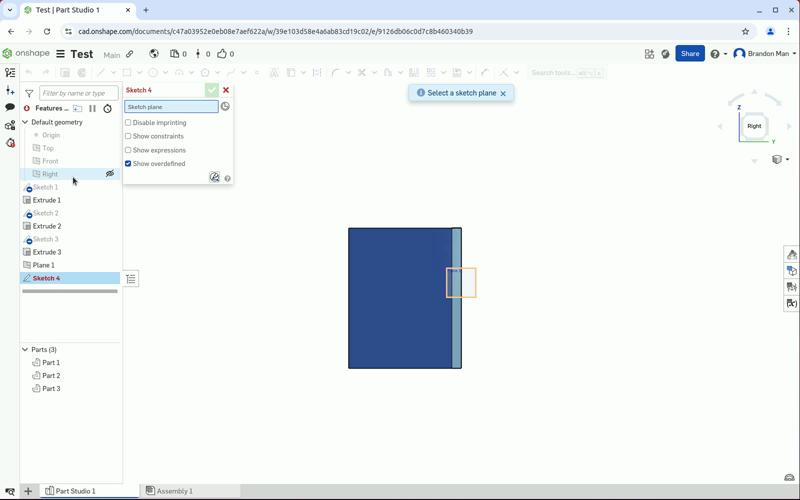
mouse_move(73, 267)
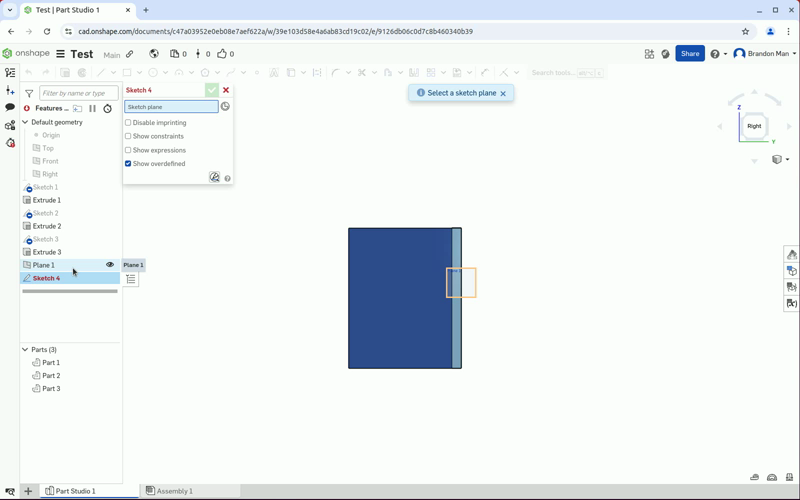
click(73, 267)
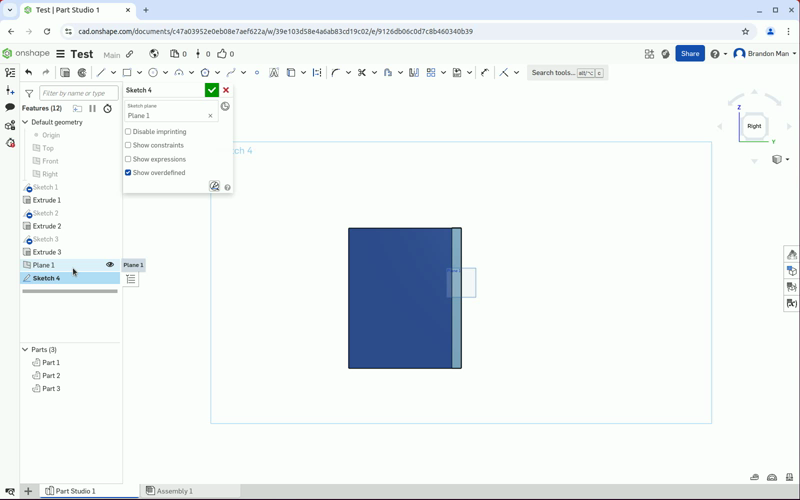
mouse_move(73, 352)
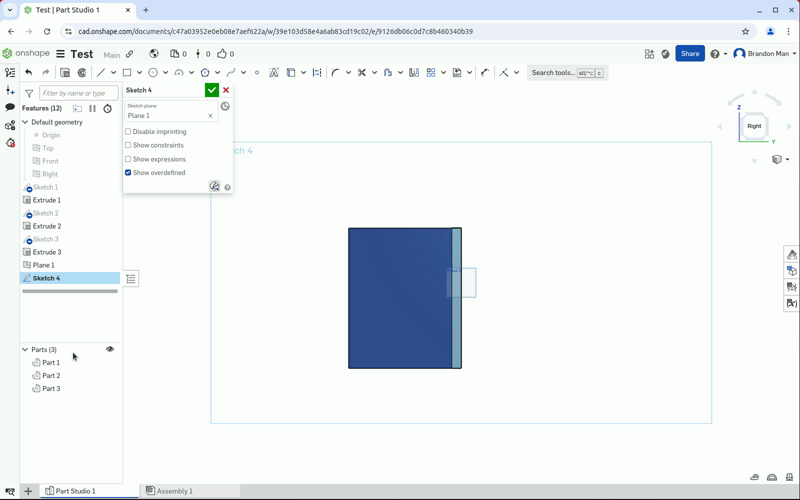
key(y)
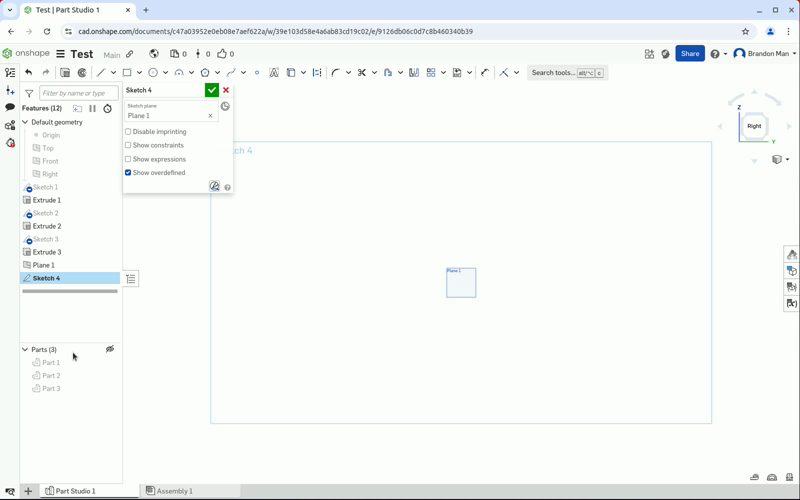
key(l)
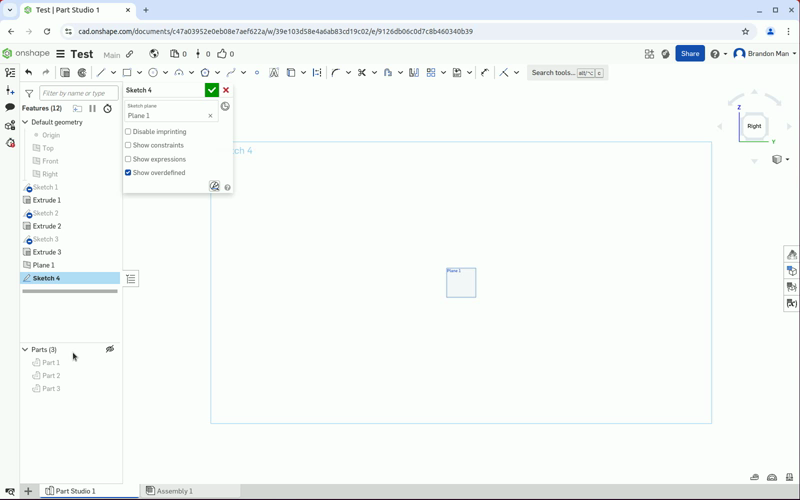
key_down(shift)
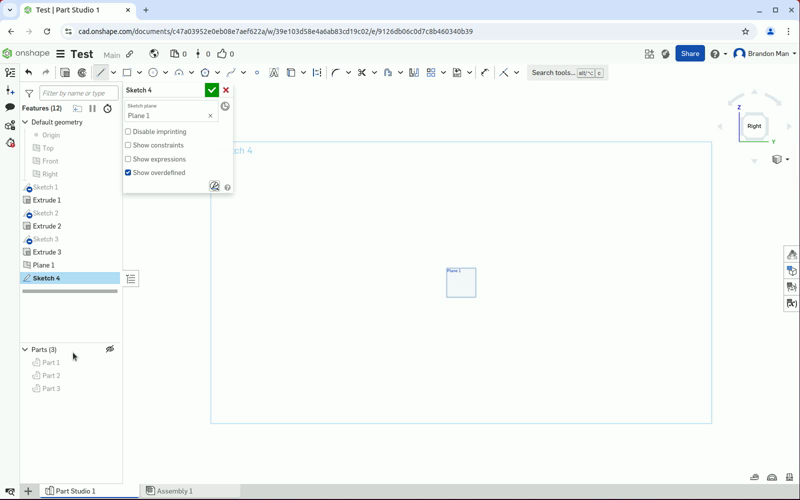
mouse_move(365, 342)
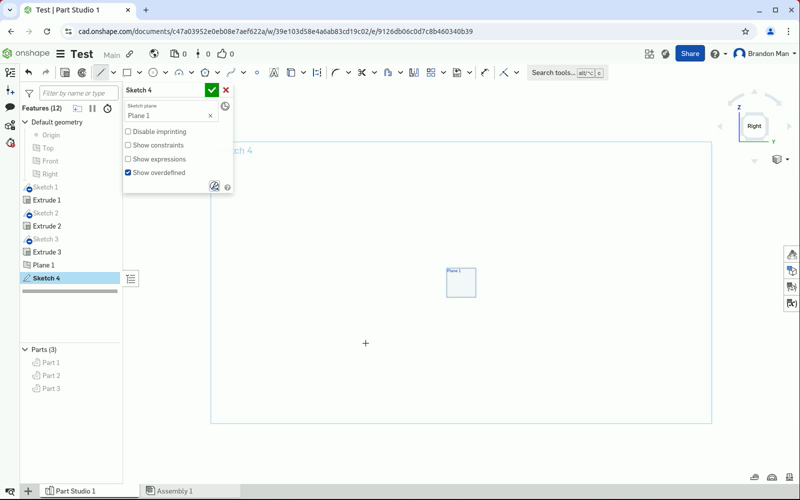
click(365, 342)
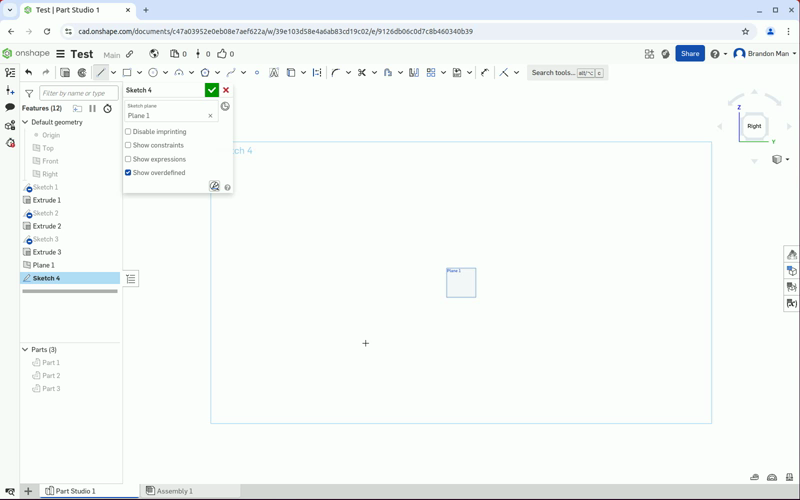
key_up(shift)
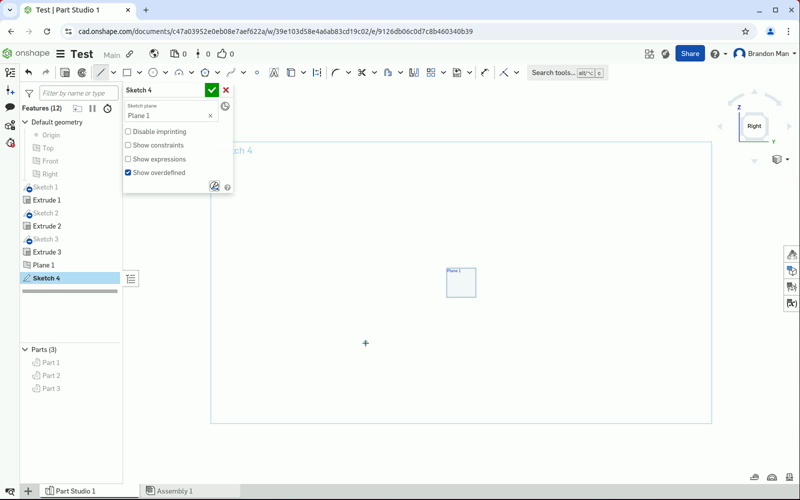
key_down(shift)
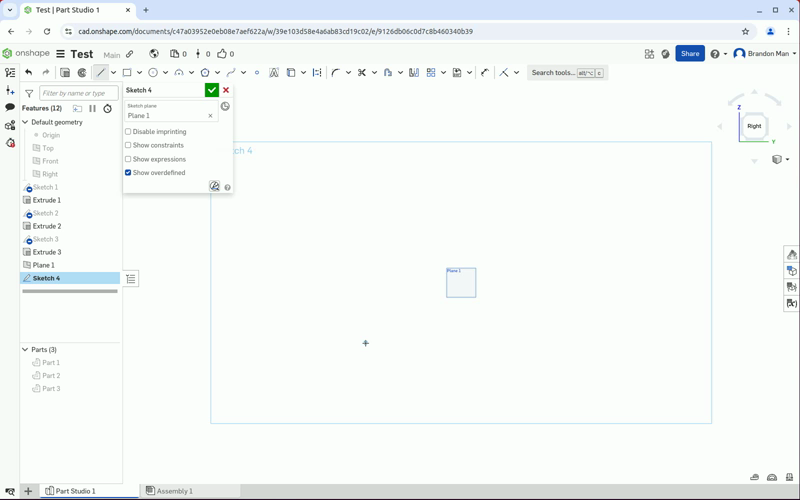
mouse_move(395, 342)
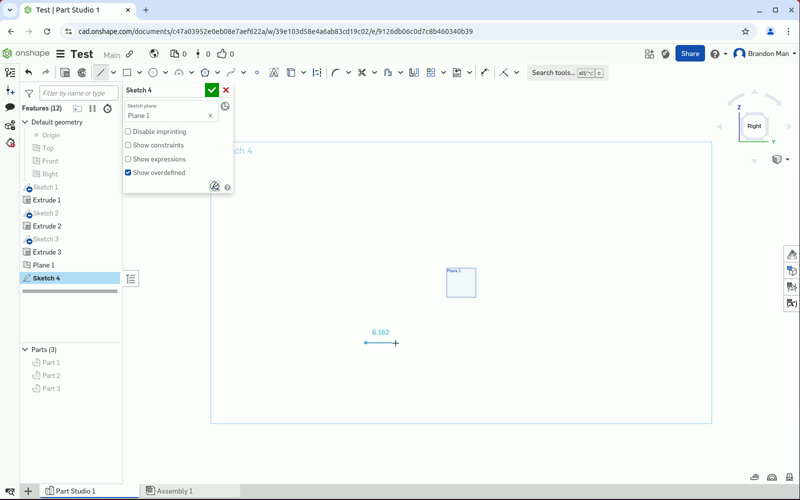
mouse_move(383, 342)
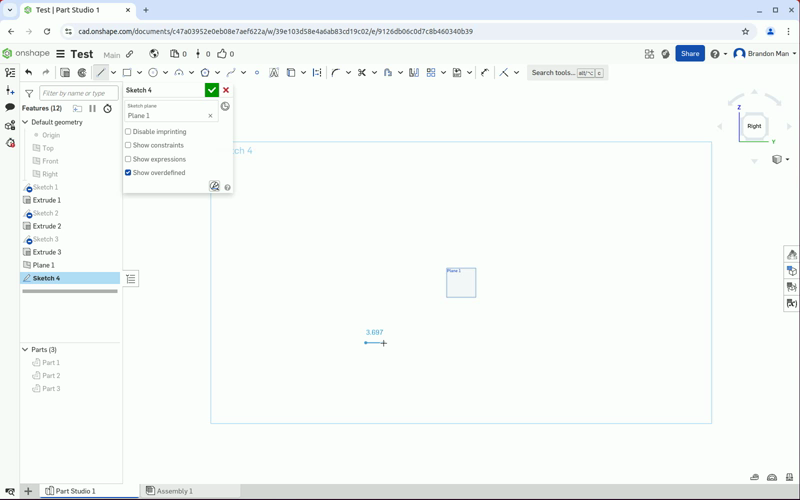
click(383, 342)
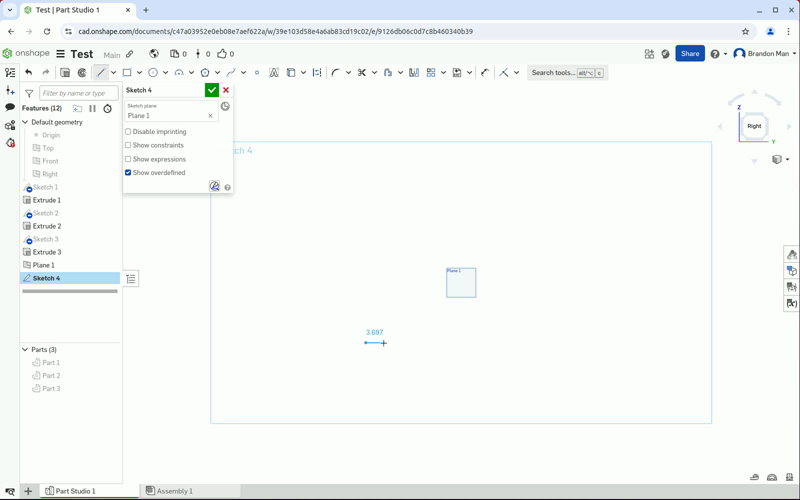
key_up(shift)
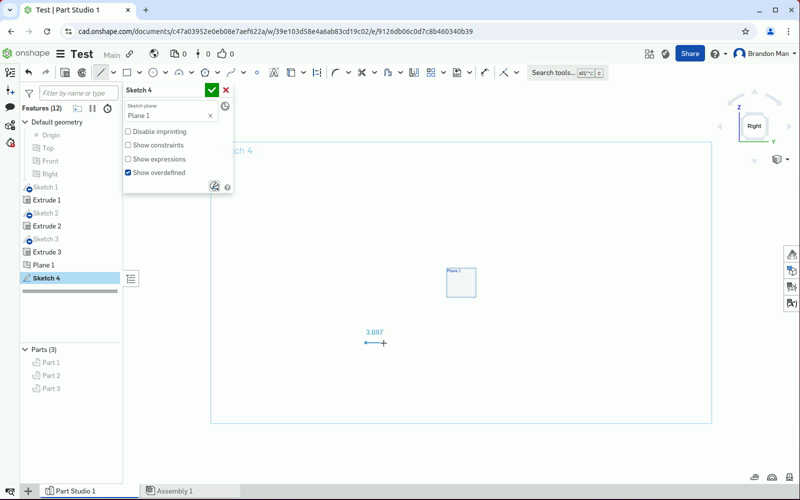
key_down(shift)
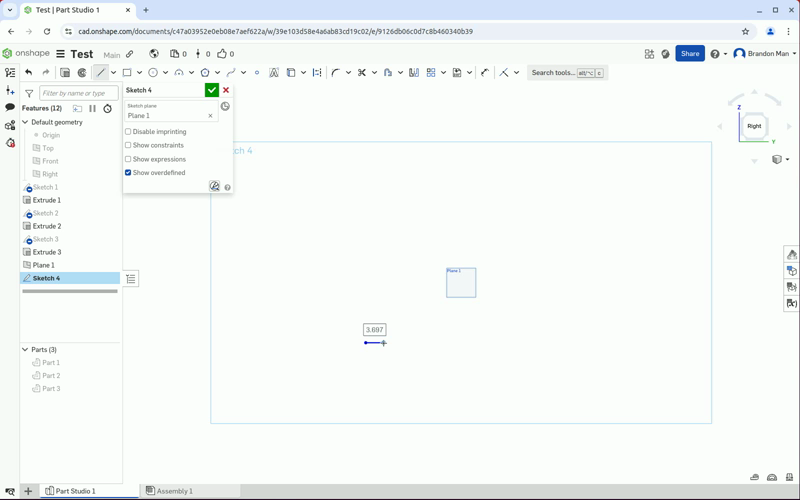
mouse_move(383, 252)
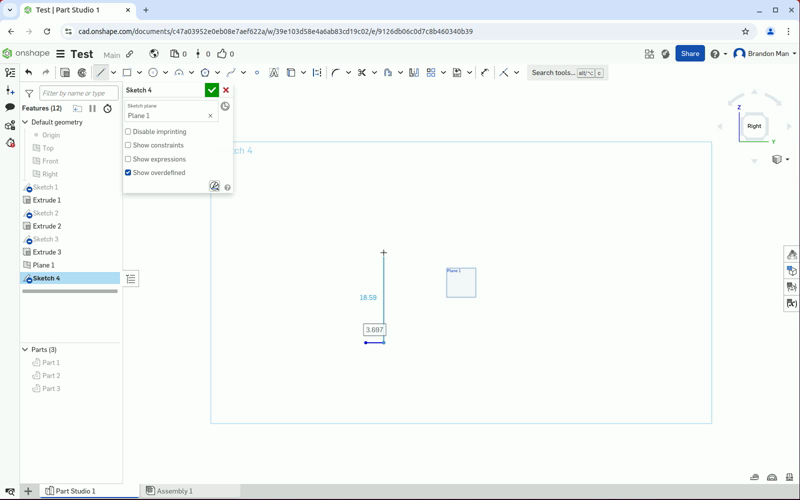
click(383, 252)
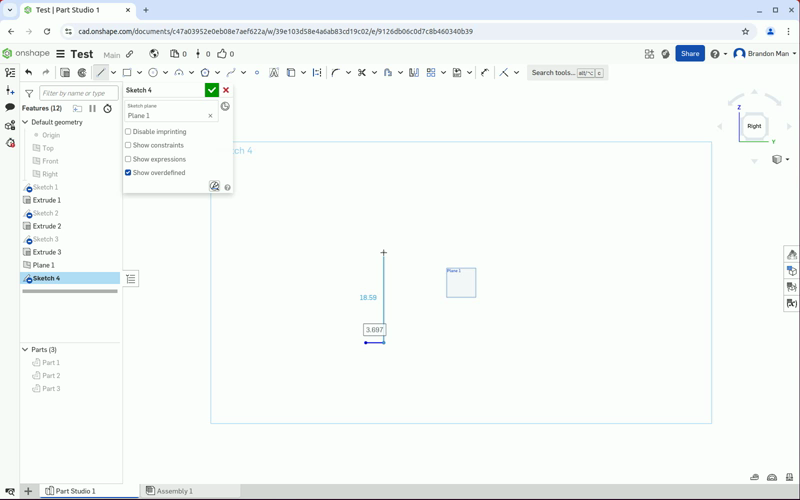
key_up(shift)
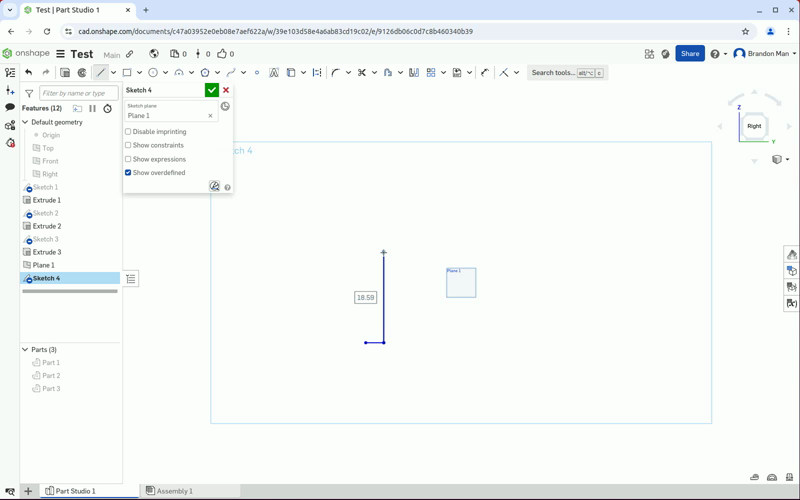
key_down(shift)
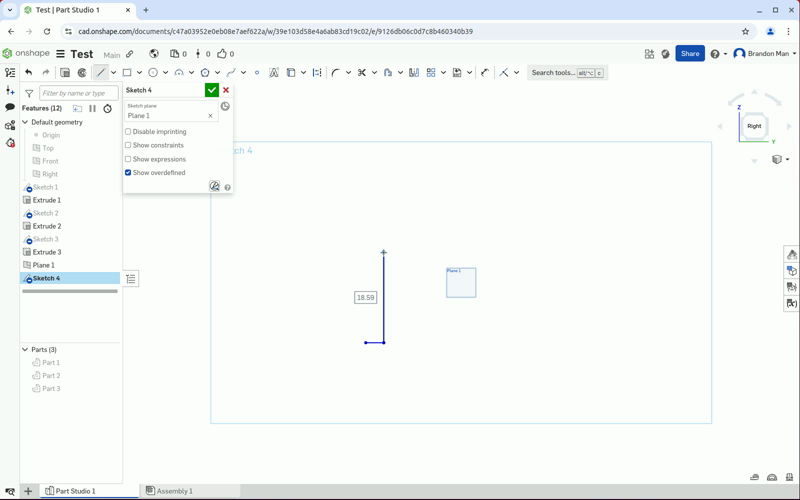
mouse_move(414, 252)
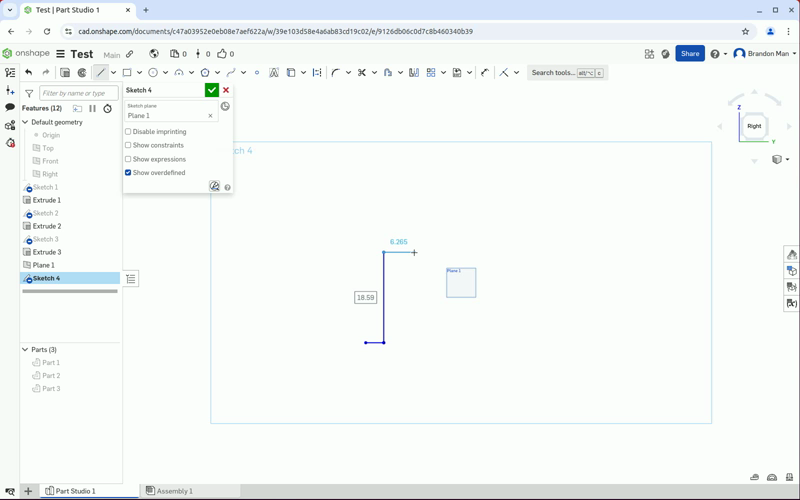
mouse_move(365, 252)
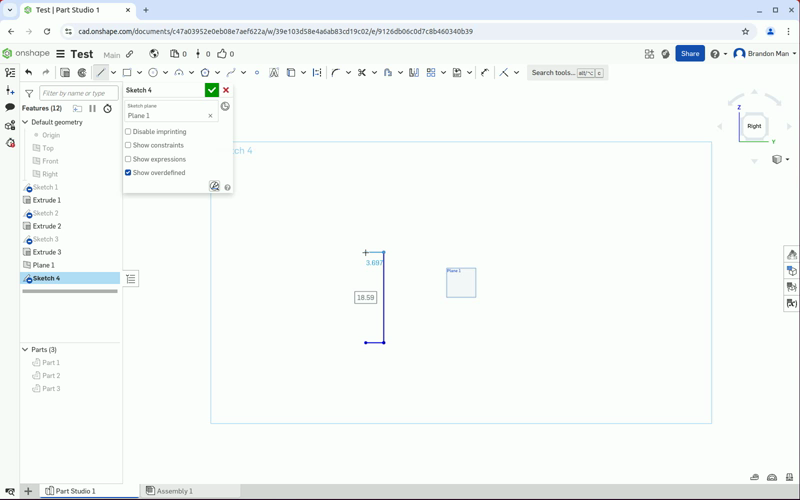
click(365, 252)
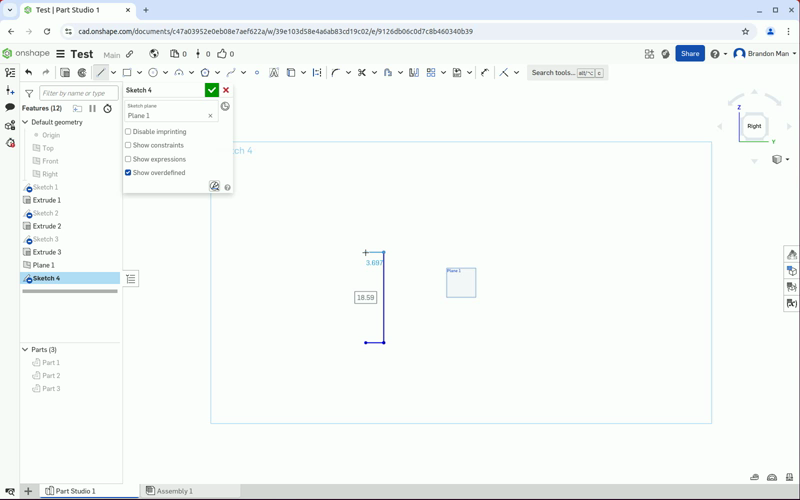
key_up(shift)
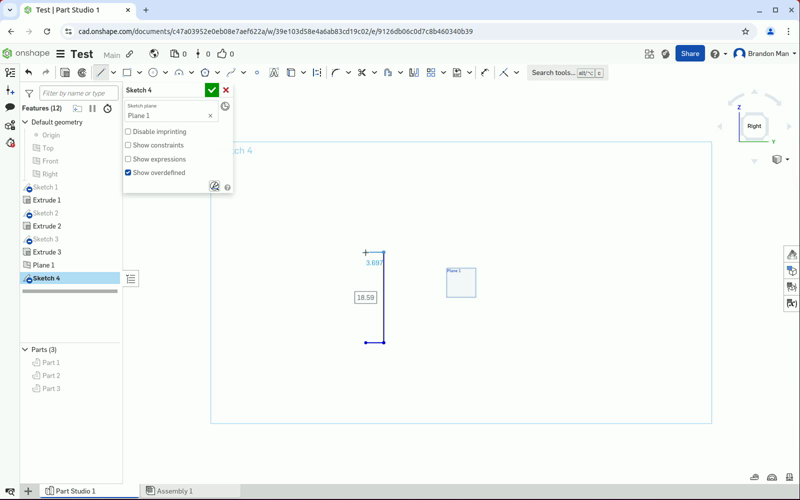
key_down(shift)
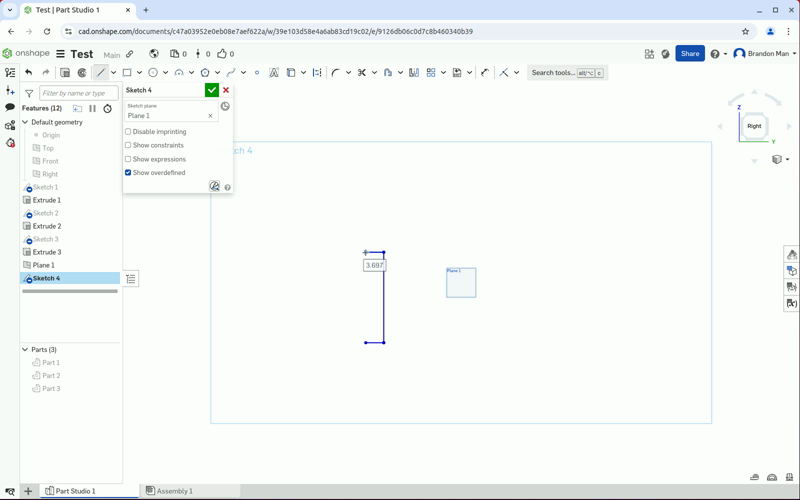
mouse_move(365, 342)
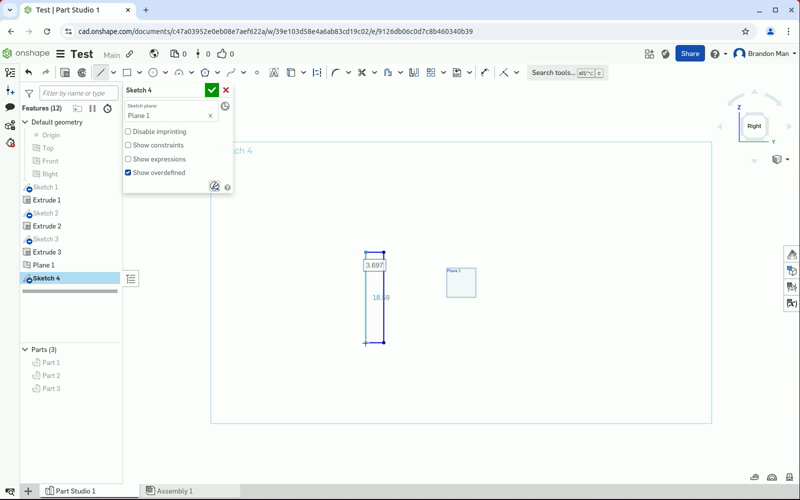
key_up(shift)
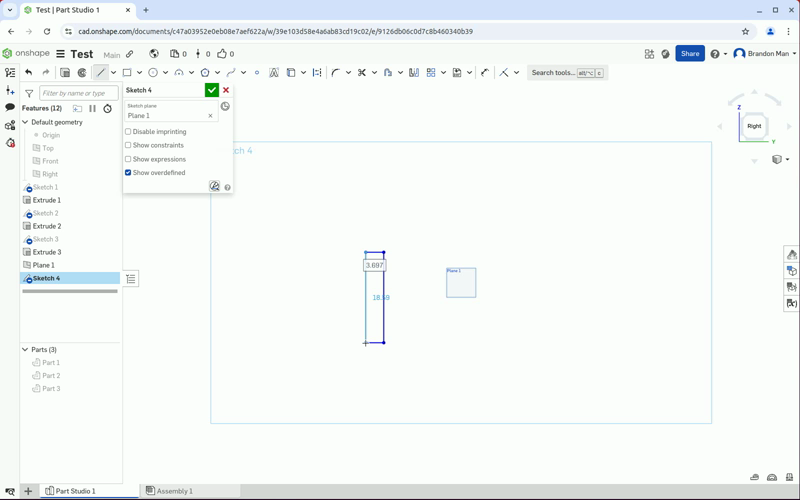
click(365, 342)
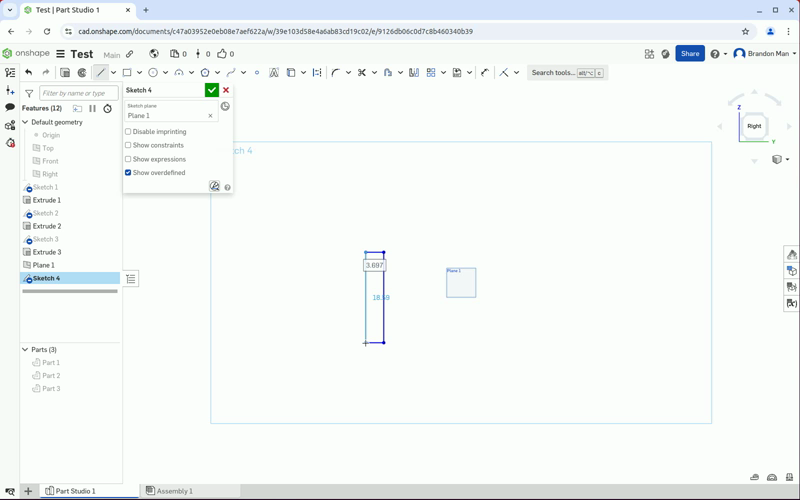
key(esc)
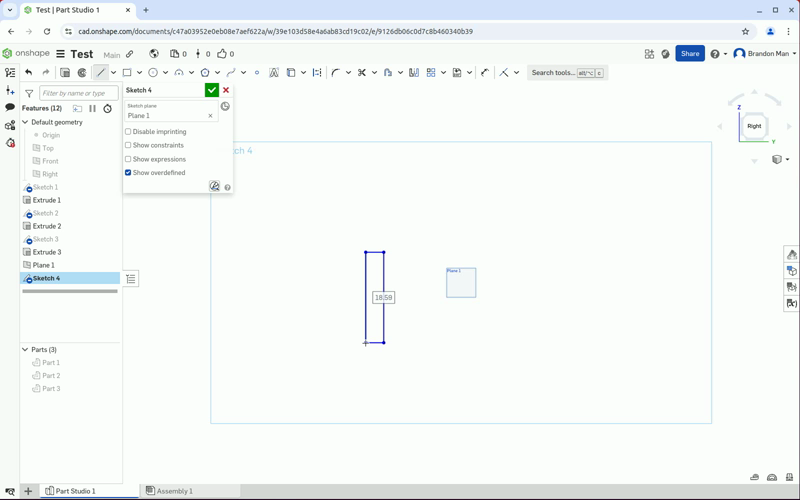
mouse_move(381, 279)
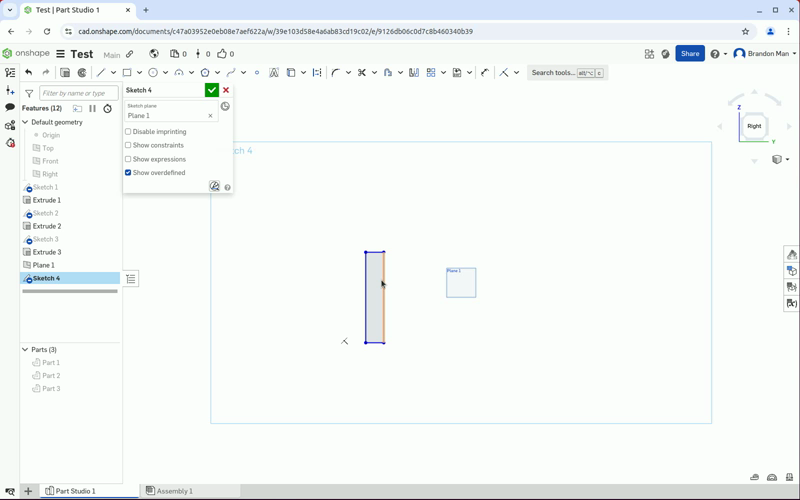
scroll(6)
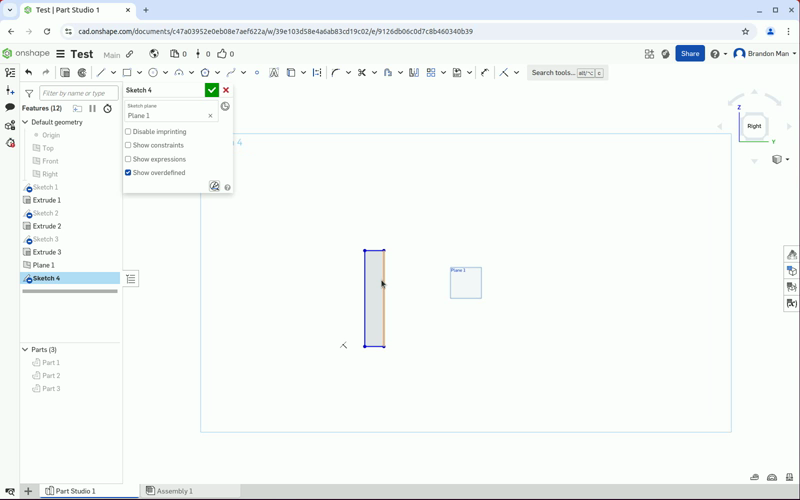
scroll(6)
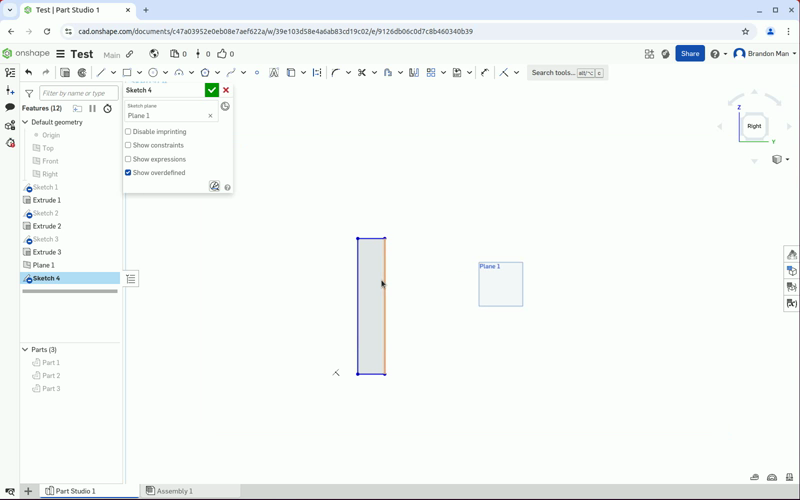
scroll(6)
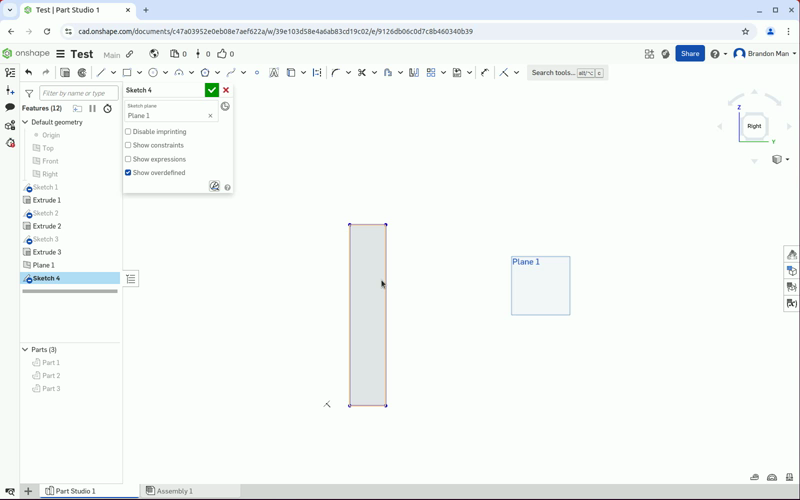
scroll(6)
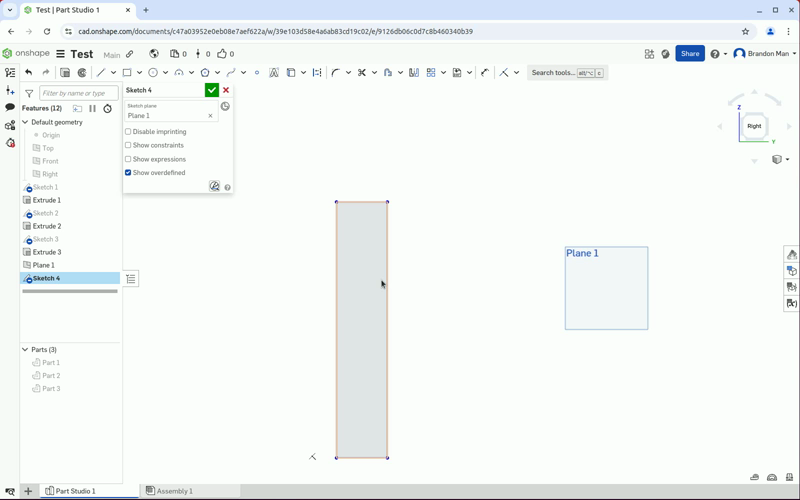
scroll(6)
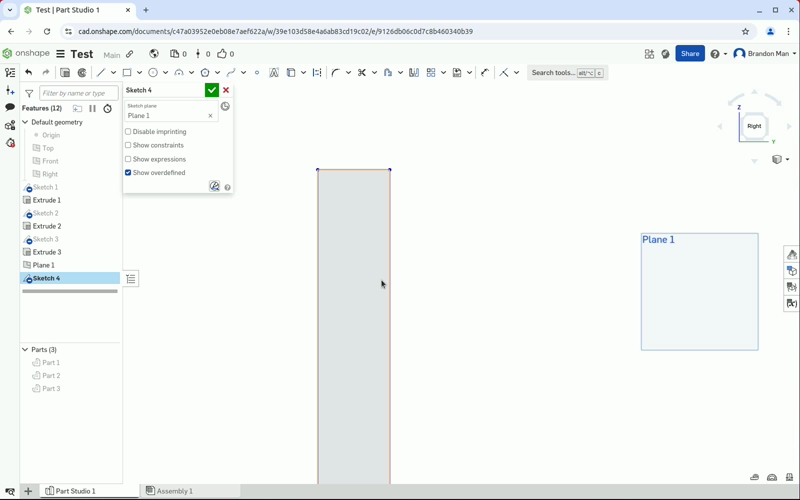
scroll(6)
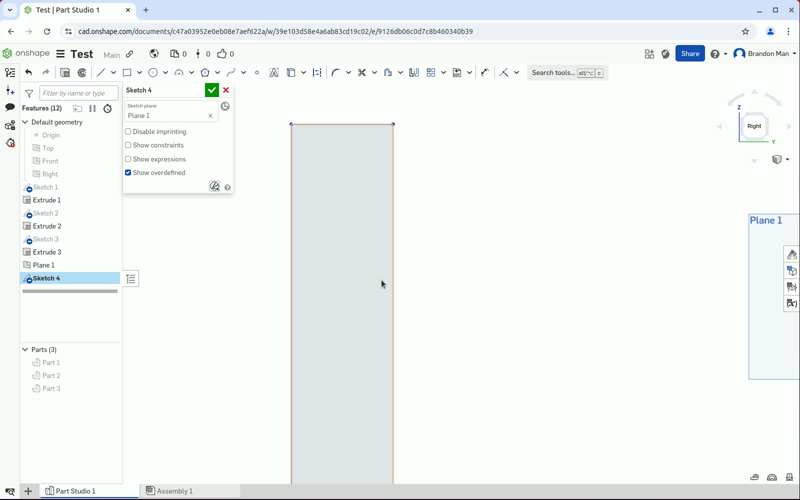
scroll(6)
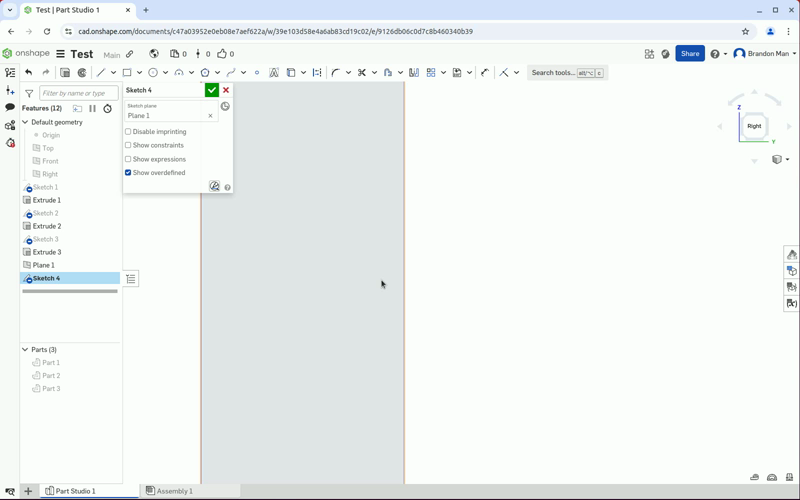
click(381, 279)
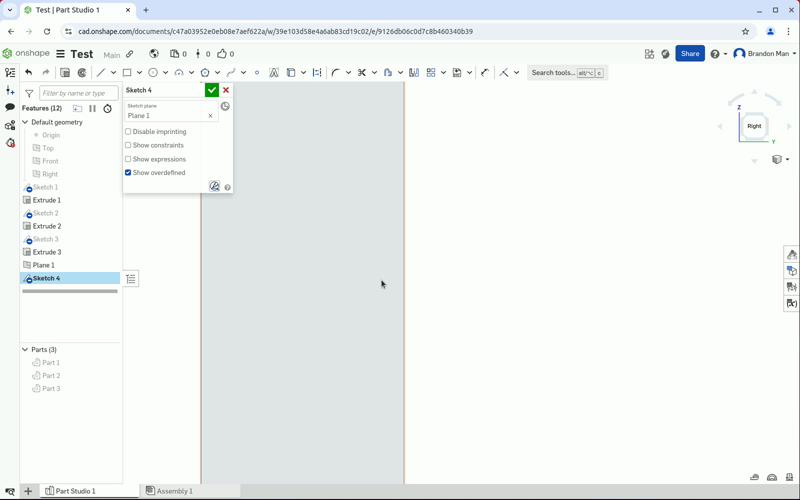
scroll(-6)
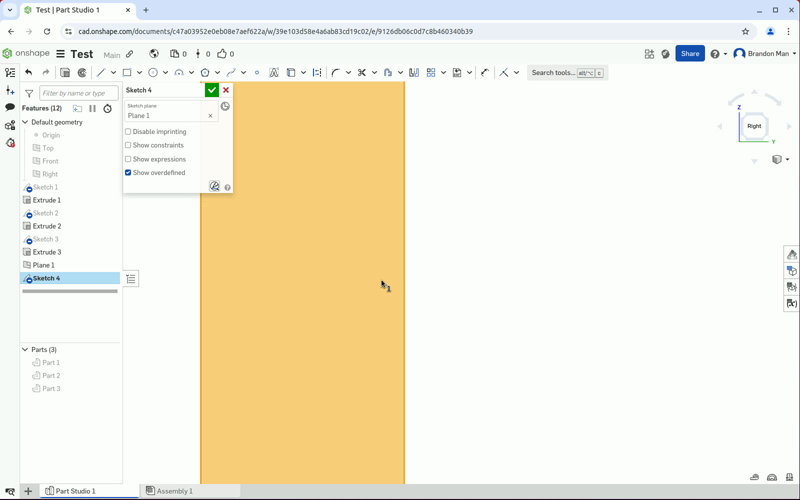
scroll(-6)
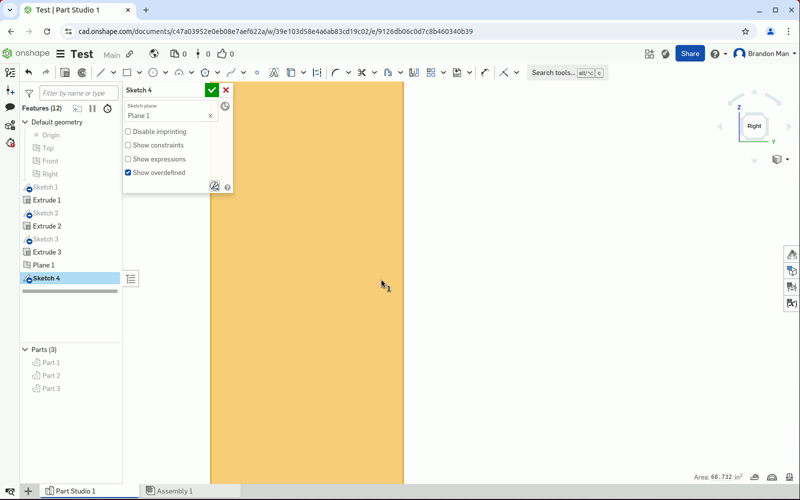
scroll(-6)
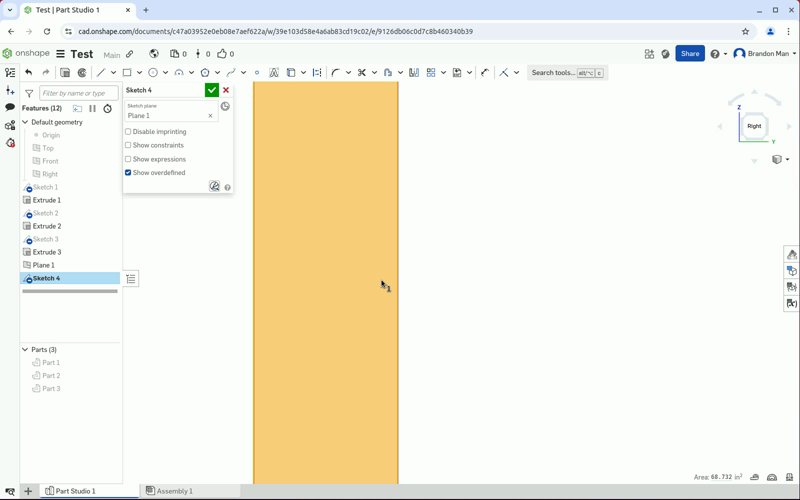
scroll(-6)
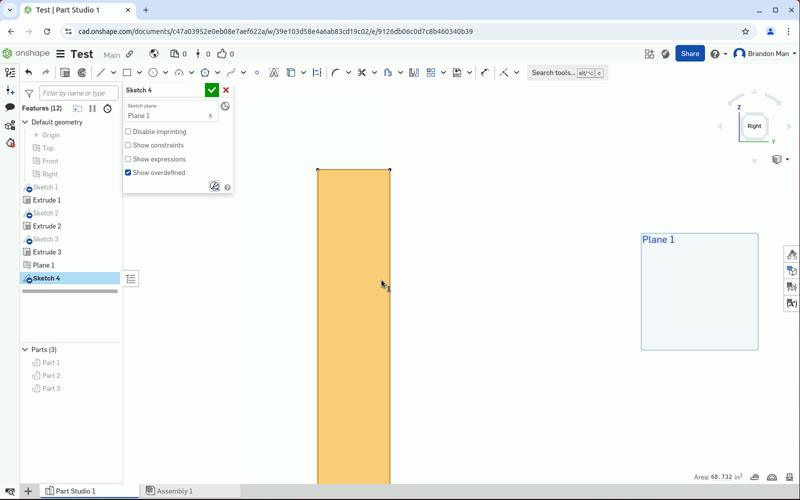
scroll(-6)
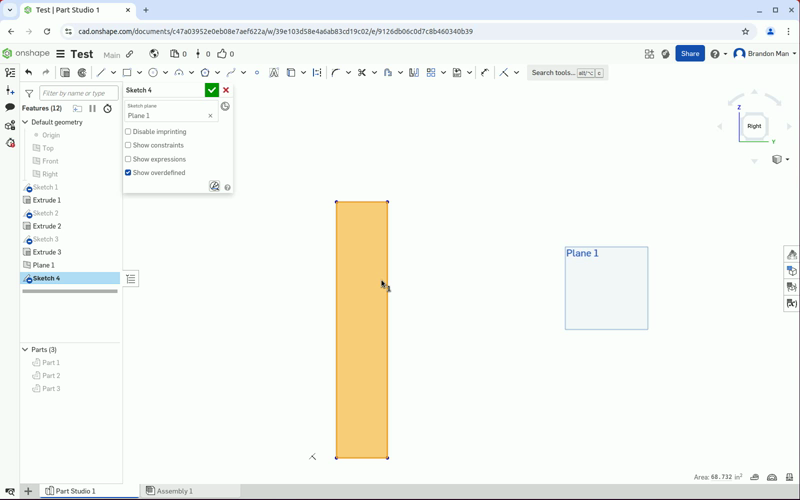
scroll(-6)
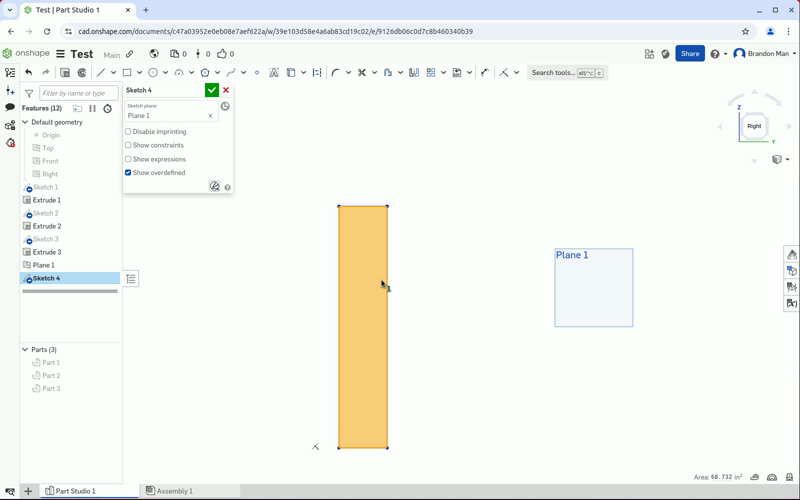
scroll(-6)
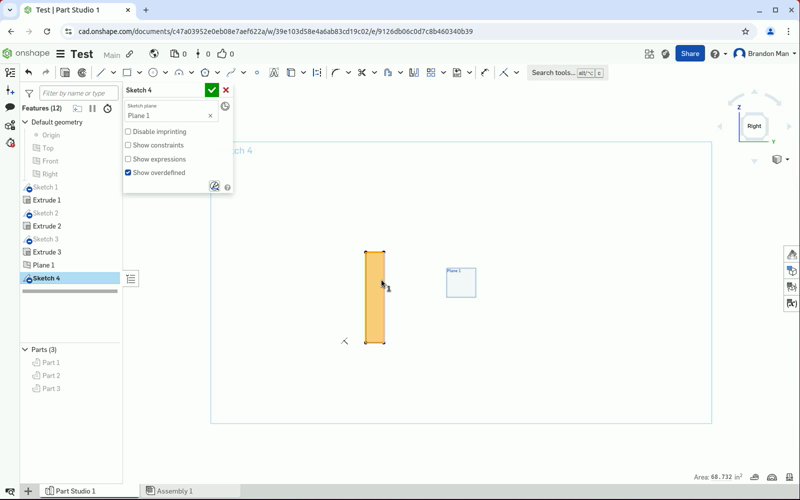
mouse_move(73, 352)
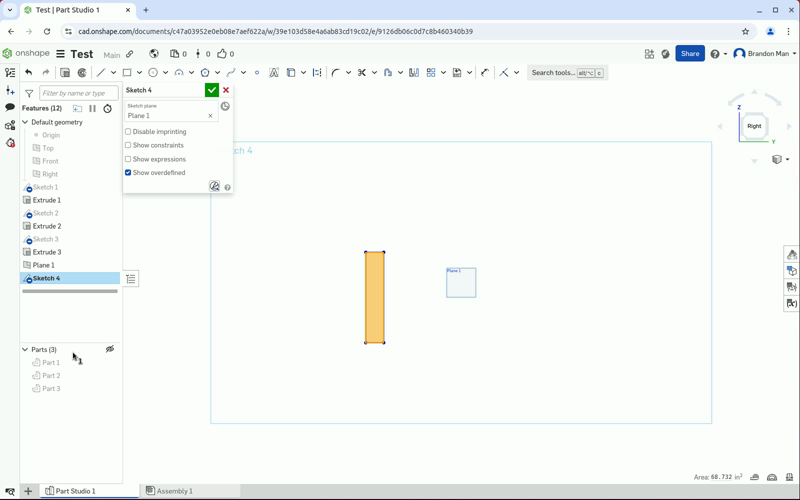
key(shift+y)
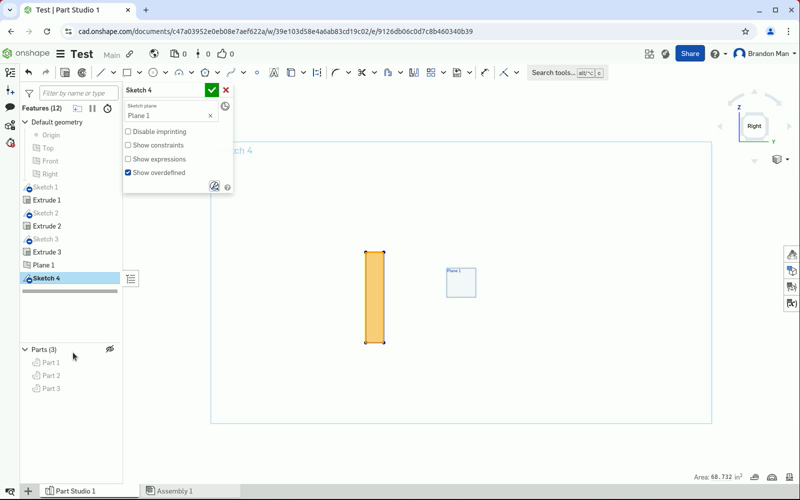
key(shift+e)
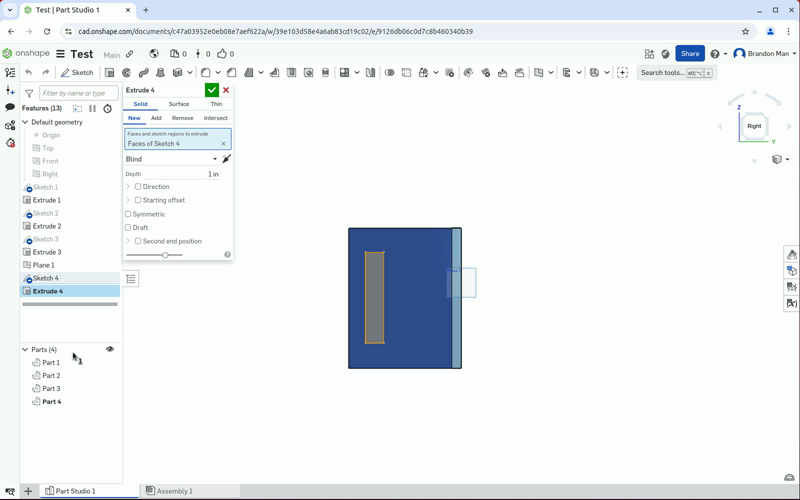
mouse_move(143, 106)
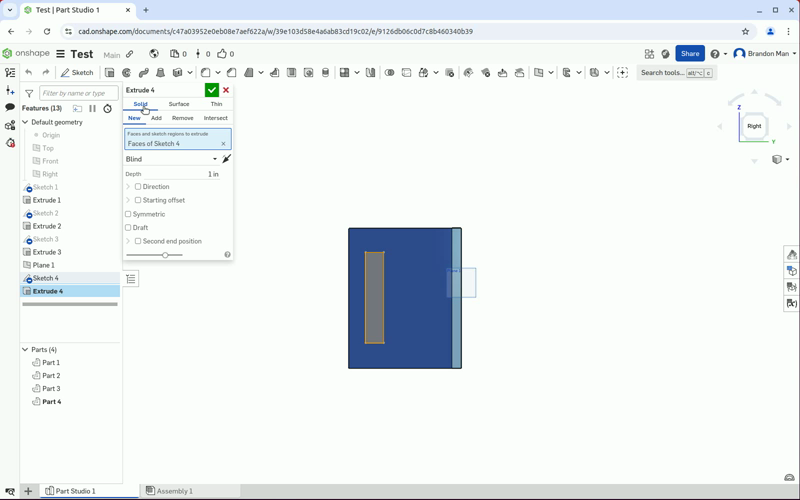
click(143, 106)
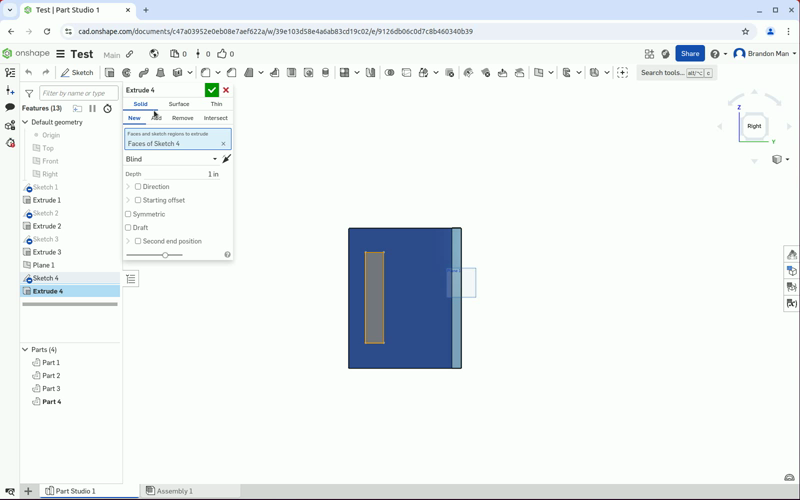
mouse_move(186, 120)
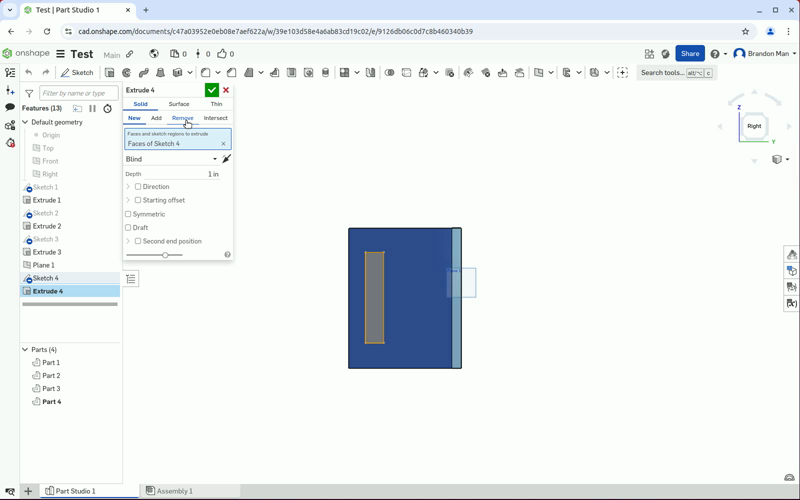
click(186, 120)
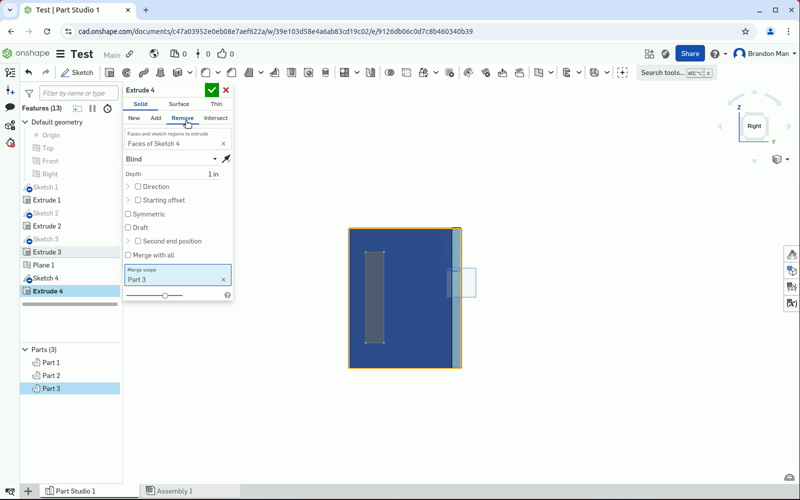
key(tab, 4)
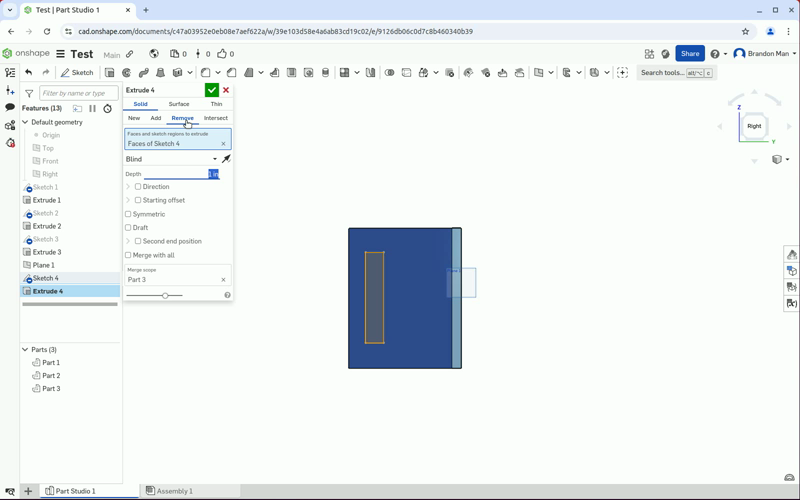
text(12.276)
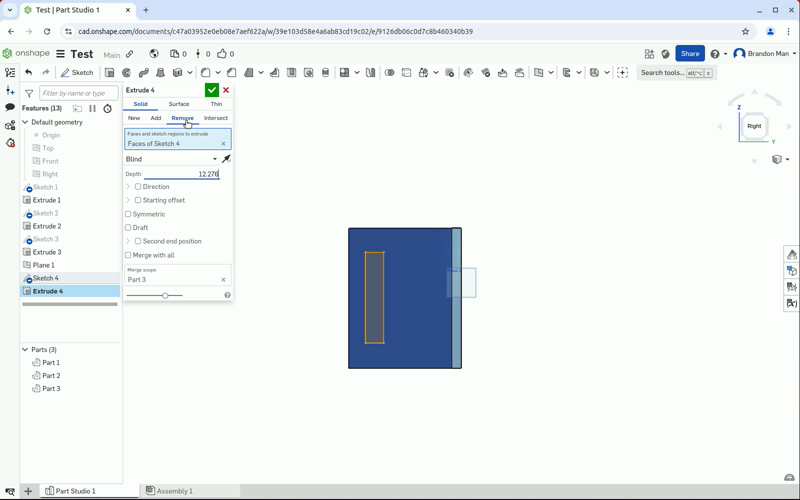
key(tab, 3)
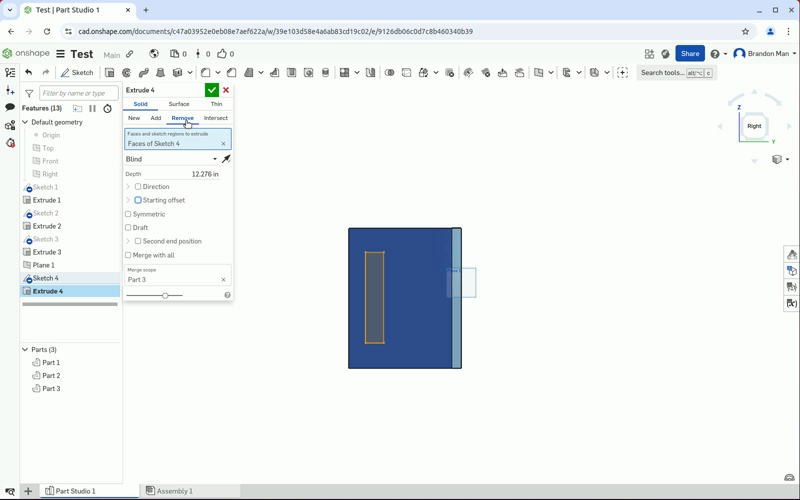
key(tab, 2)
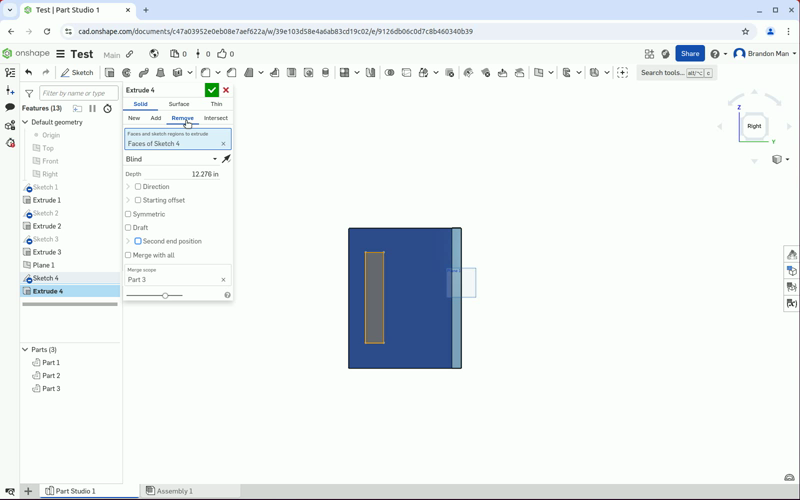
key(space)
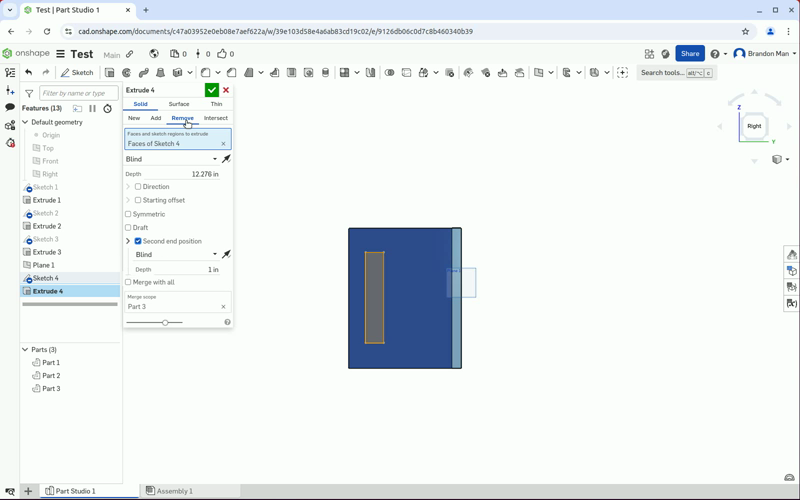
key(tab, 3)
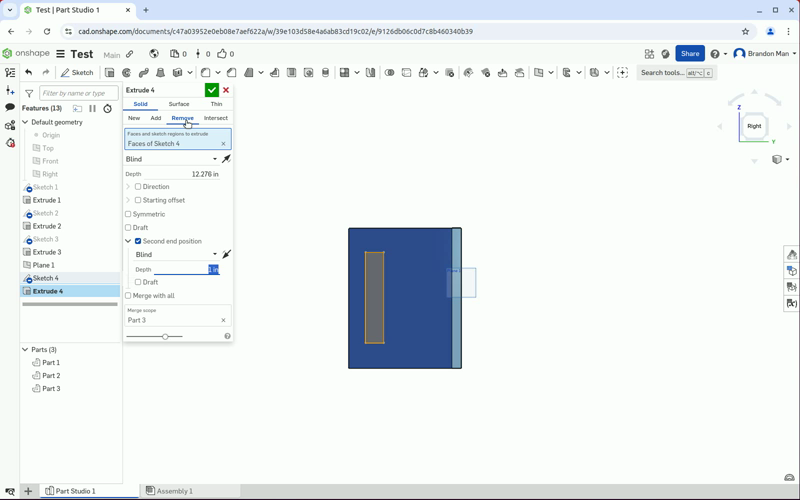
text(12.276)
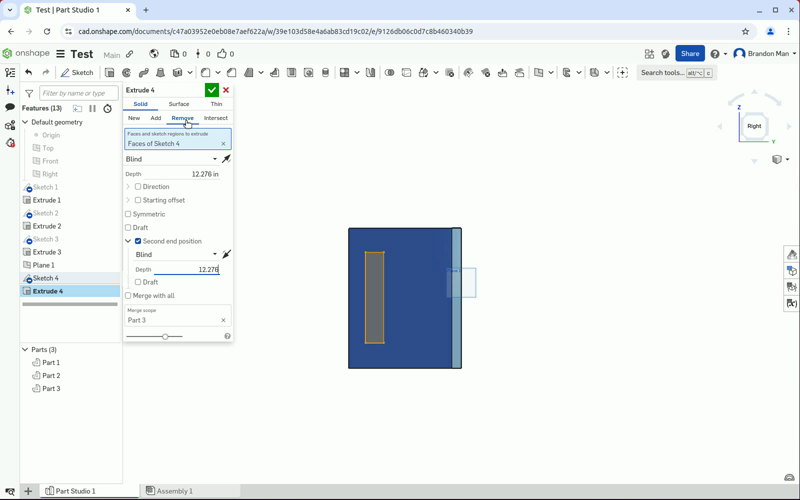
key(tab, 2)
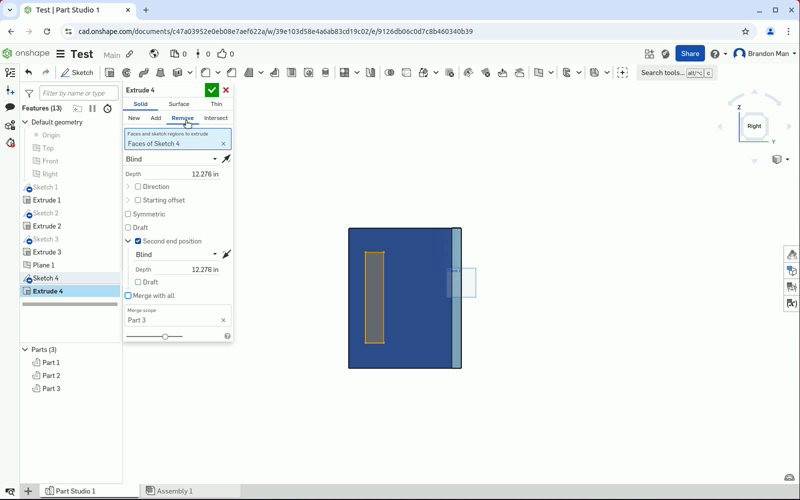
key(space)
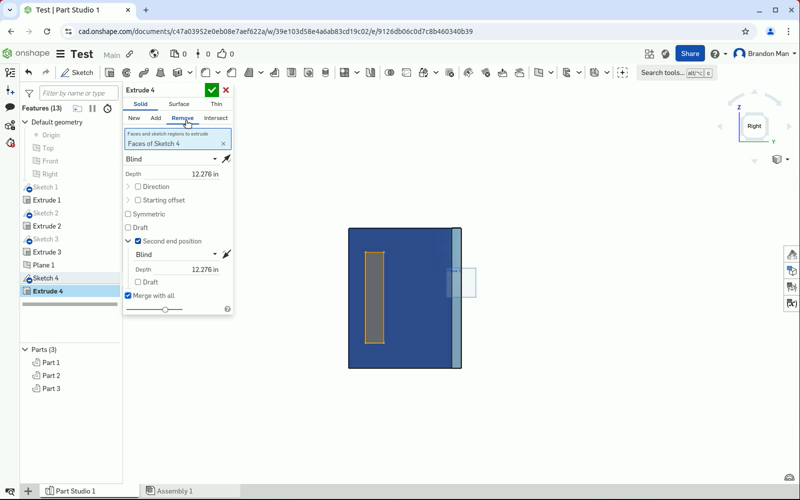
key(enter)
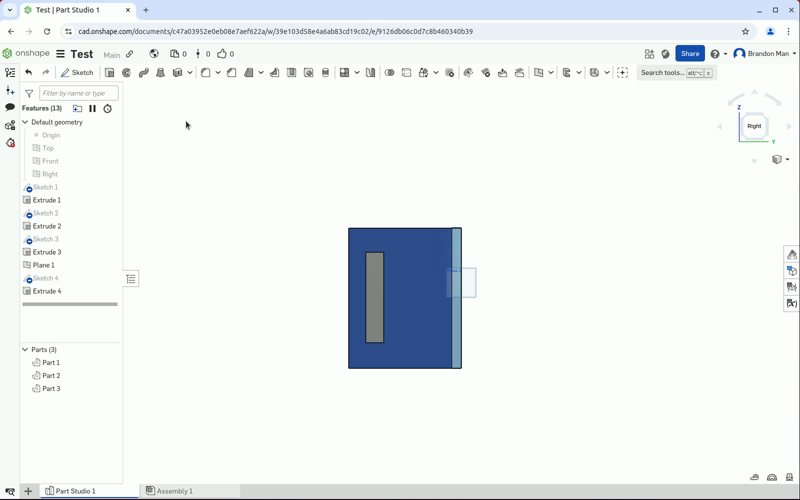
key(shift+h)
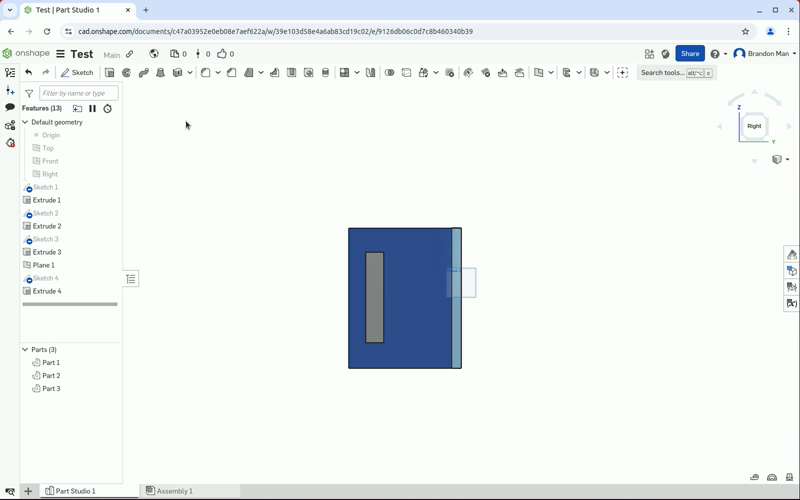
key(shift+h)
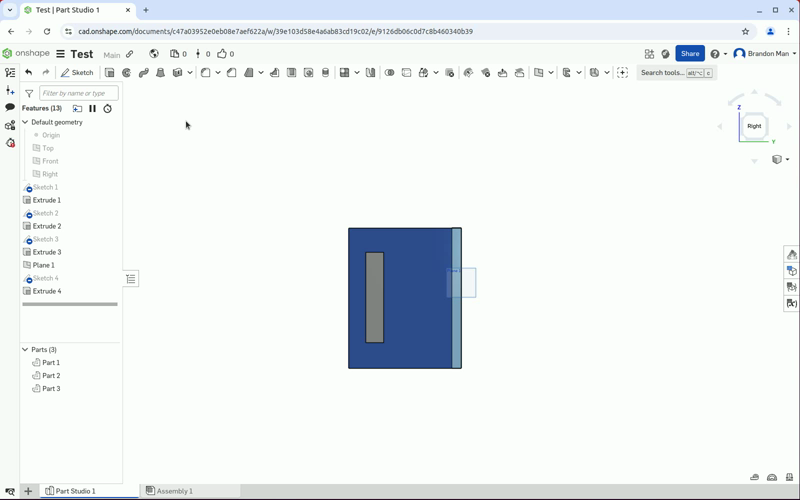
mouse_move(73, 189)
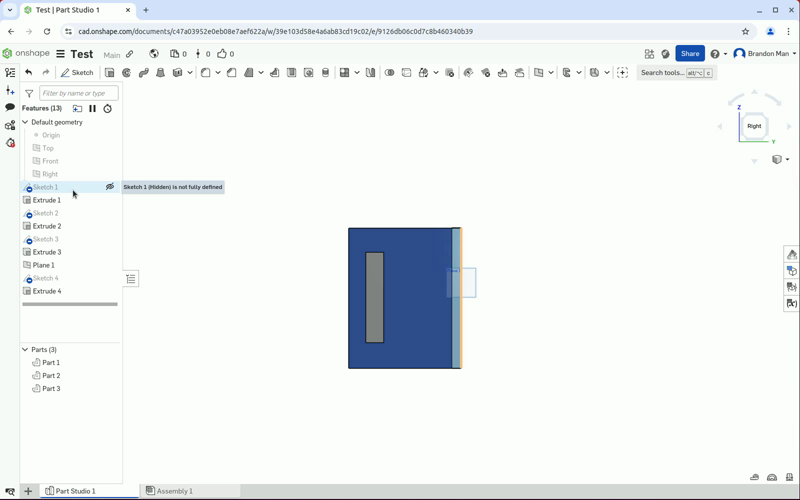
click(73, 189)
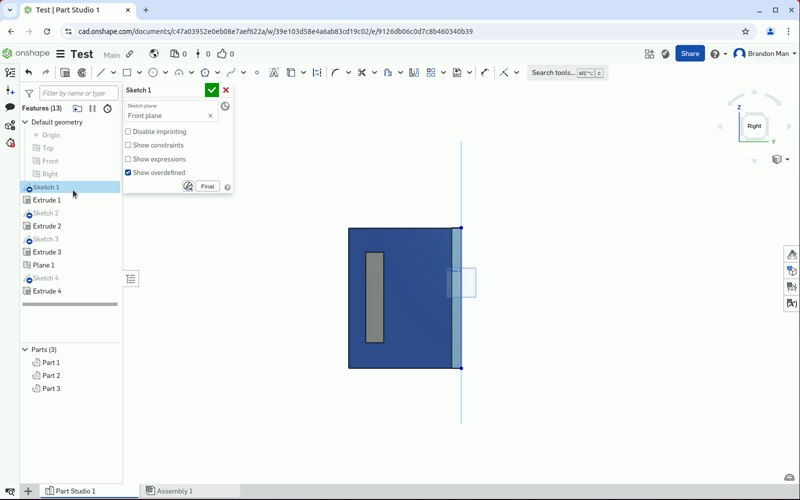
mouse_move(229, 92)
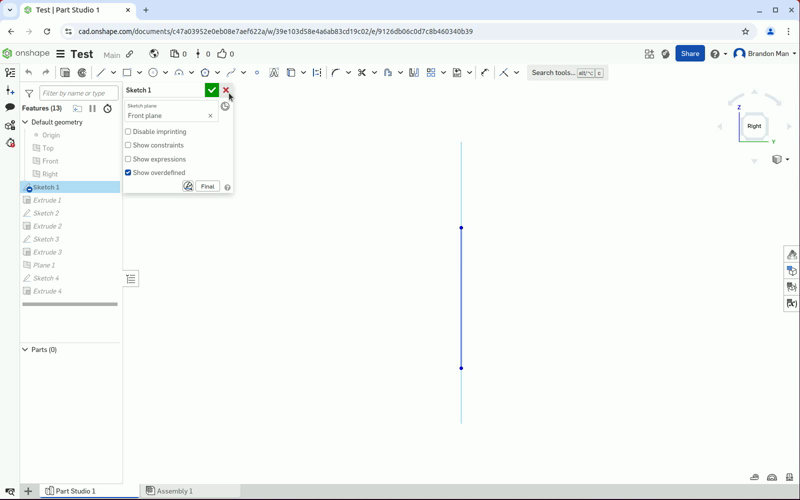
click(229, 92)
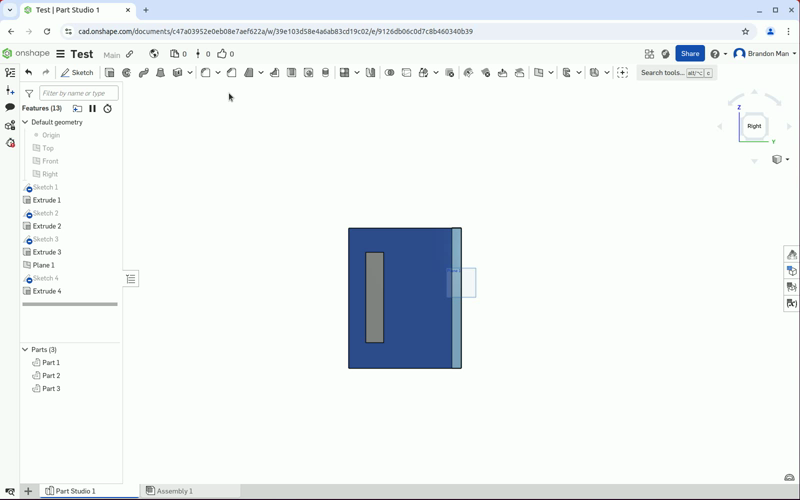
mouse_move(541, 75)
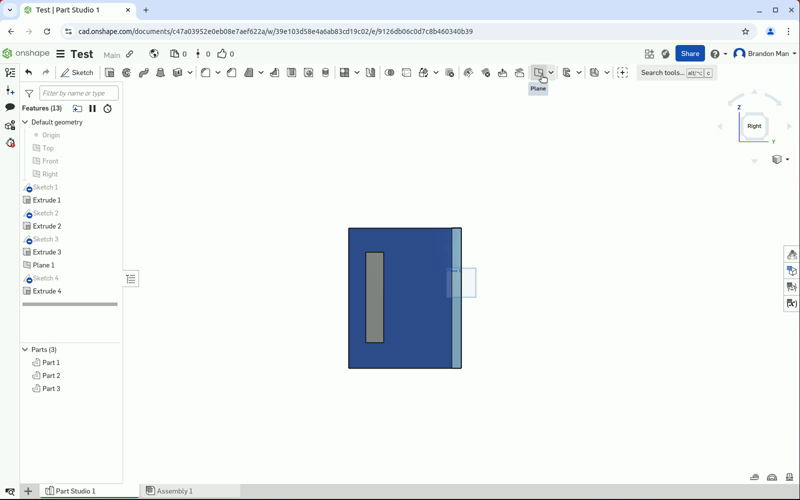
click(541, 75)
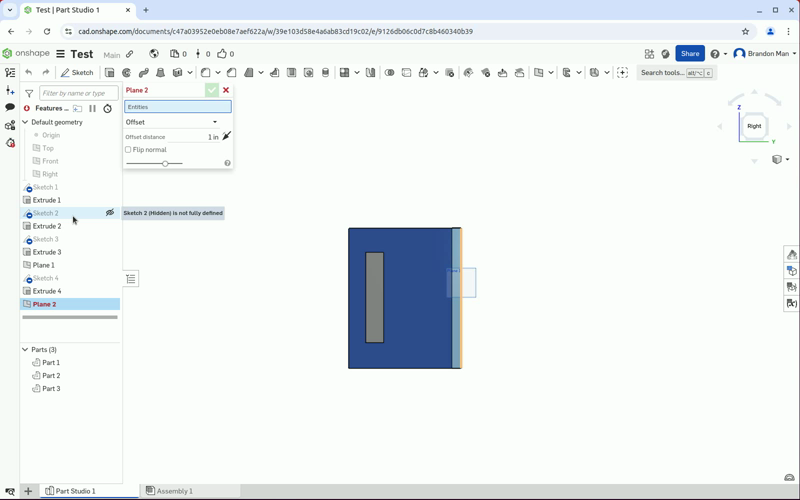
scroll(3)
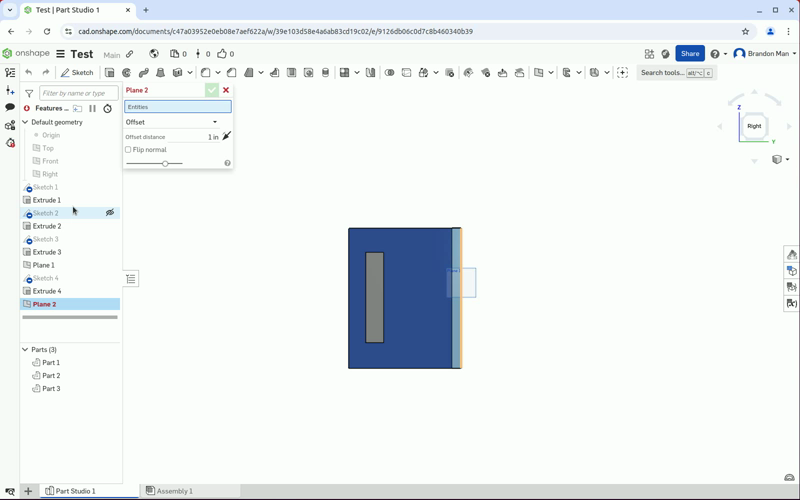
mouse_move(73, 176)
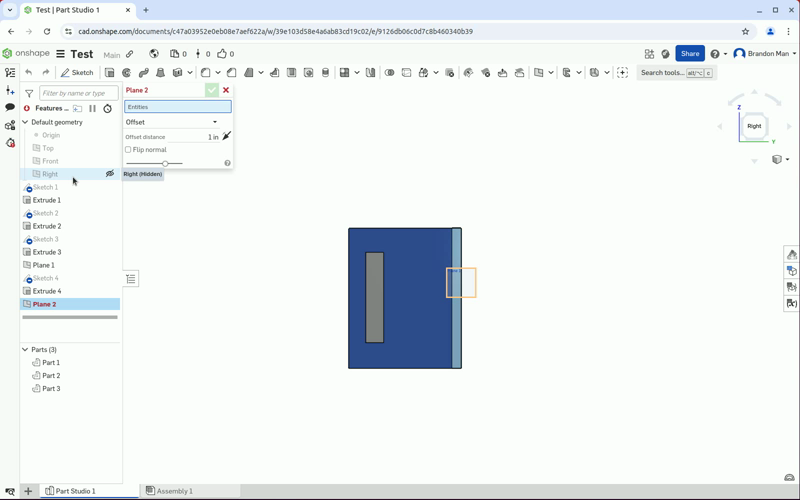
click(73, 176)
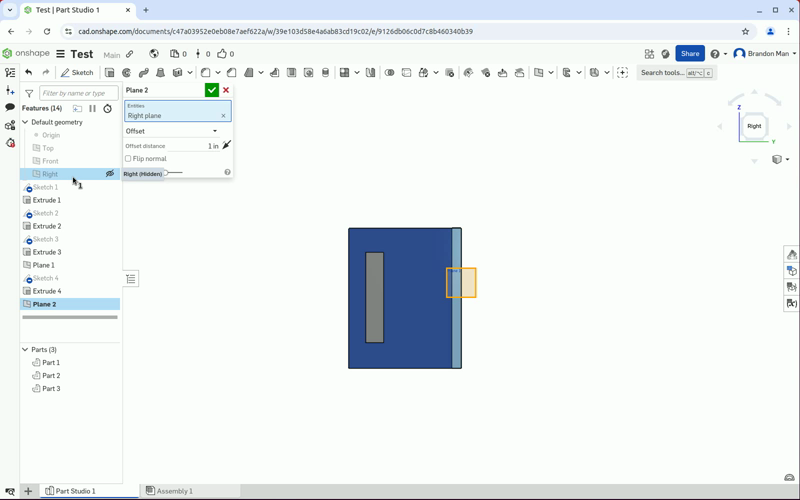
key(tab, 2)
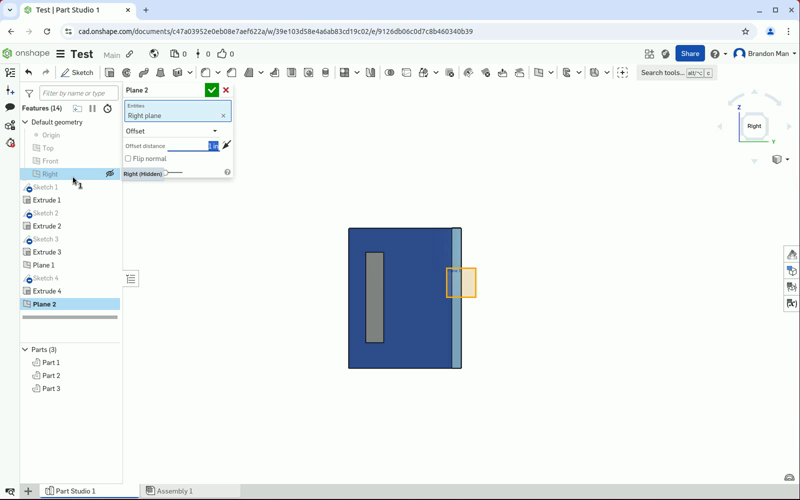
text(21.66)
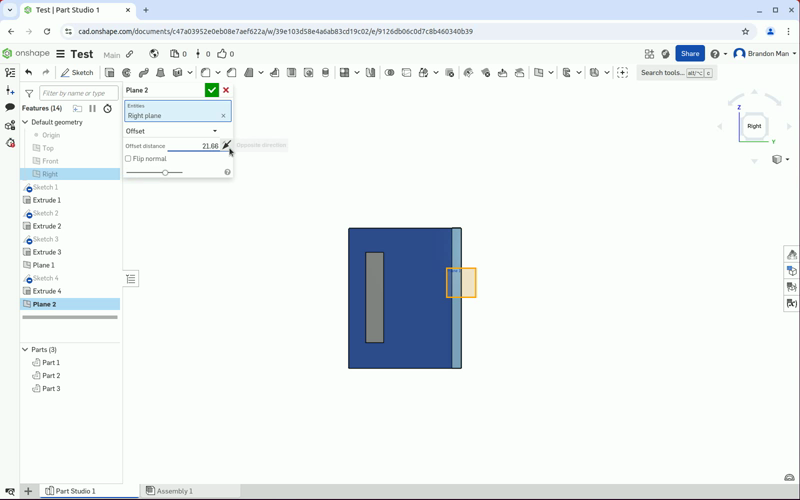
mouse_move(229, 147)
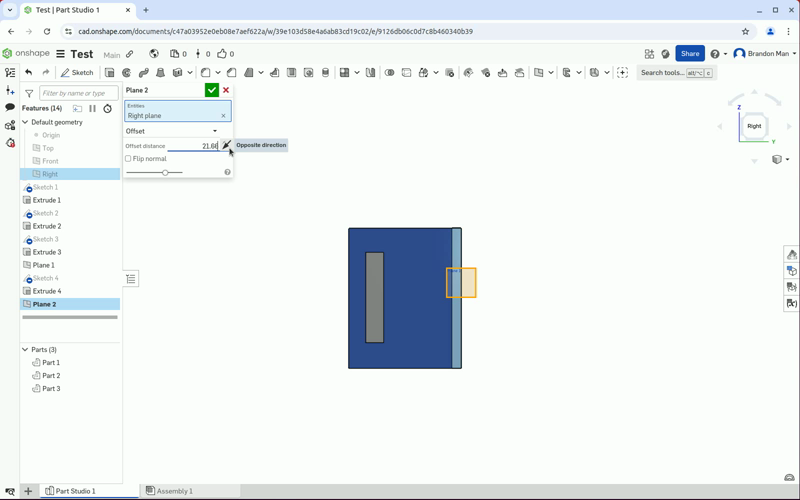
click(229, 147)
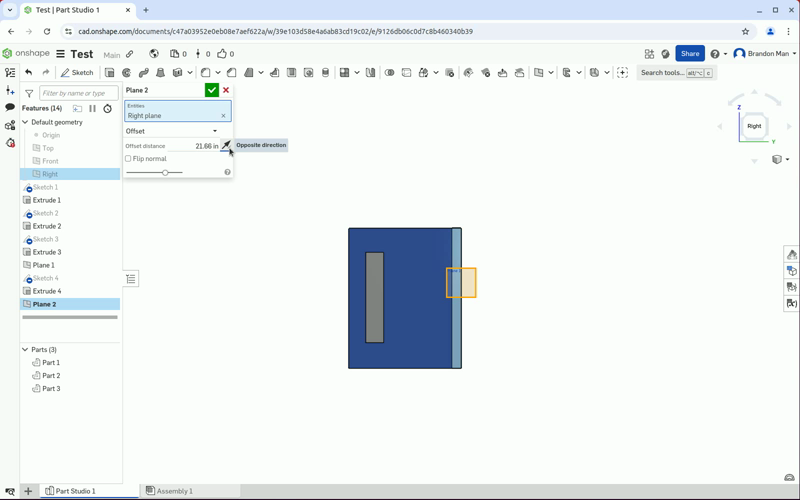
key(enter, 2)
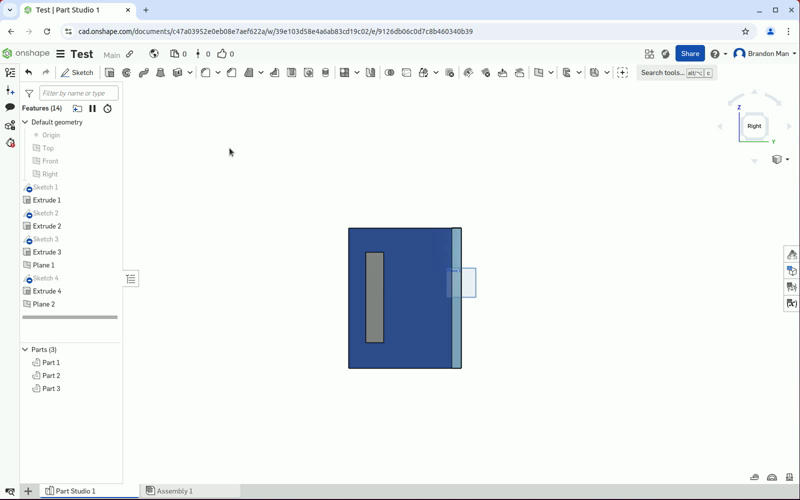
key(shift+s)
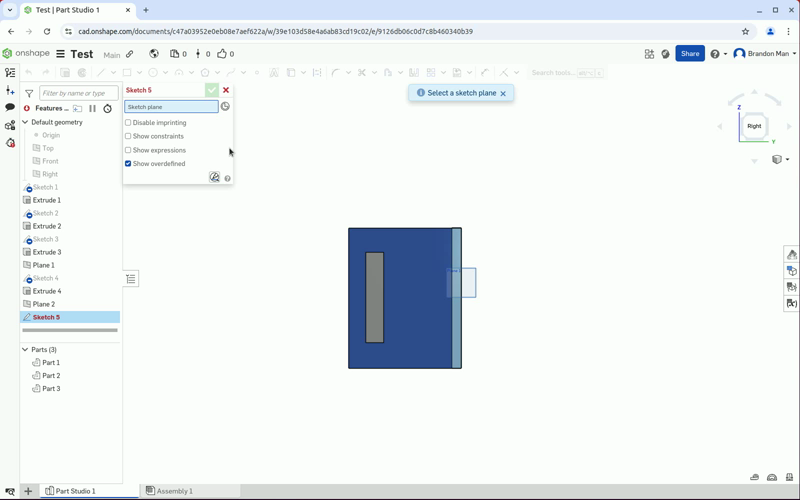
mouse_move(73, 306)
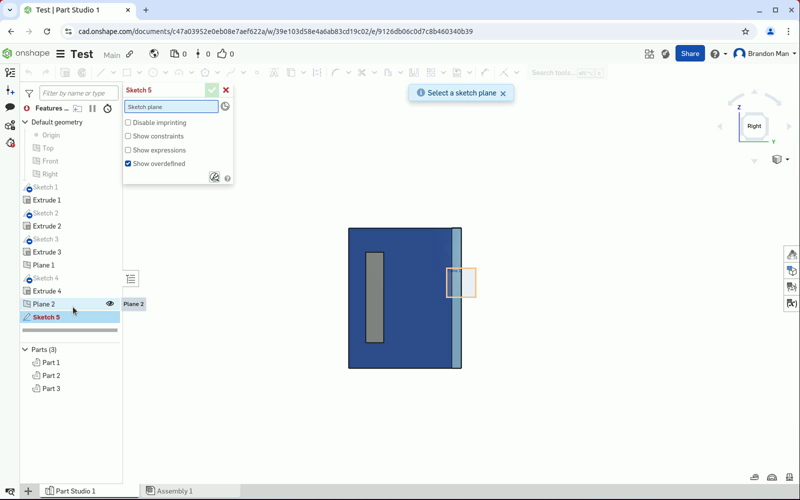
click(73, 306)
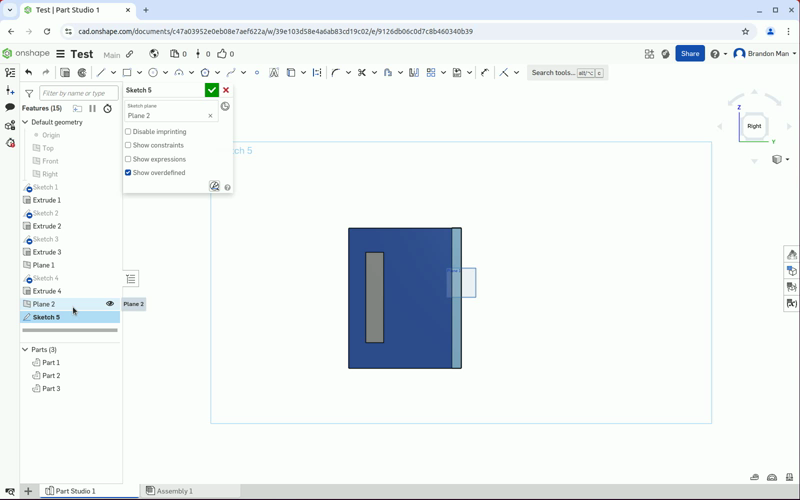
mouse_move(73, 352)
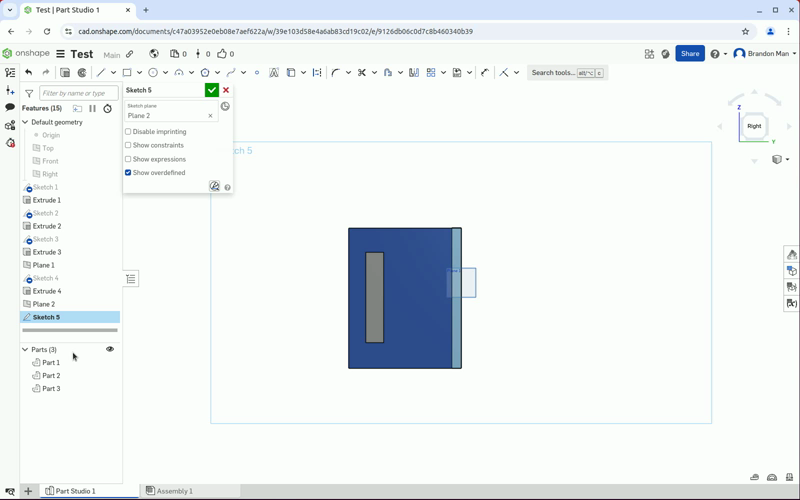
key(y)
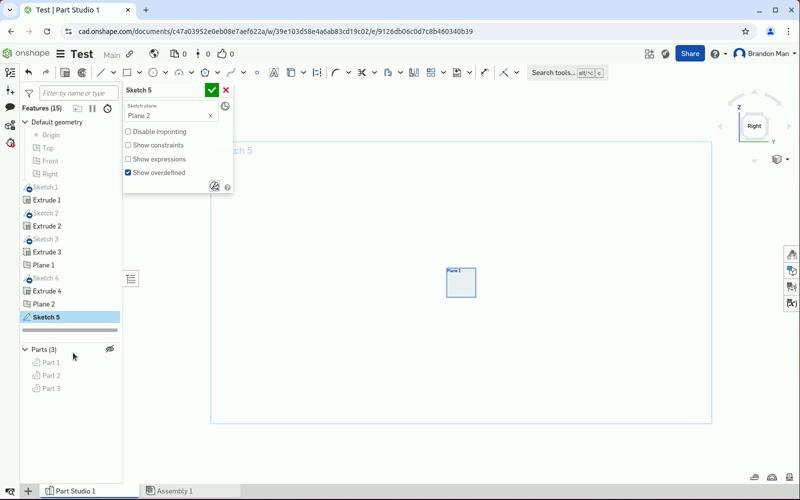
key(l)
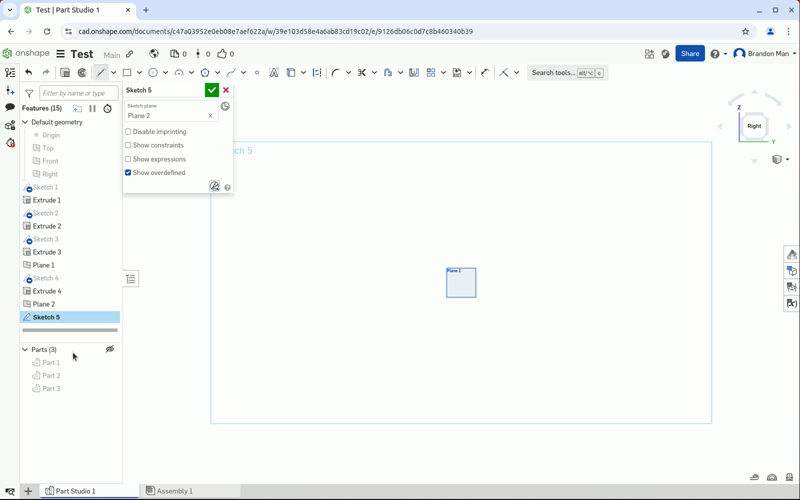
key_down(shift)
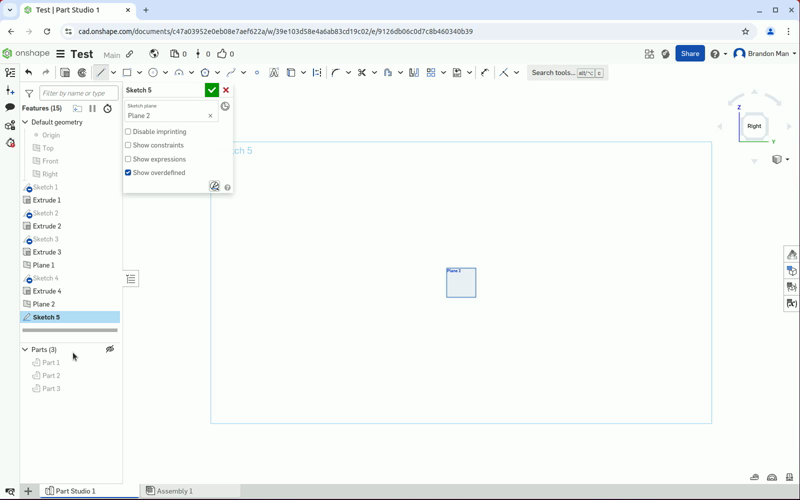
mouse_move(424, 342)
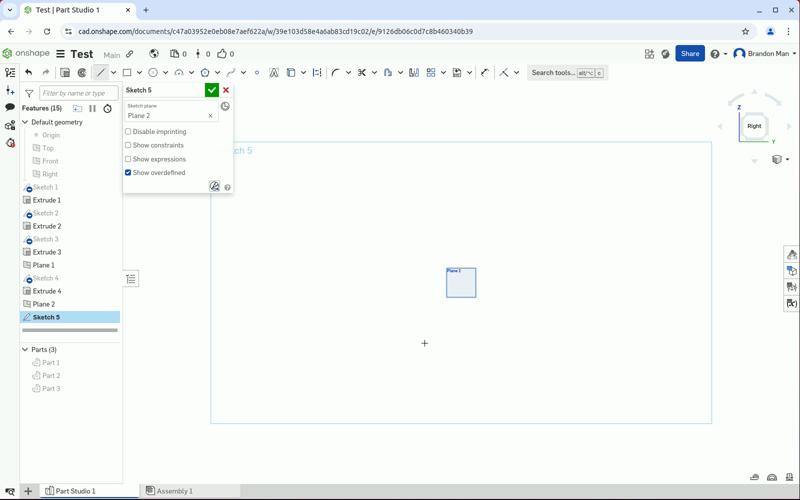
click(424, 342)
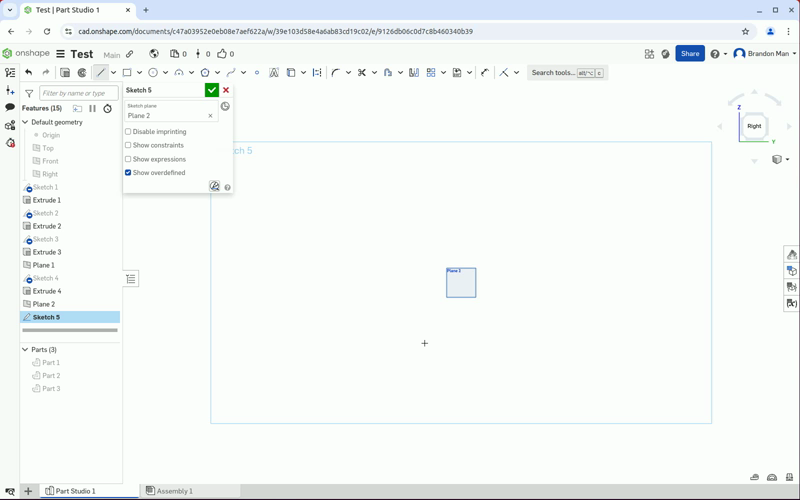
key_up(shift)
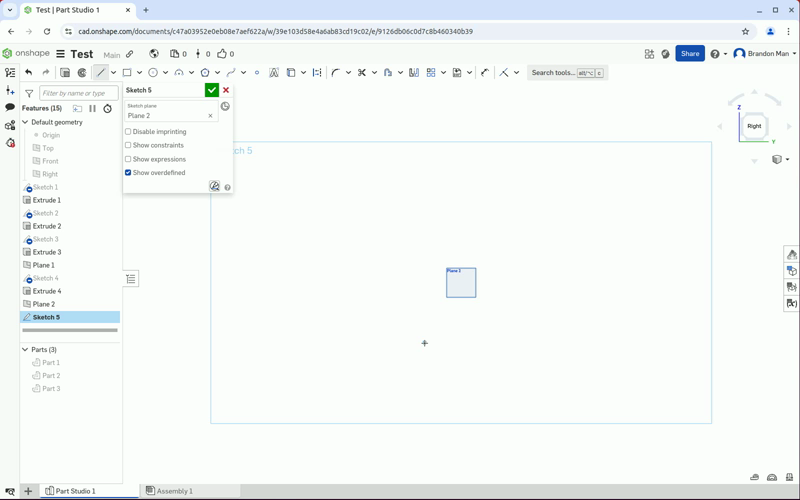
key_down(shift)
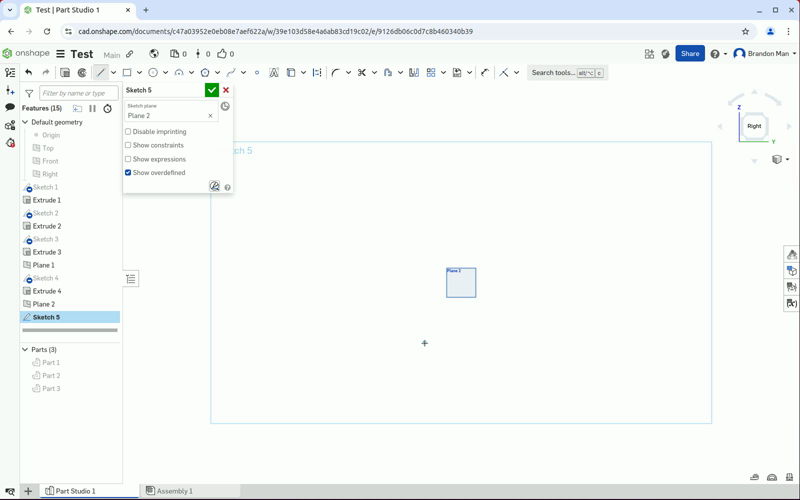
mouse_move(454, 342)
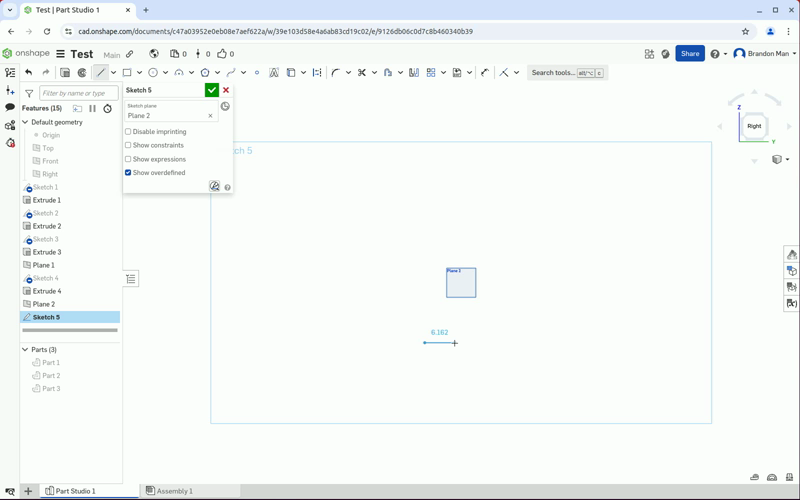
mouse_move(442, 342)
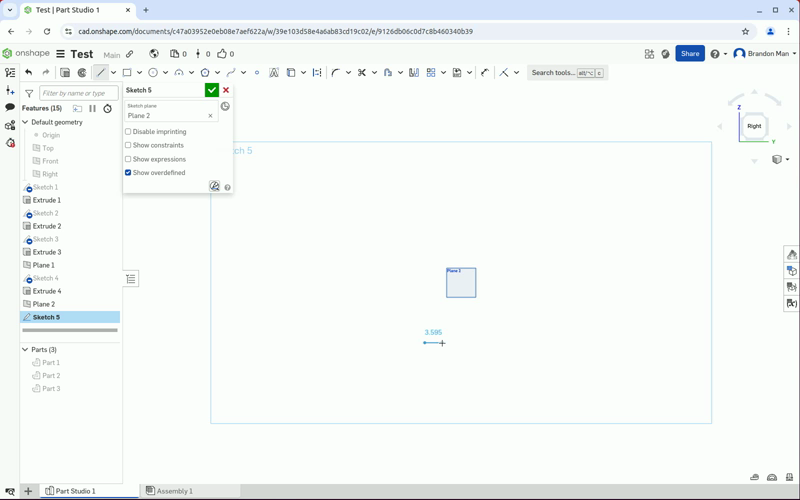
click(442, 342)
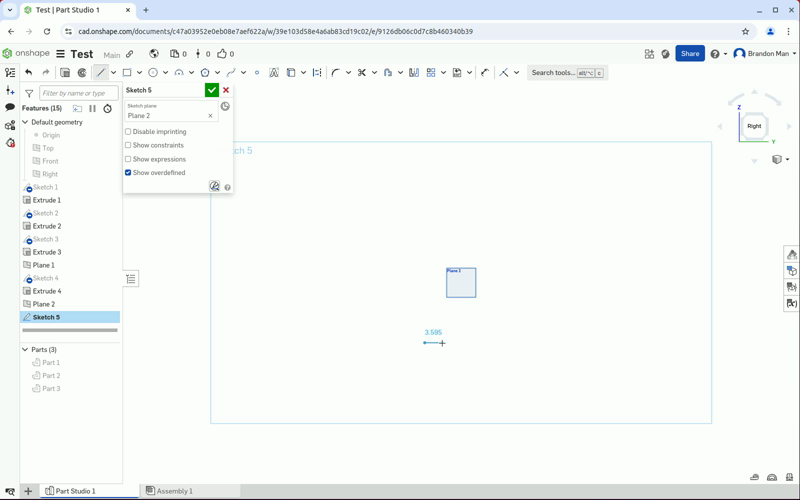
key_up(shift)
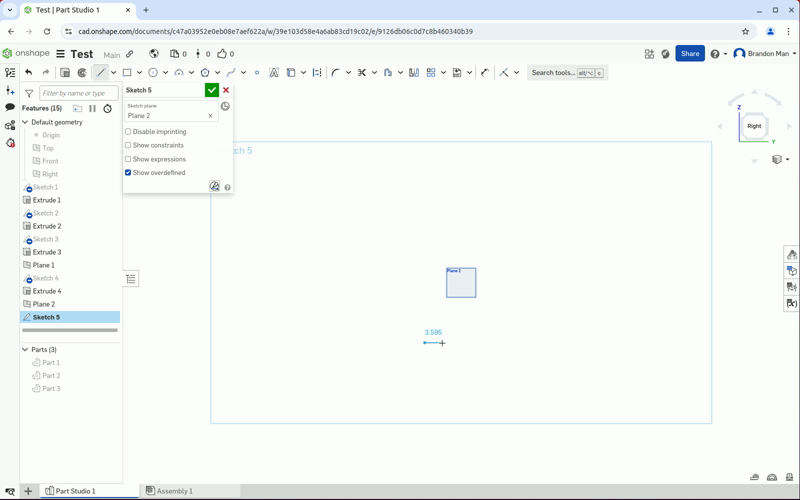
key_down(shift)
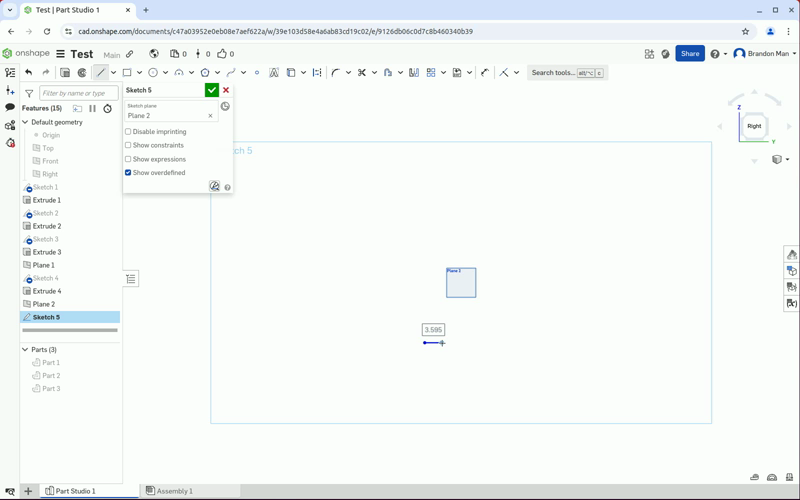
mouse_move(442, 252)
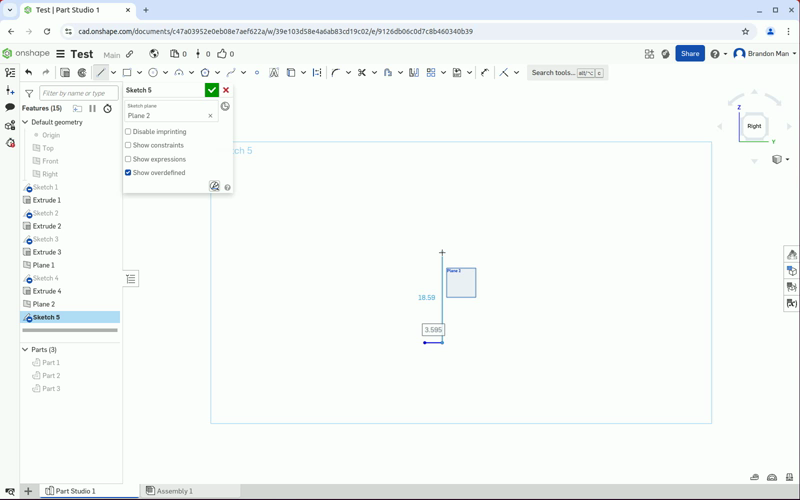
click(442, 252)
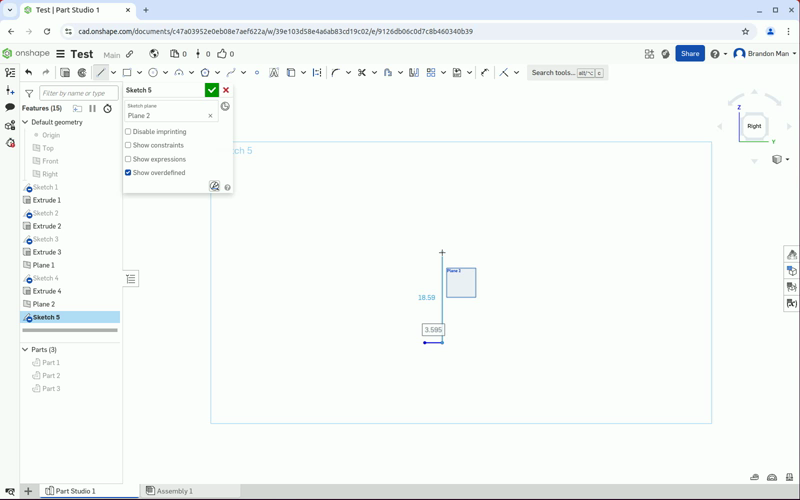
key_up(shift)
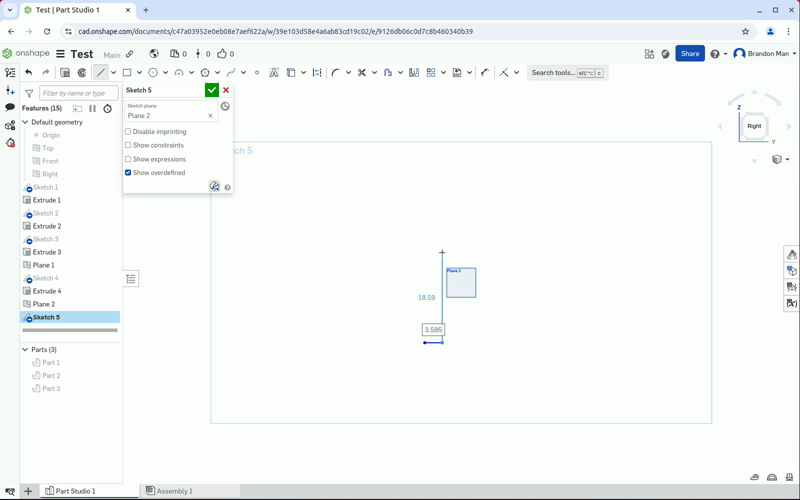
key_down(shift)
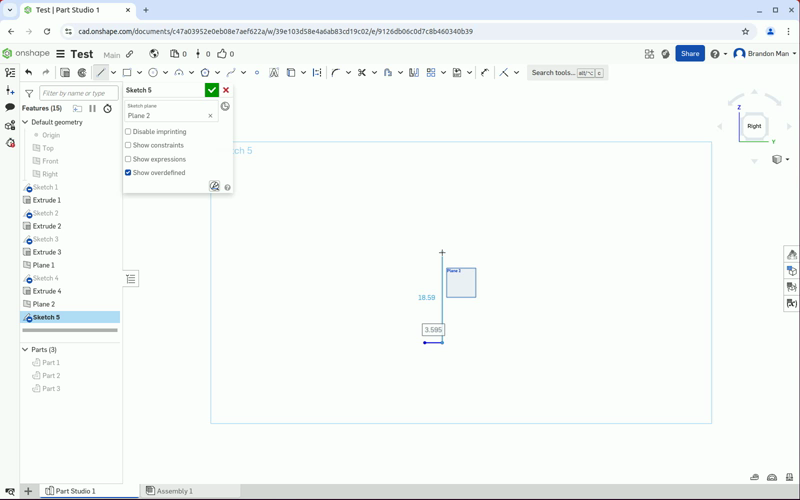
mouse_move(472, 252)
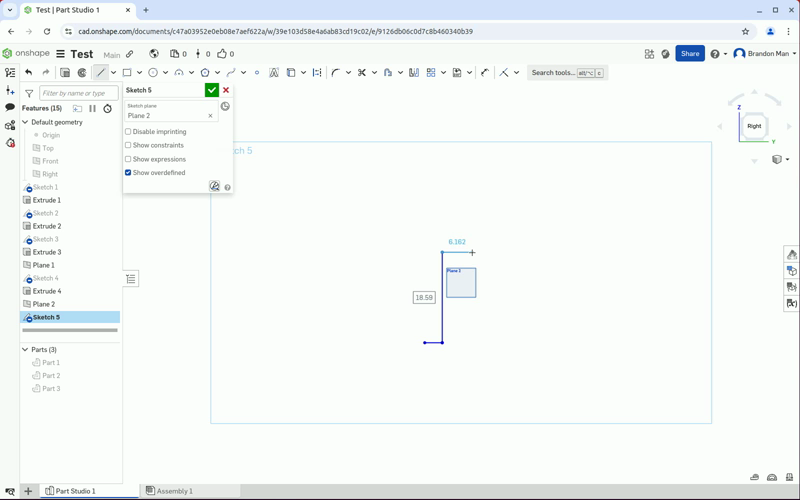
mouse_move(424, 252)
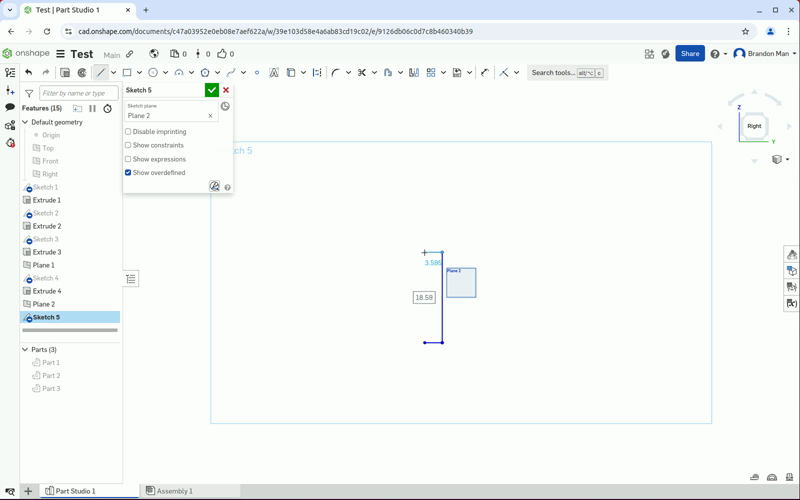
click(424, 252)
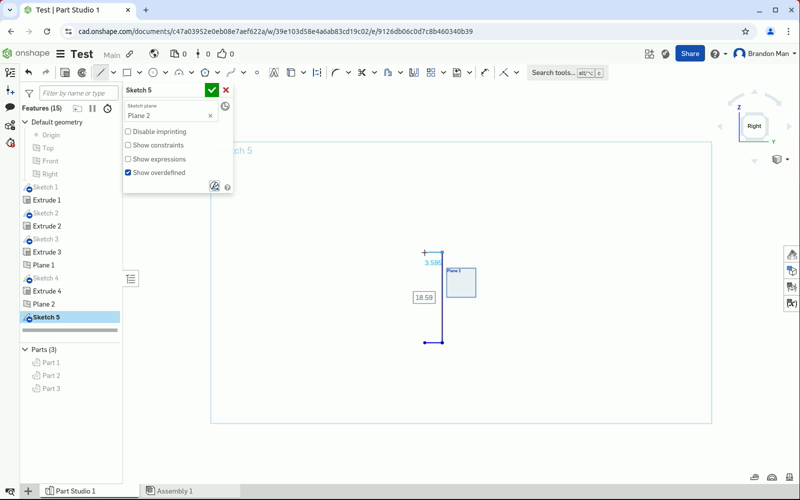
key_up(shift)
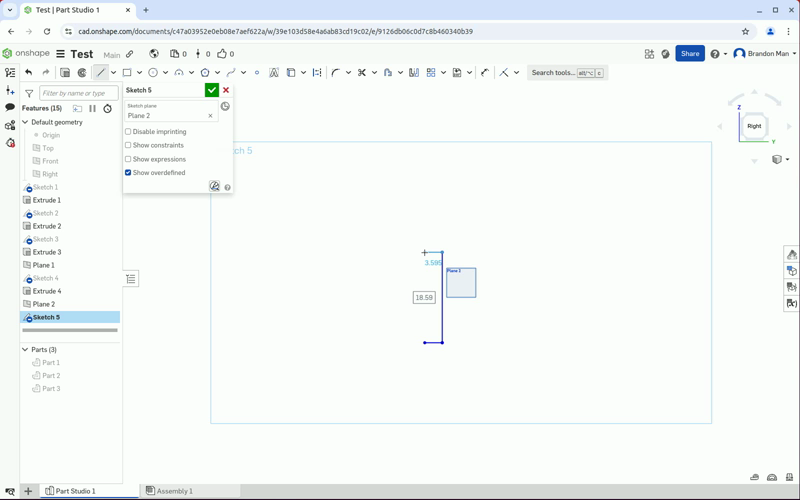
key_down(shift)
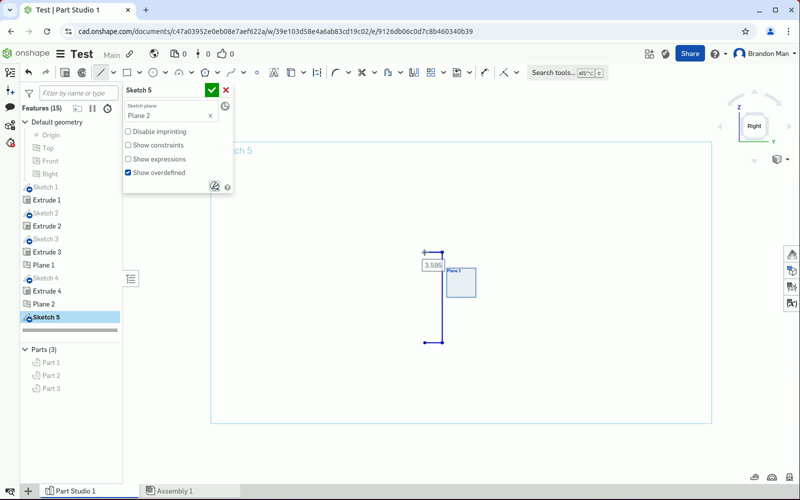
mouse_move(424, 342)
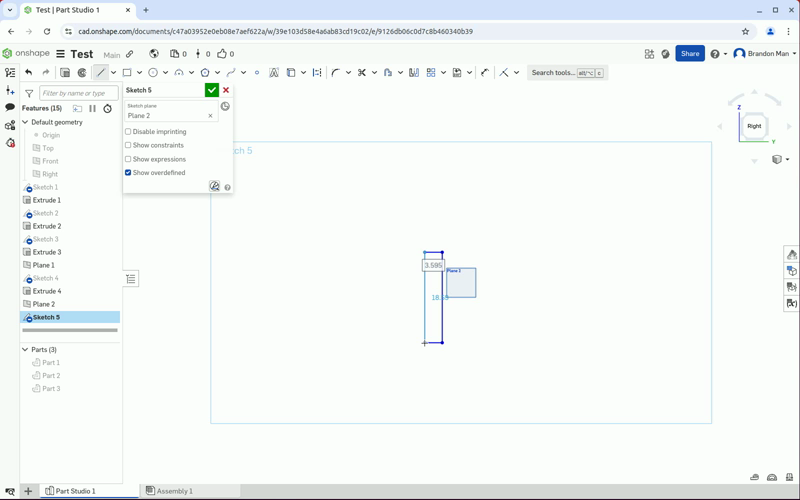
key_up(shift)
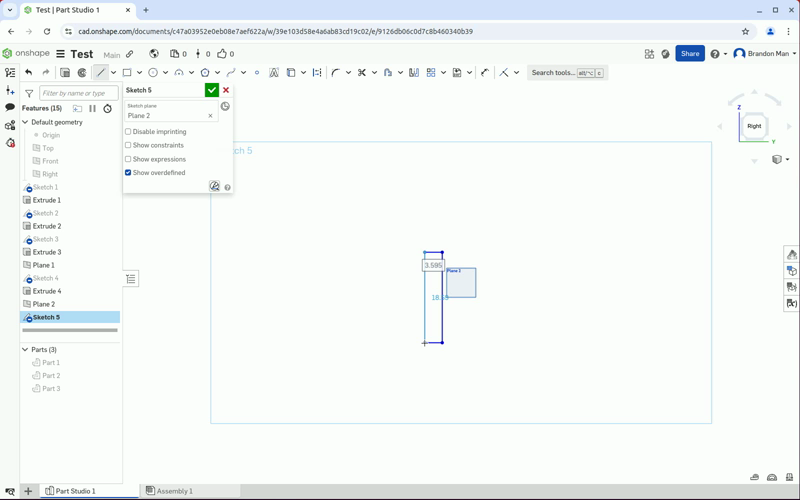
click(424, 342)
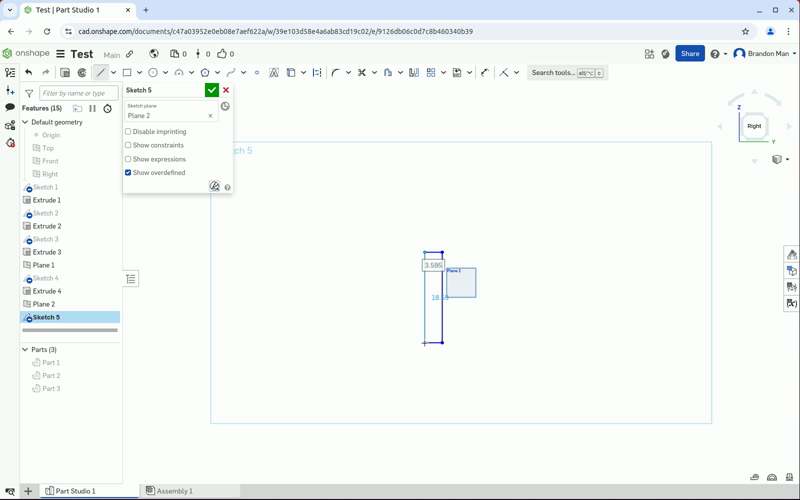
key(esc)
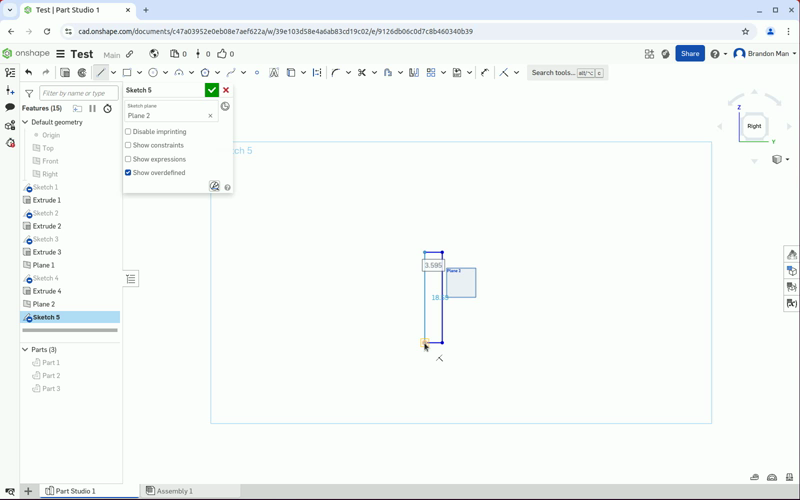
mouse_move(426, 302)
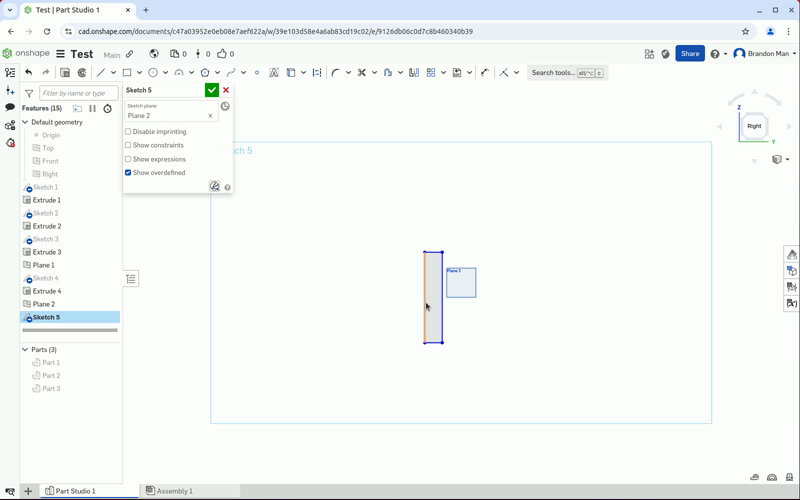
scroll(6)
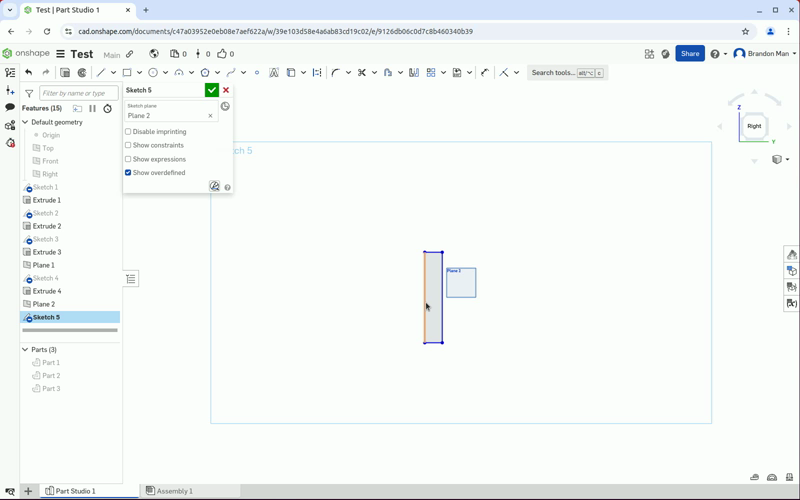
scroll(6)
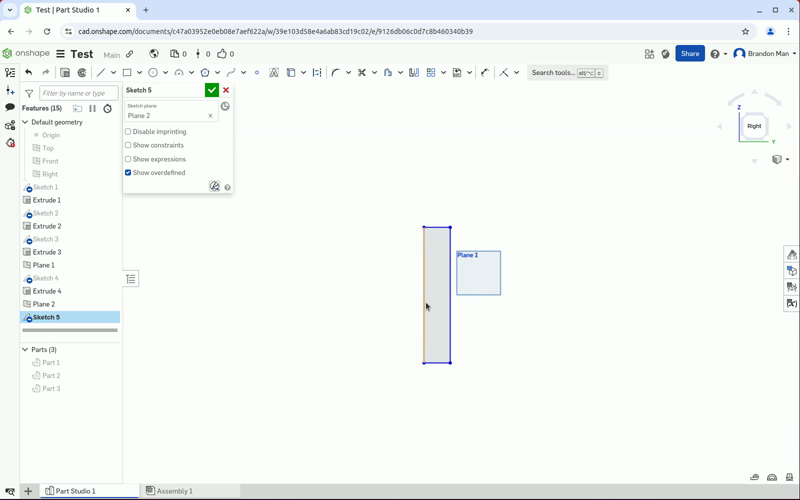
scroll(6)
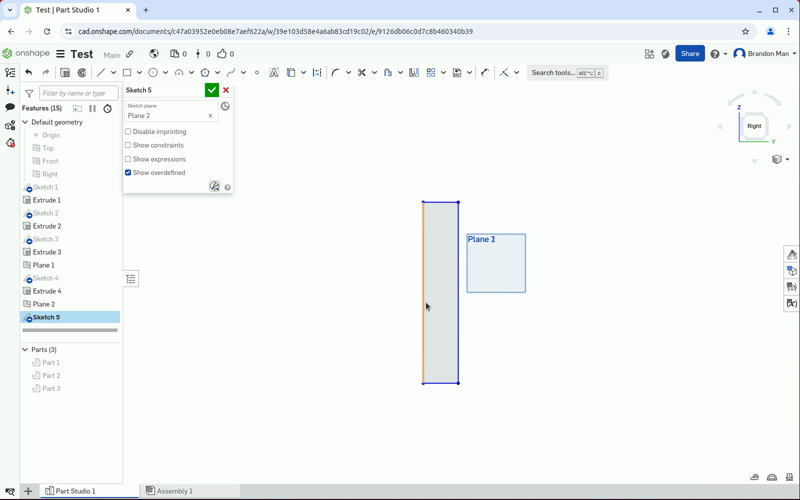
scroll(6)
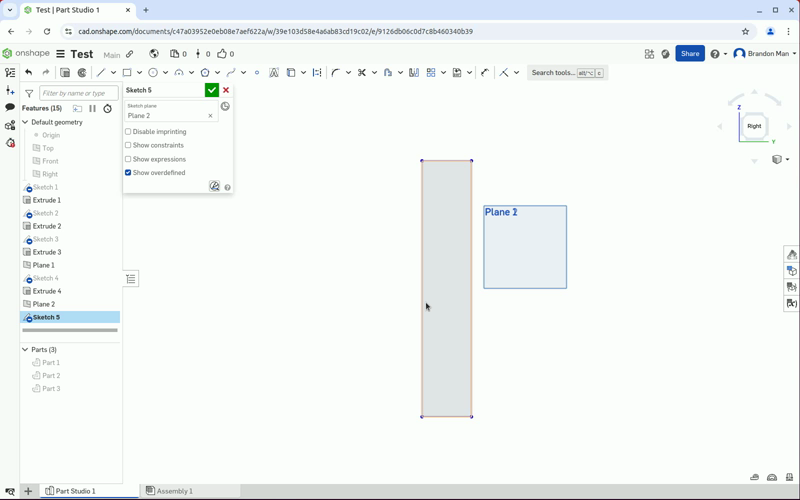
scroll(6)
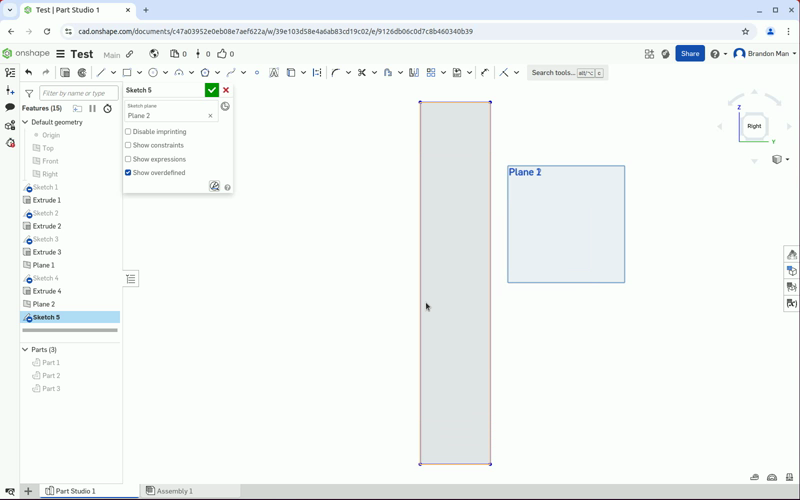
scroll(6)
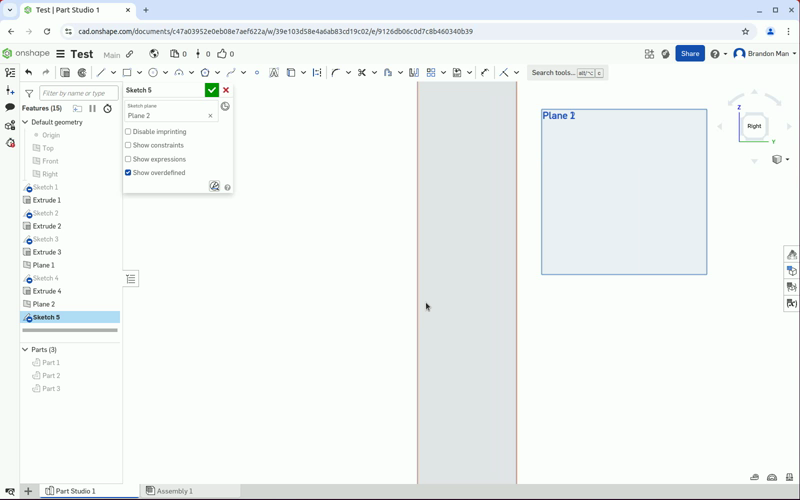
scroll(6)
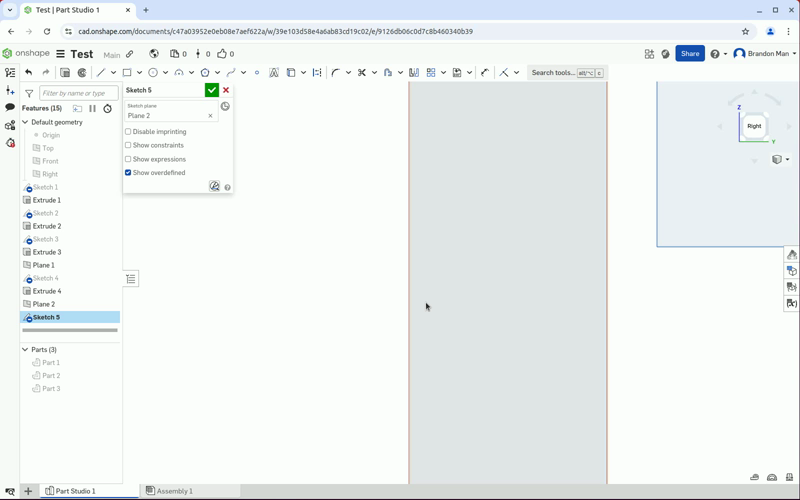
click(426, 302)
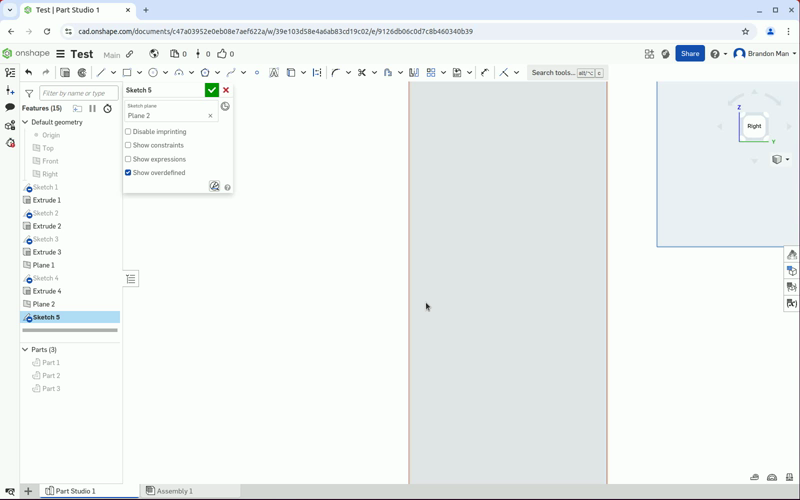
scroll(-6)
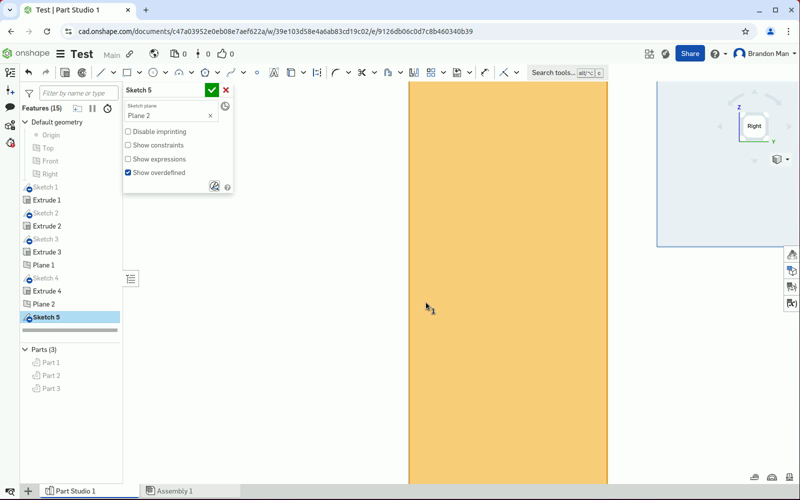
scroll(-6)
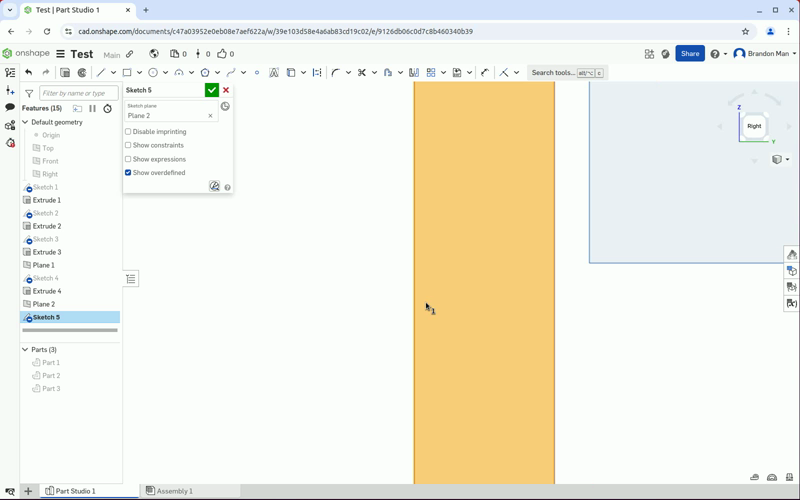
scroll(-6)
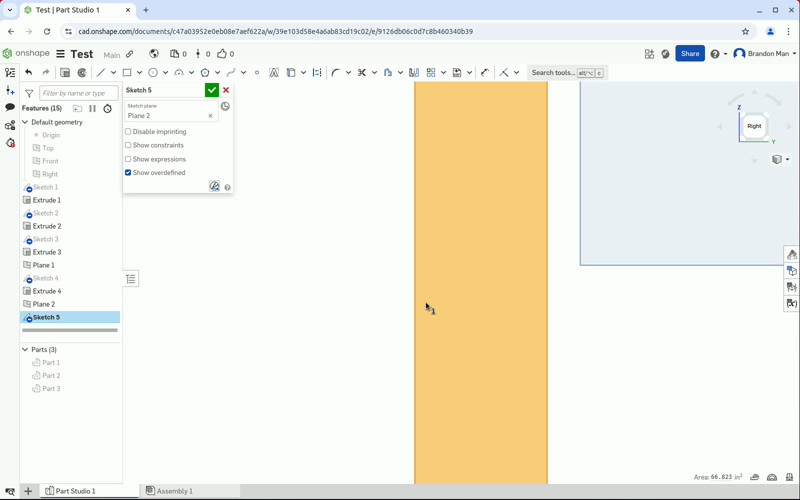
scroll(-6)
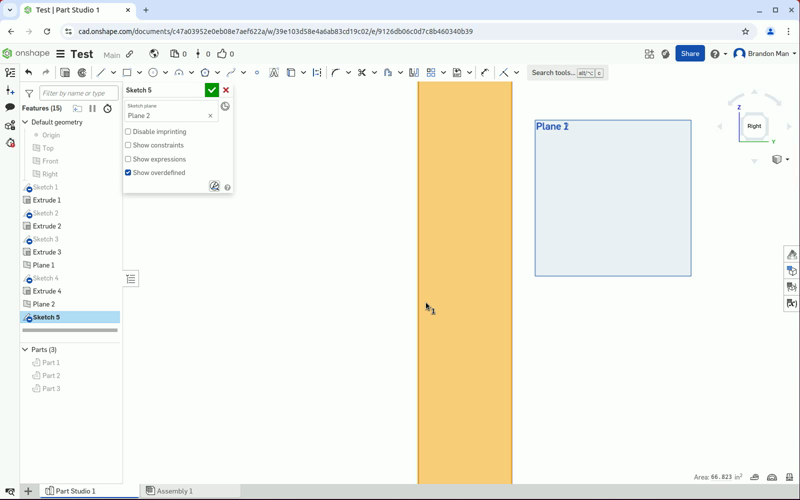
scroll(-6)
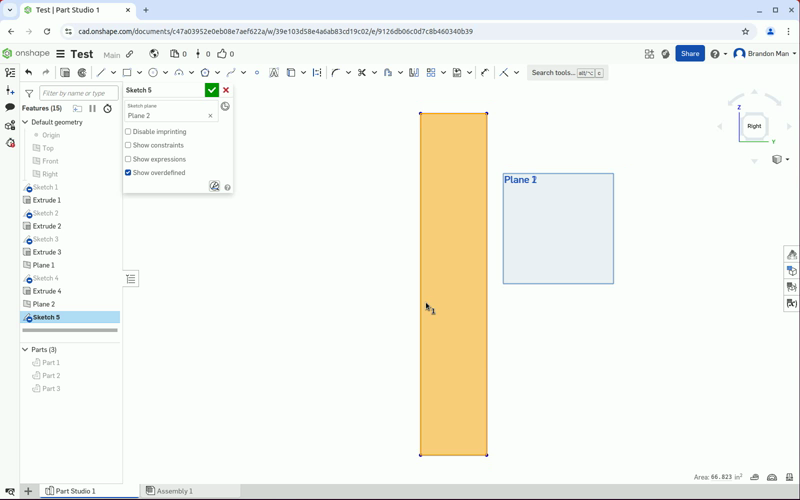
scroll(-6)
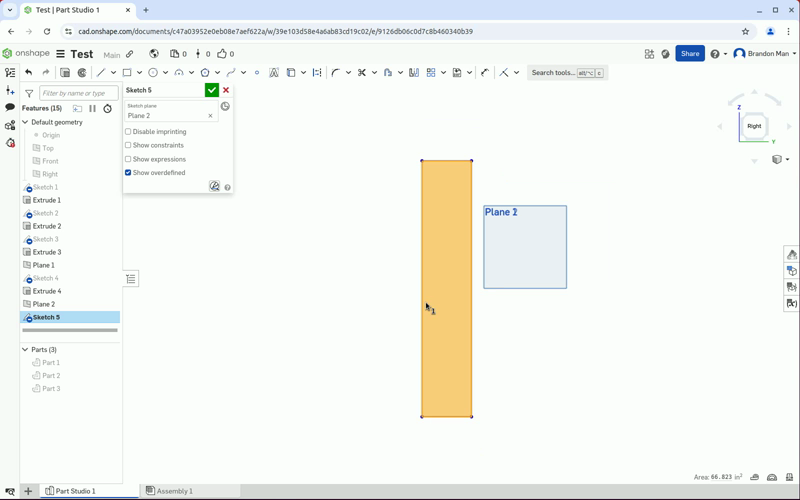
scroll(-6)
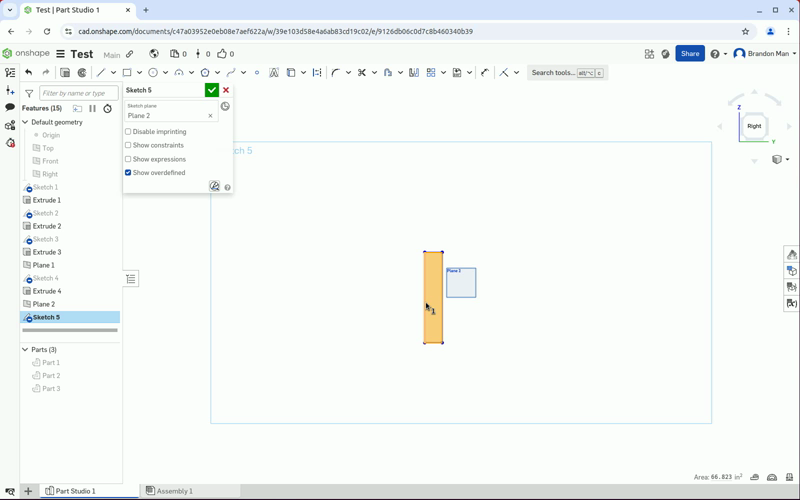
mouse_move(73, 352)
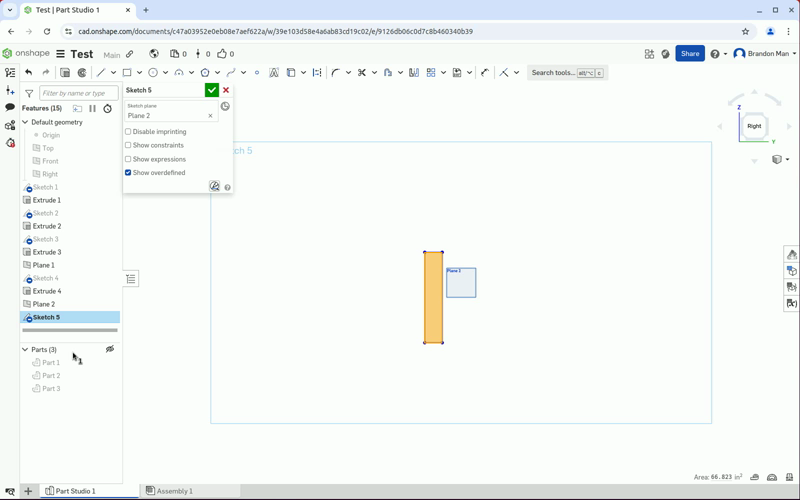
key(shift+y)
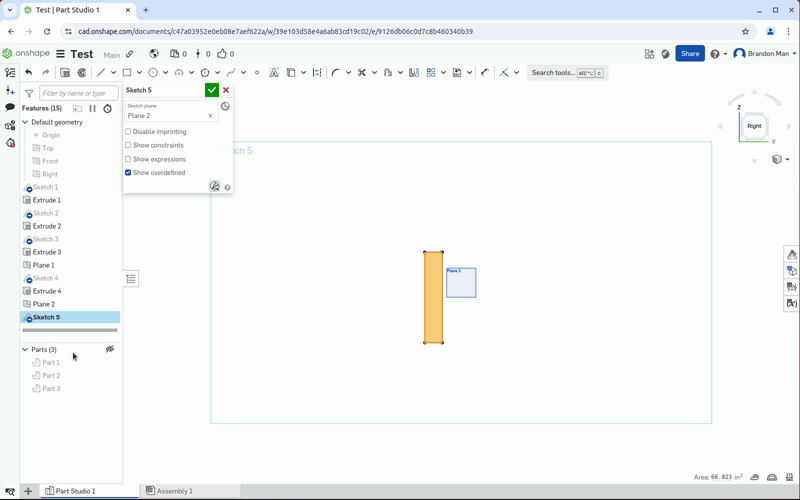
key(shift+e)
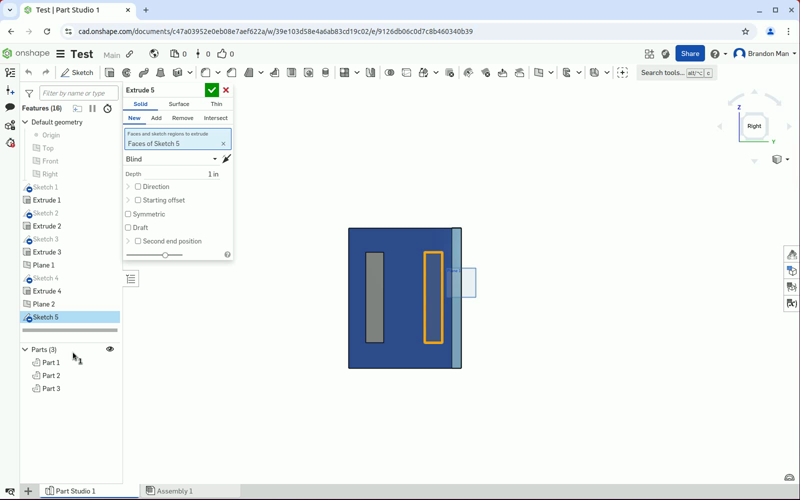
mouse_move(143, 106)
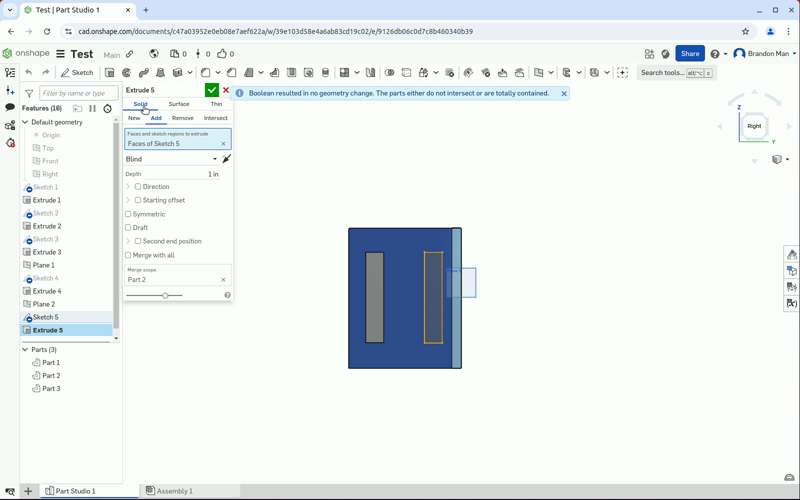
click(143, 106)
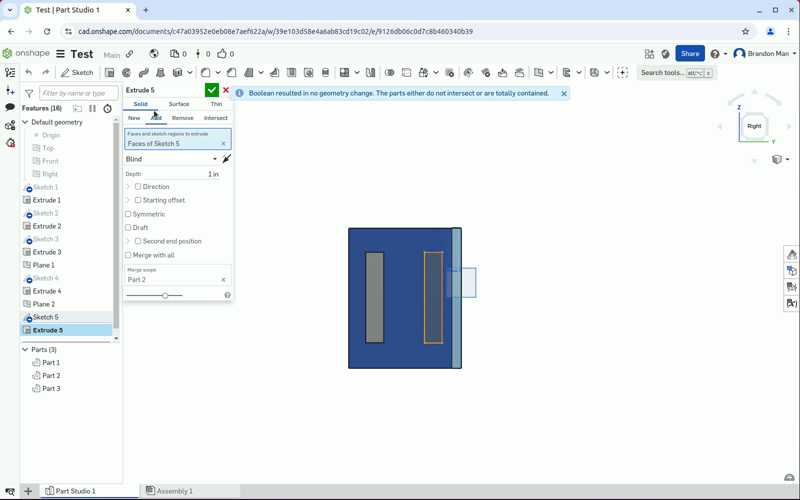
mouse_move(186, 120)
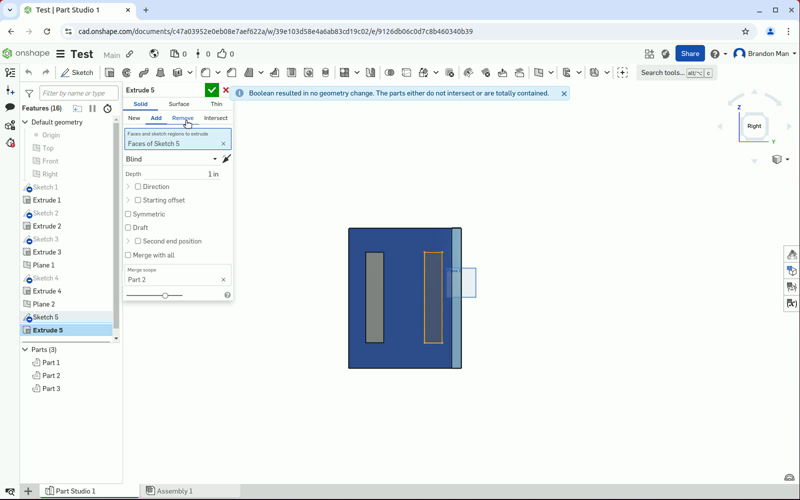
click(186, 120)
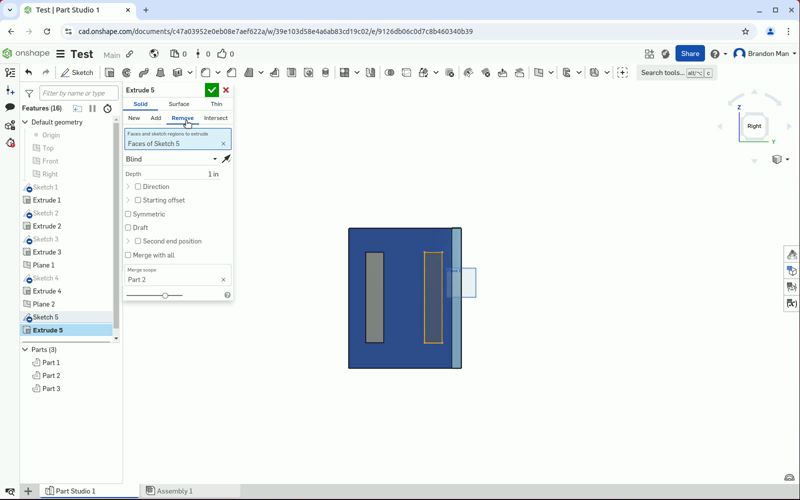
key(tab, 4)
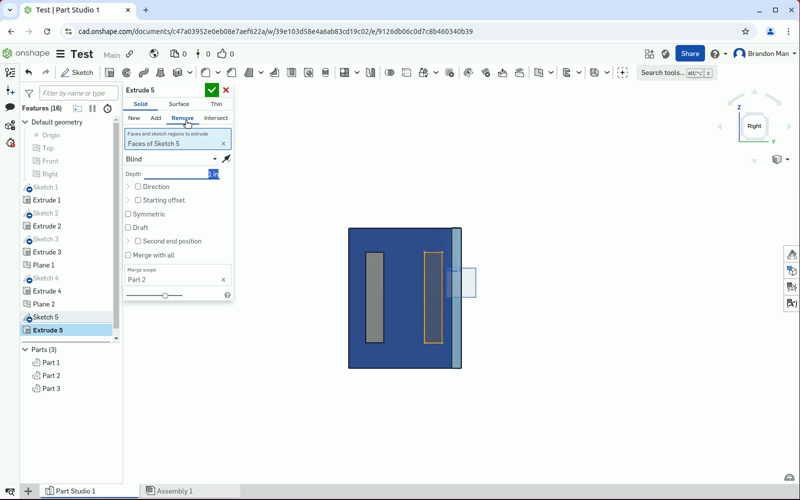
text(12.276)
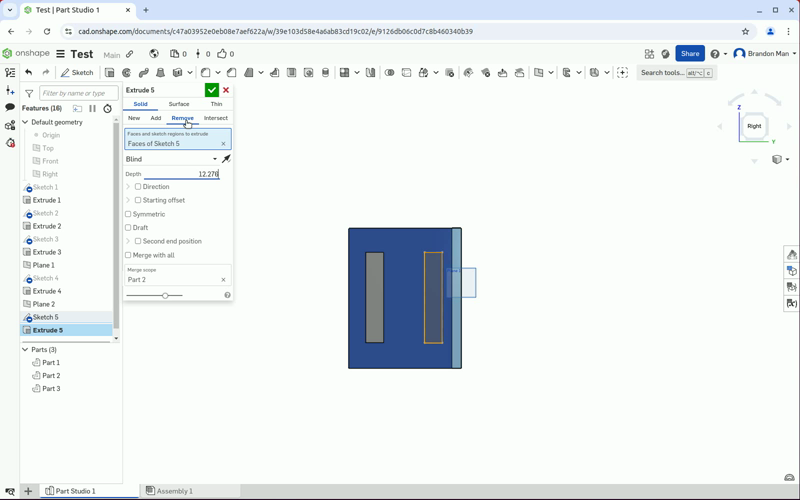
key(tab, 3)
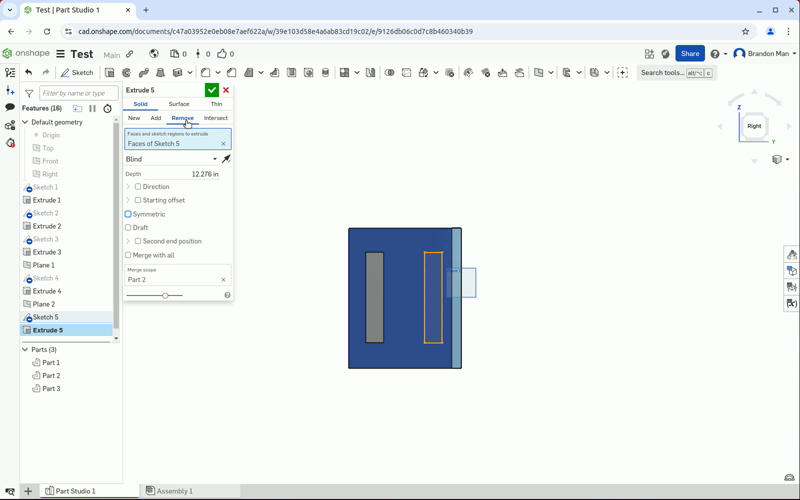
key(tab, 2)
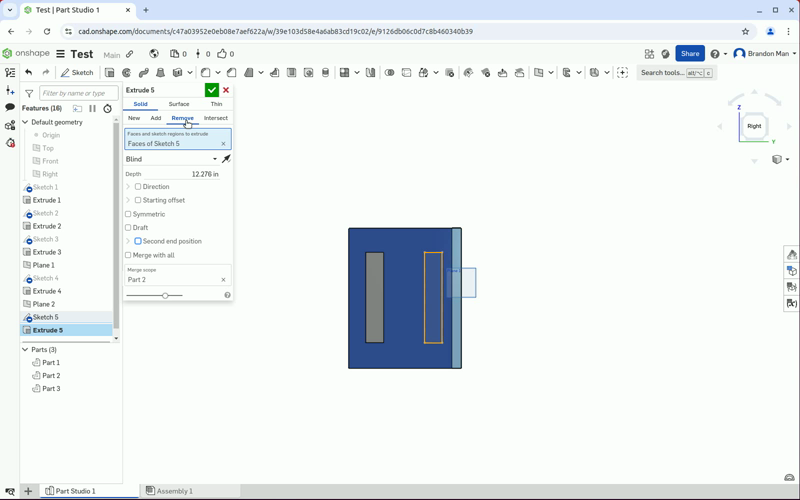
key(space)
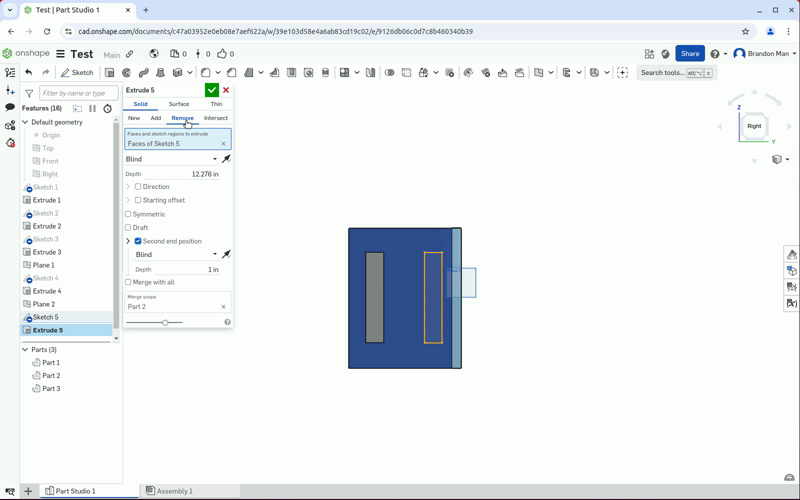
key(tab, 3)
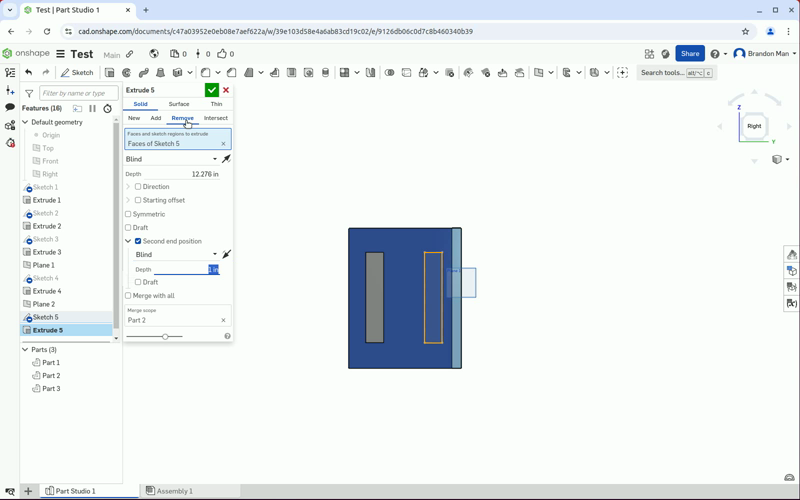
text(12.276)
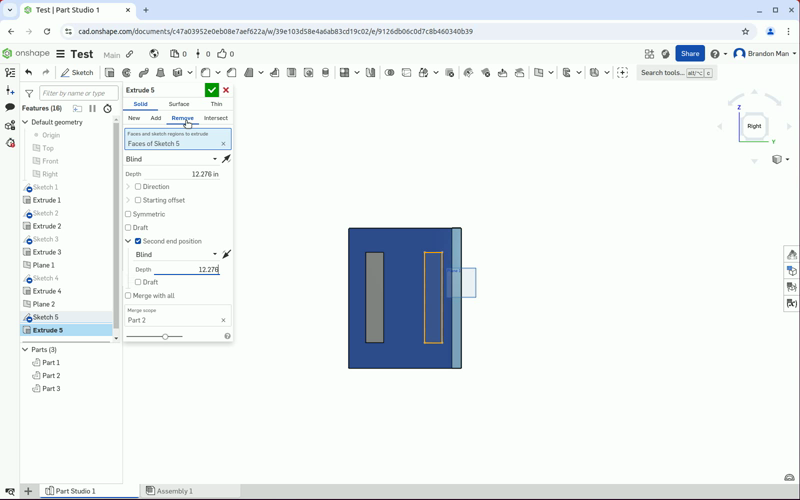
key(tab, 2)
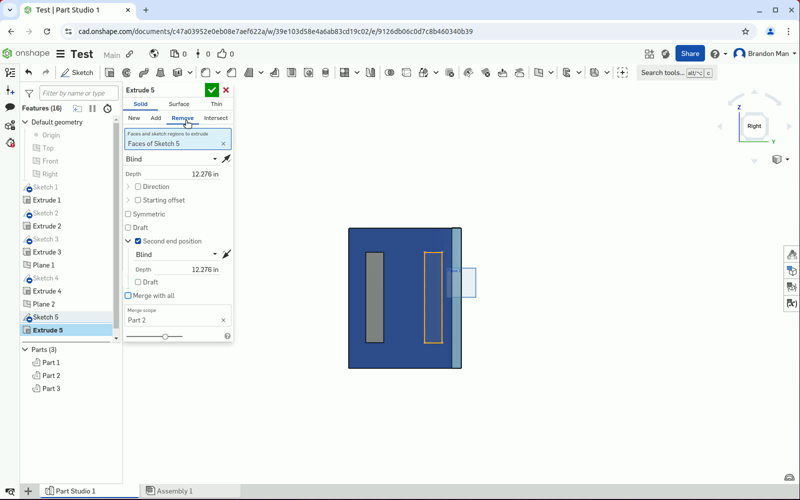
key(space)
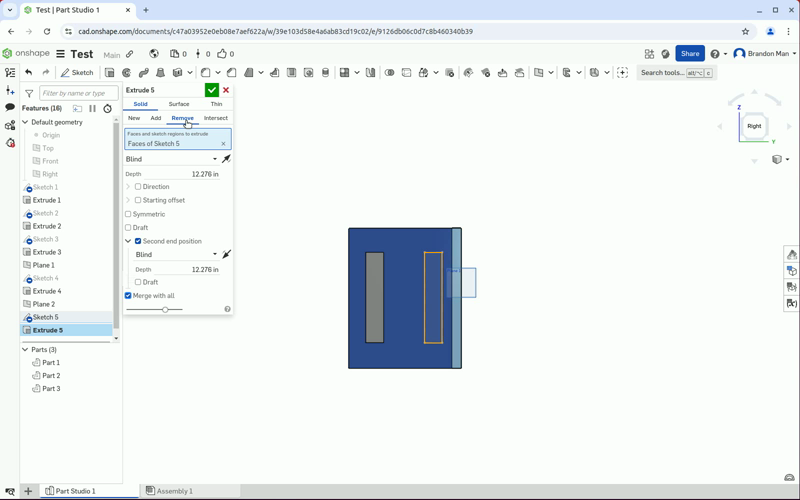
key(enter)
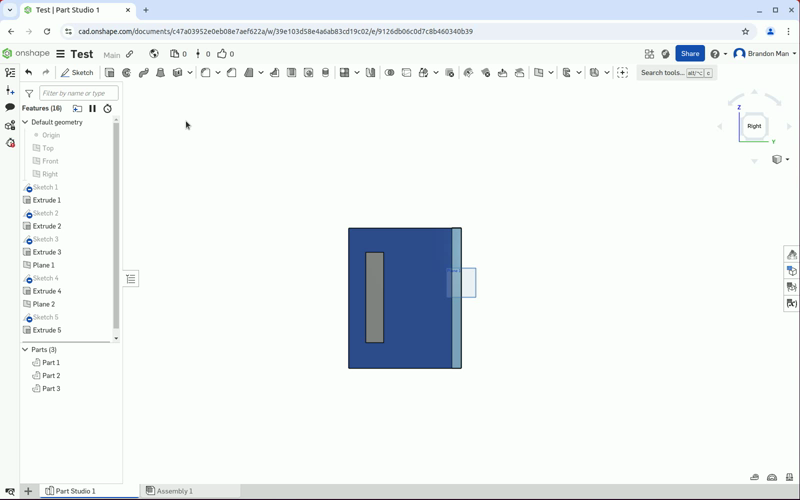
key(shift+h)
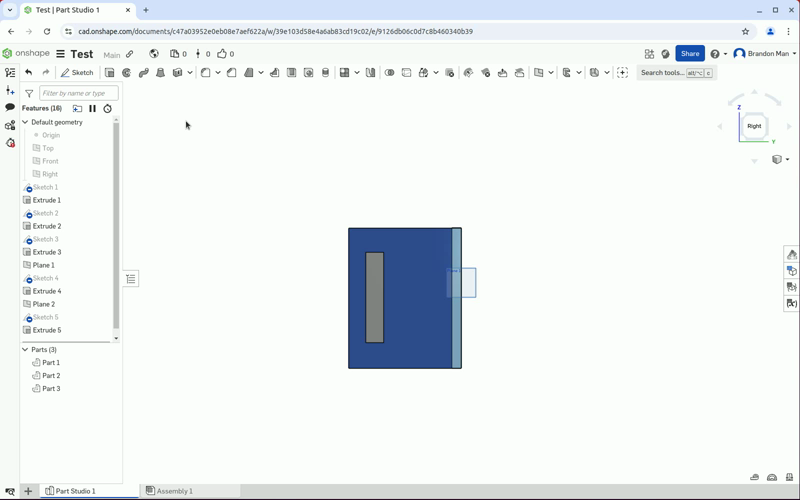
key(shift+h)
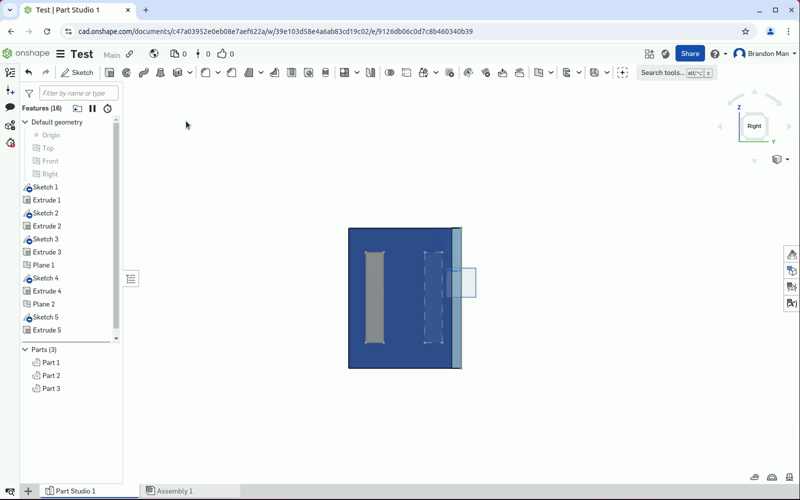
key(shift+7)
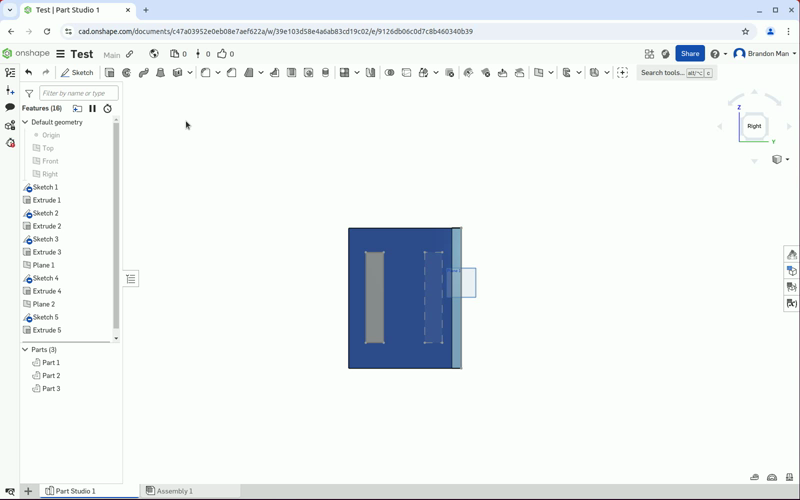
key(right, 2)
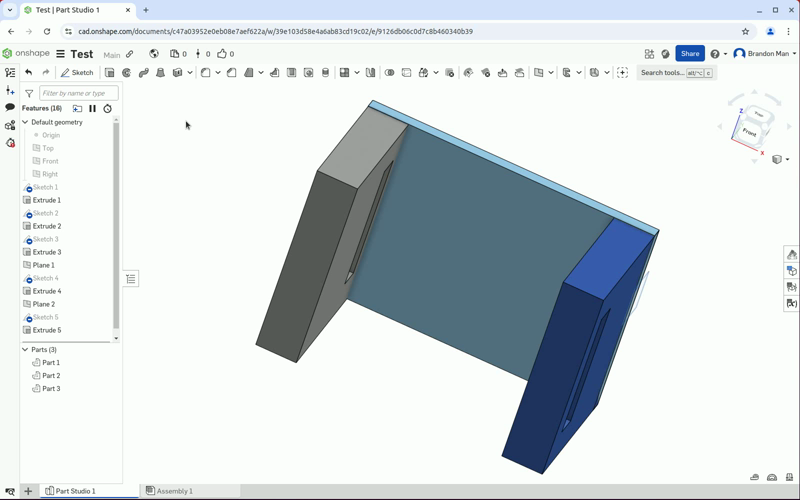
key(down, 2)
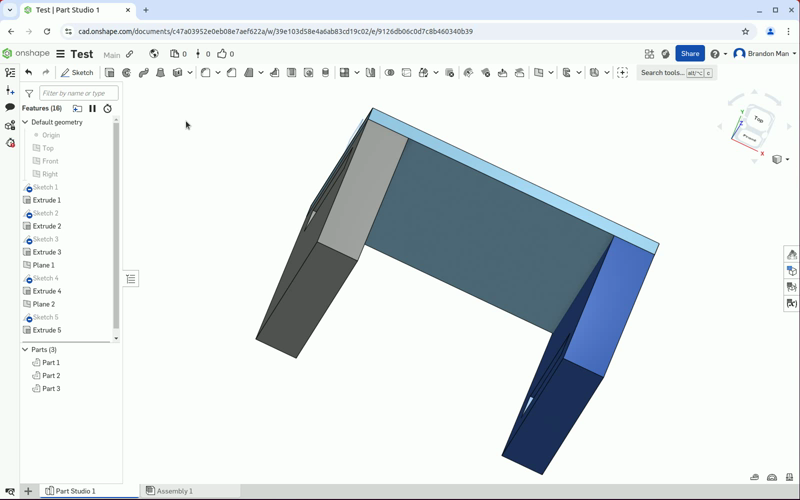
key(up, 2)
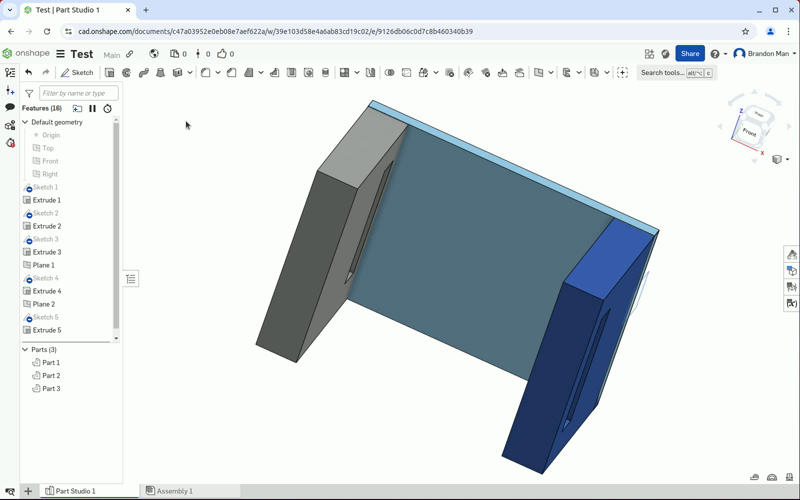
key(left, 2)
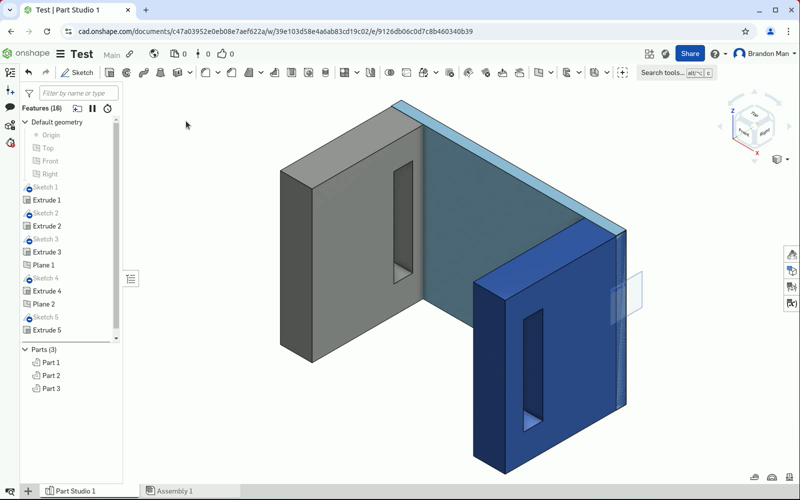
mouse_move(69, 189)
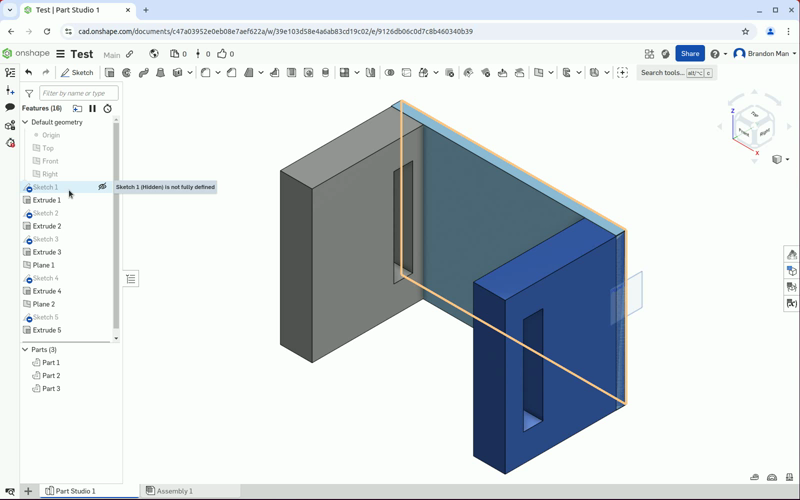
click(69, 189)